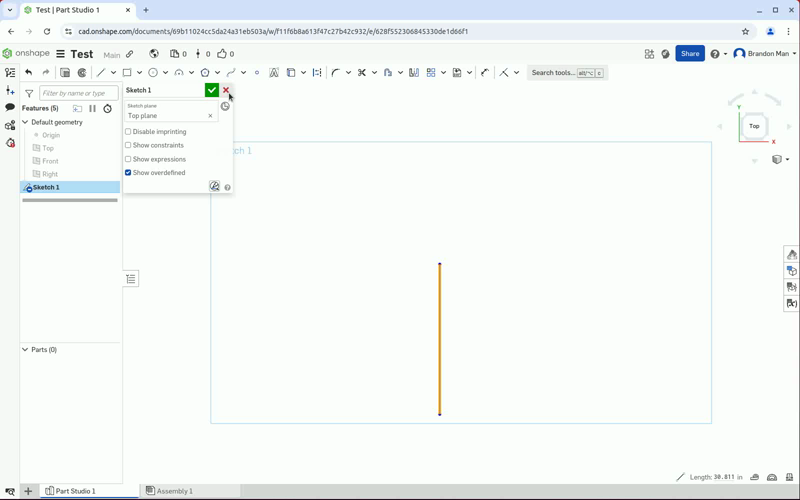
key(shift+h)
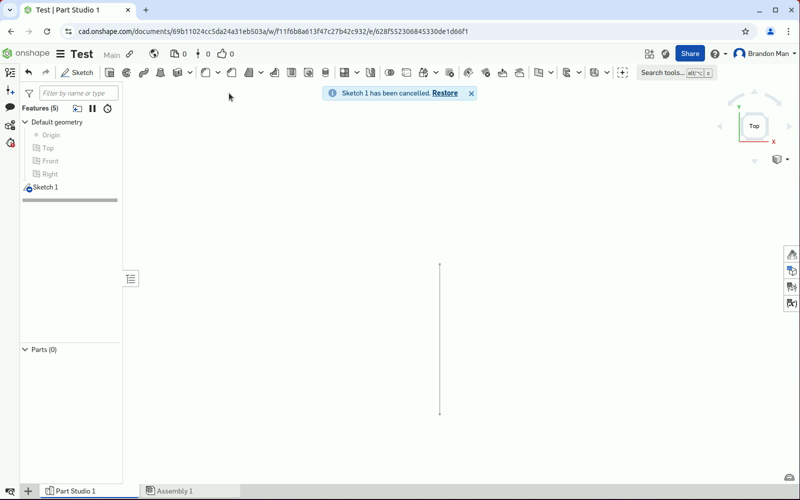
mouse_move(73, 352)
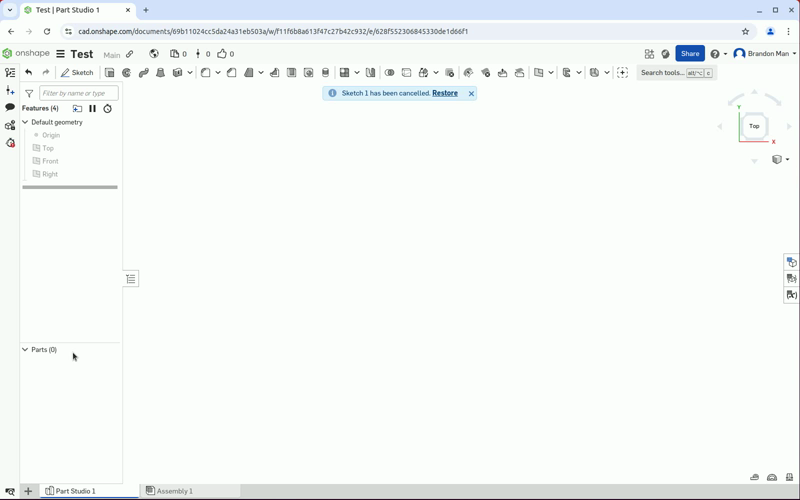
key(y)
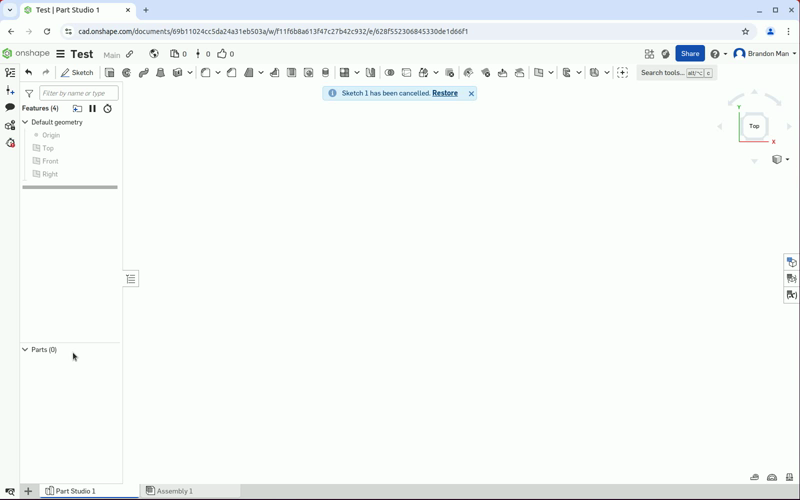
key(shift+p)
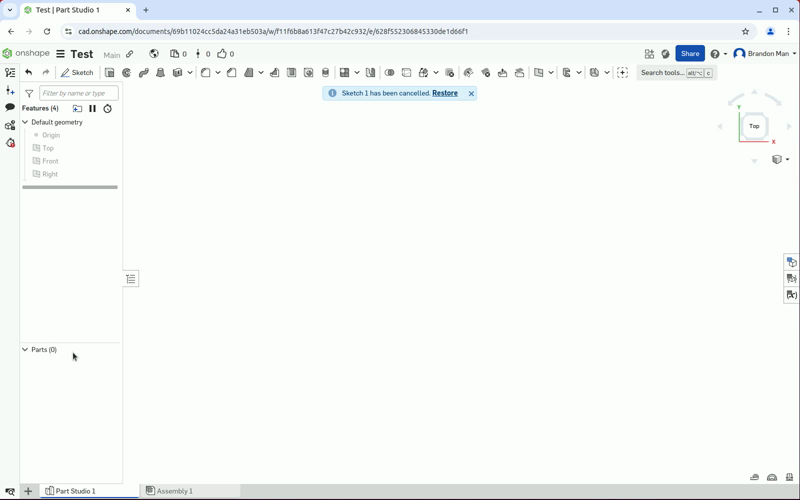
key(space)
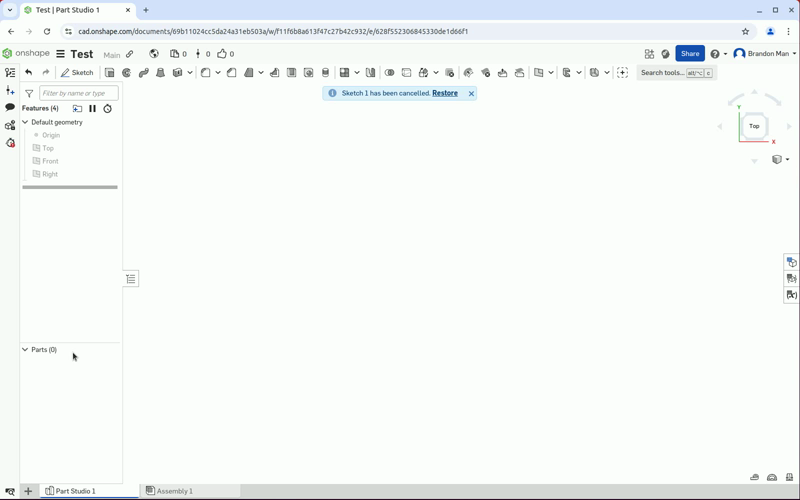
key_down(shift)
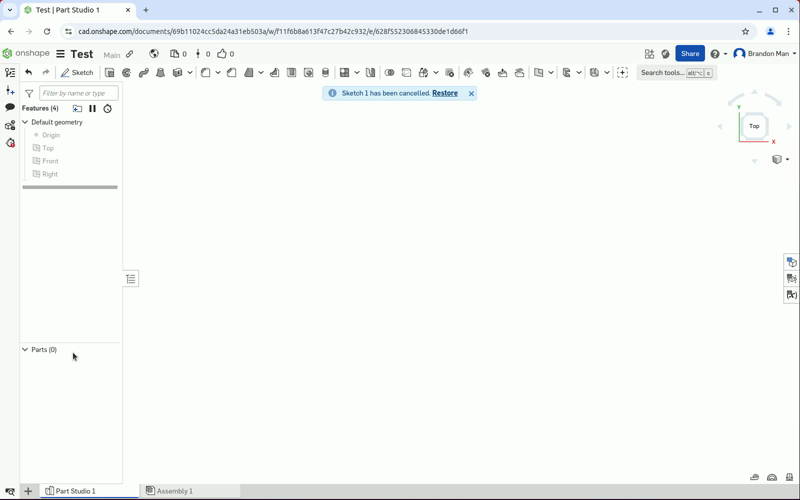
key(up)
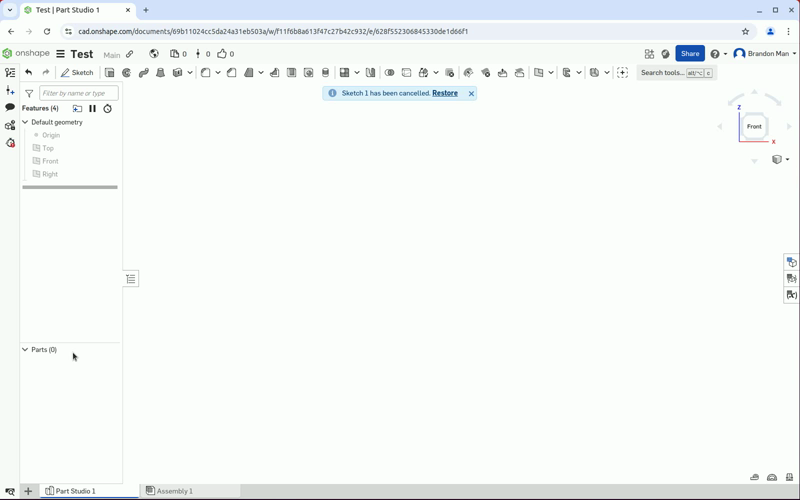
key_up(shift)
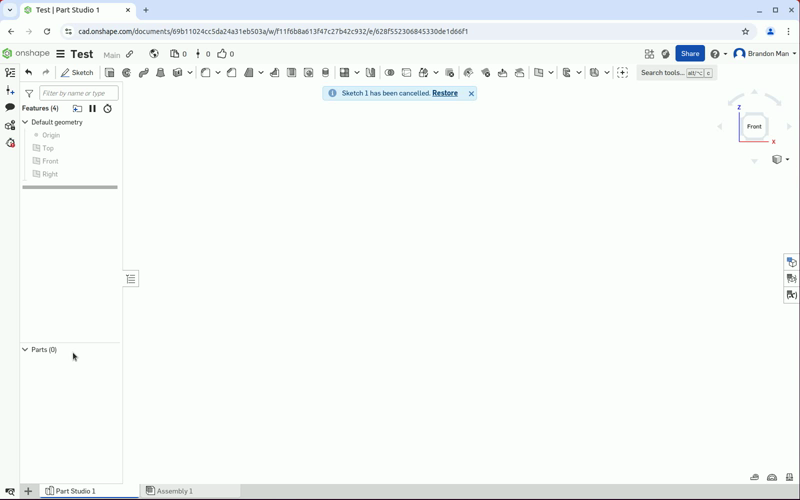
mouse_move(73, 352)
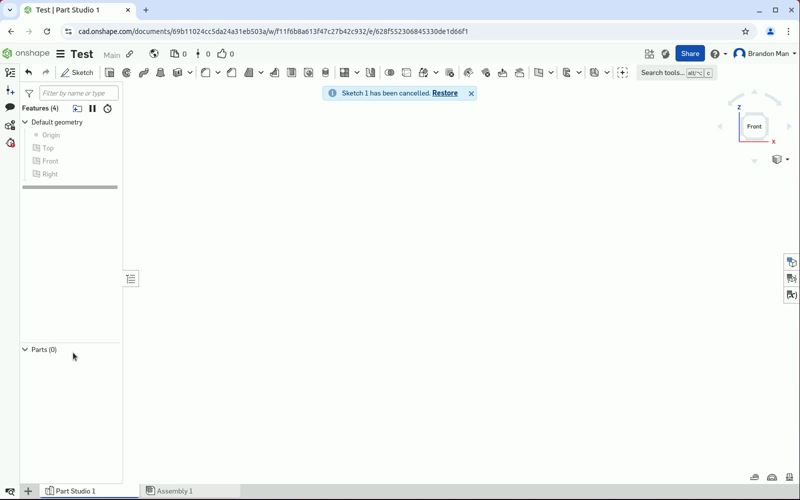
key(shift+y)
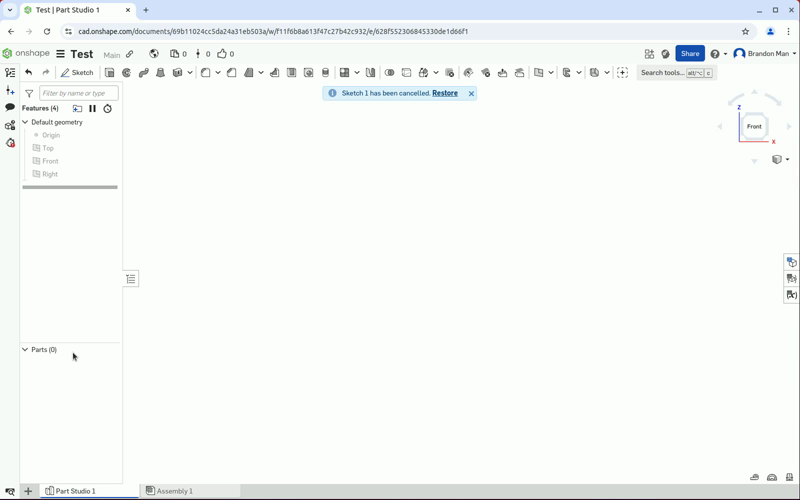
key(shift+s)
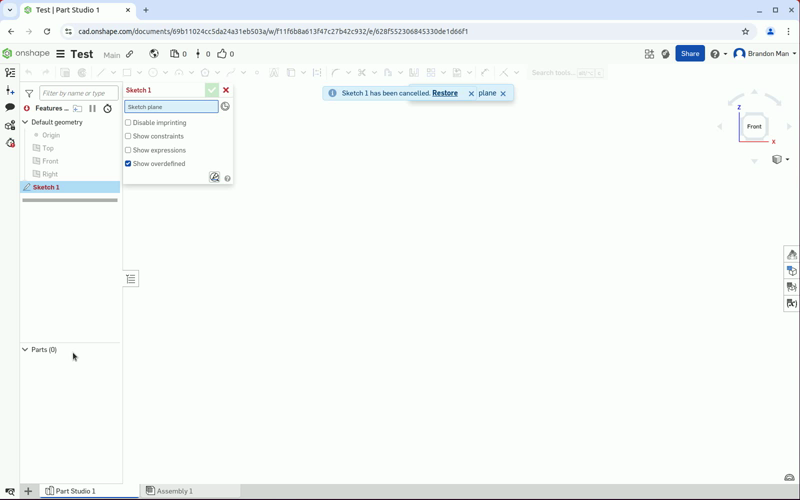
mouse_move(73, 163)
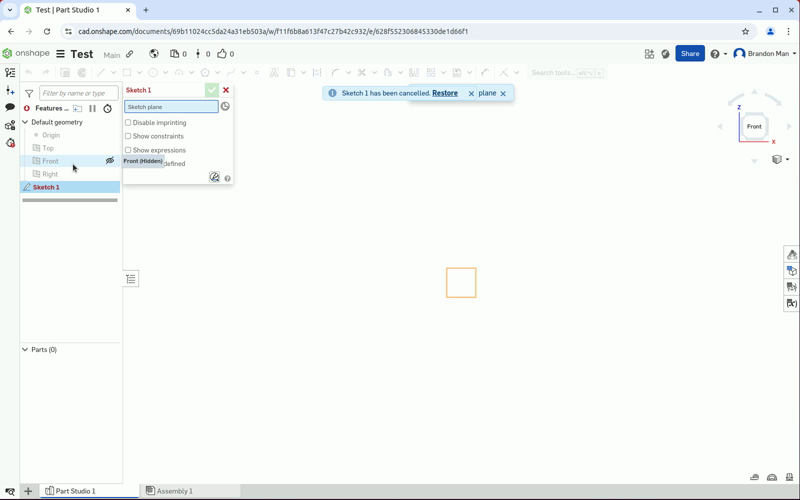
click(73, 163)
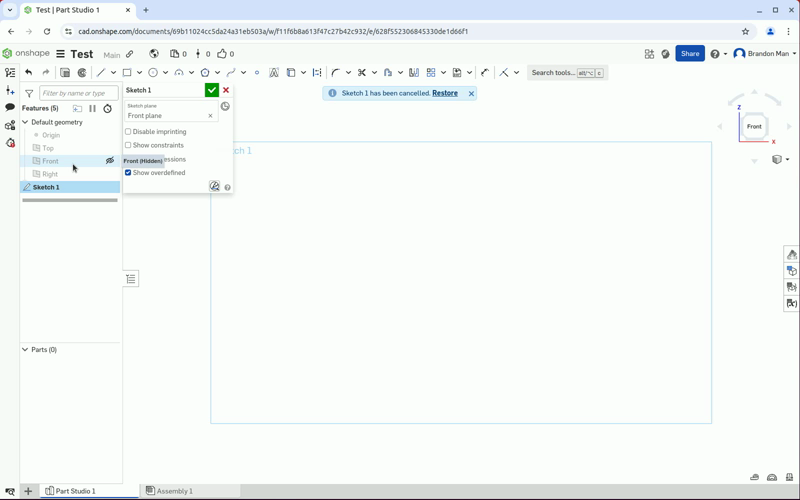
mouse_move(73, 352)
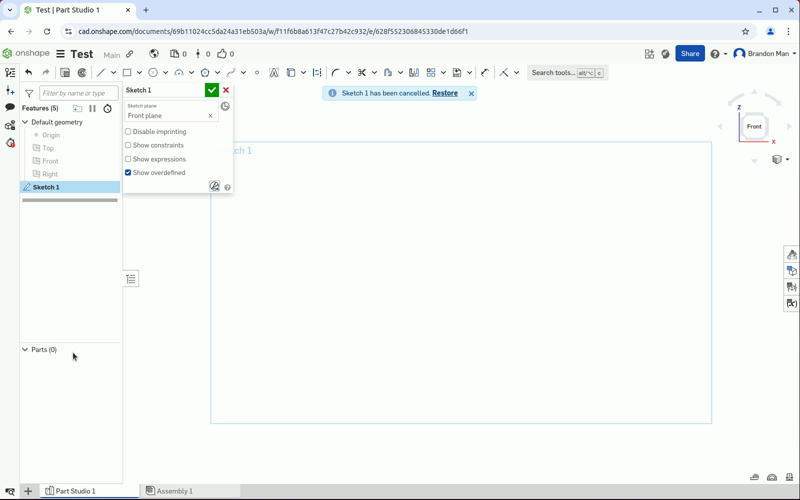
key(y)
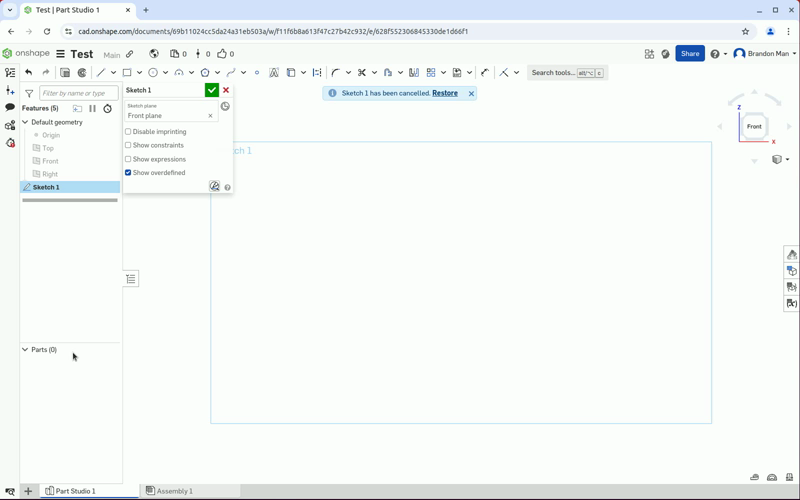
key(l)
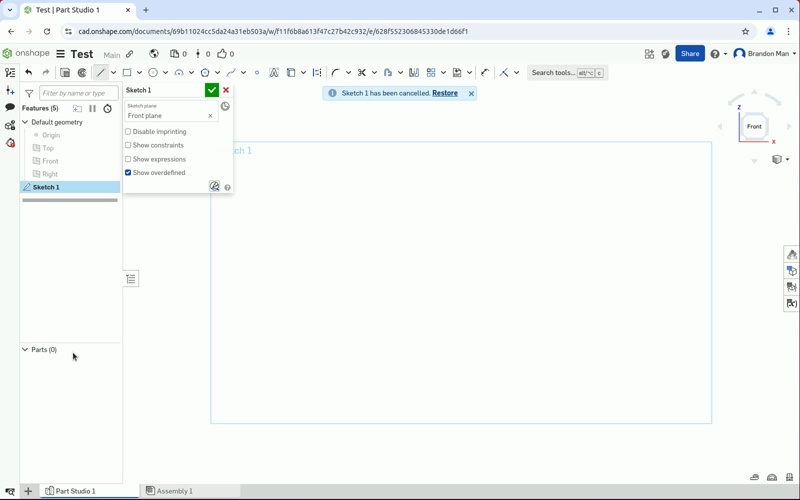
key_down(shift)
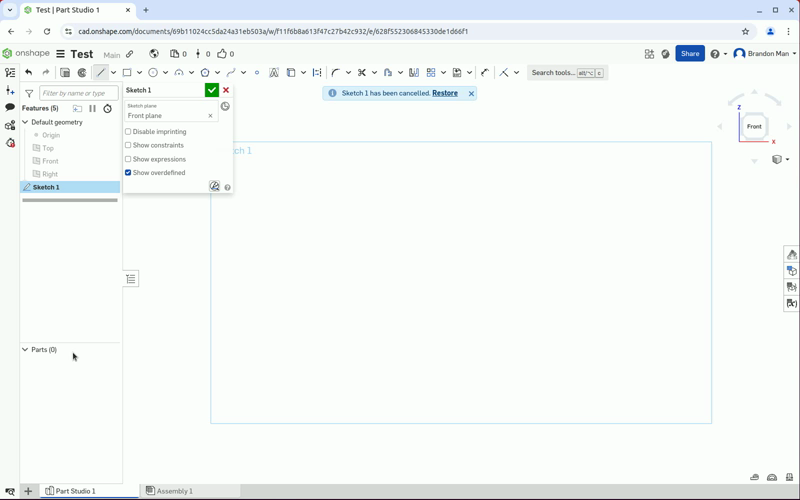
mouse_move(348, 354)
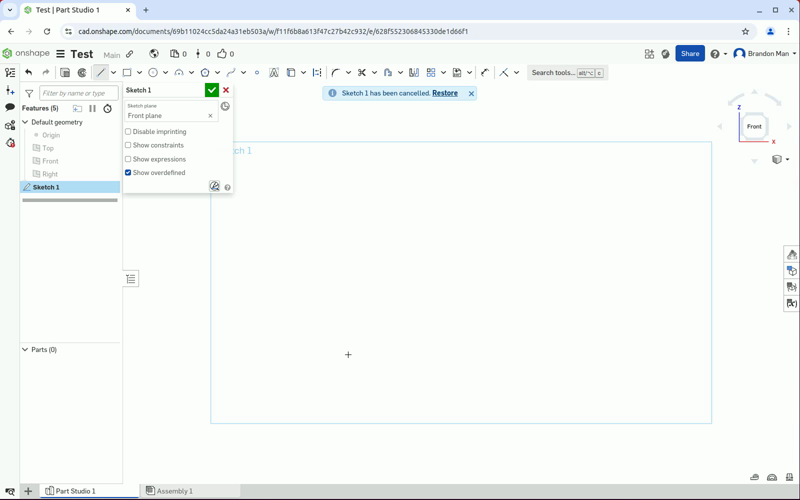
click(348, 354)
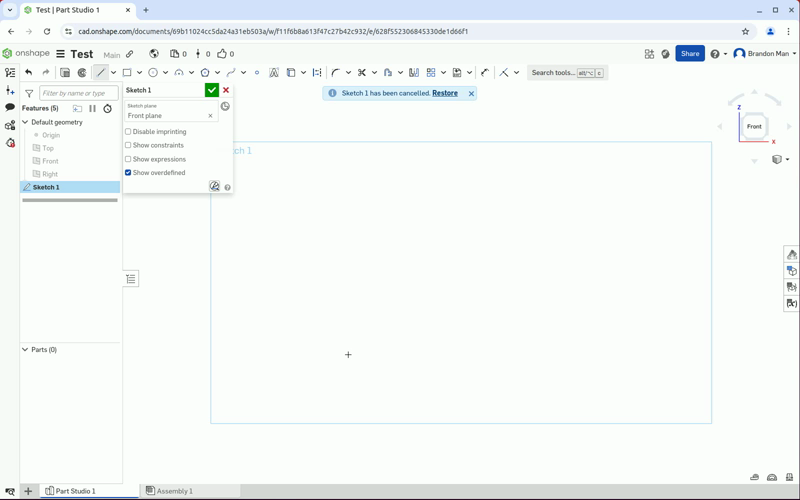
key_up(shift)
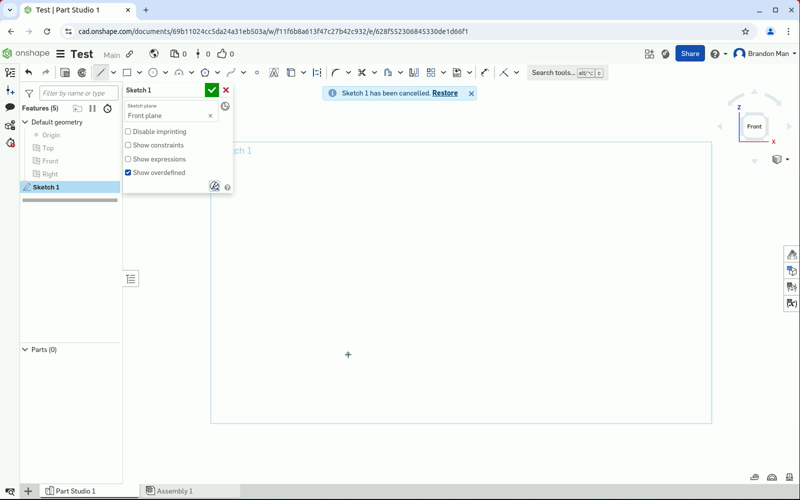
key_down(shift)
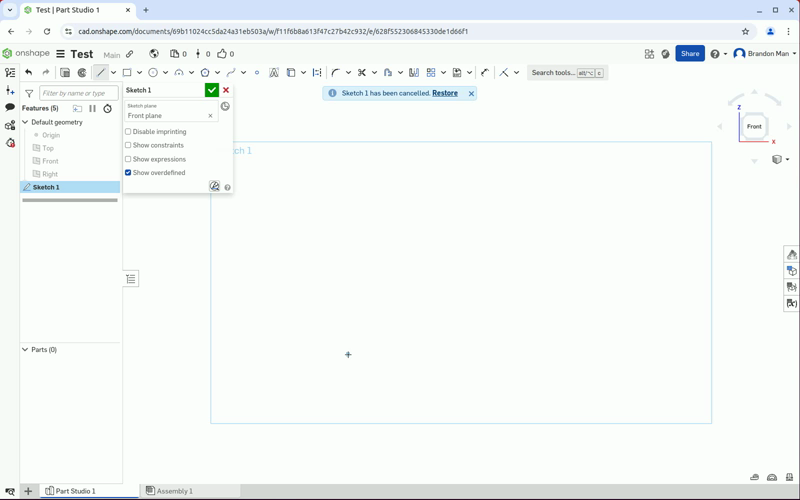
mouse_move(572, 354)
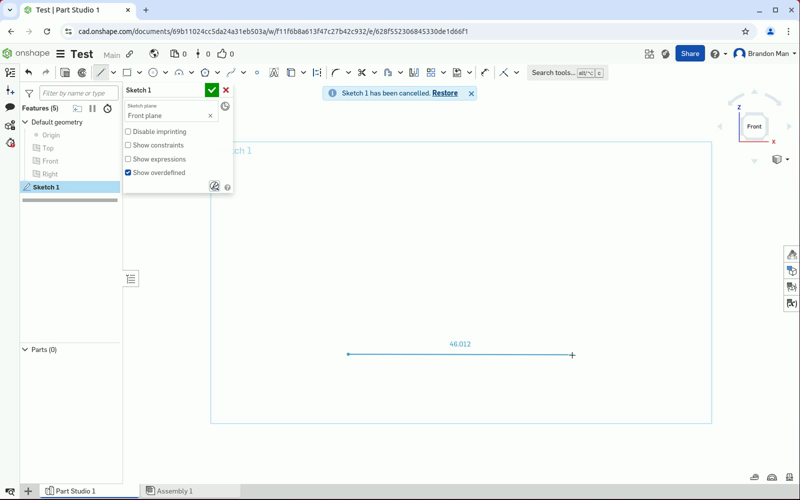
click(572, 354)
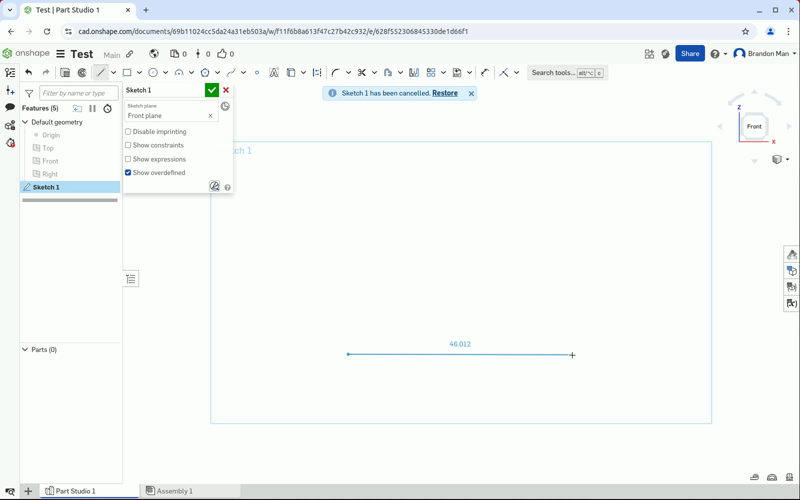
key_up(shift)
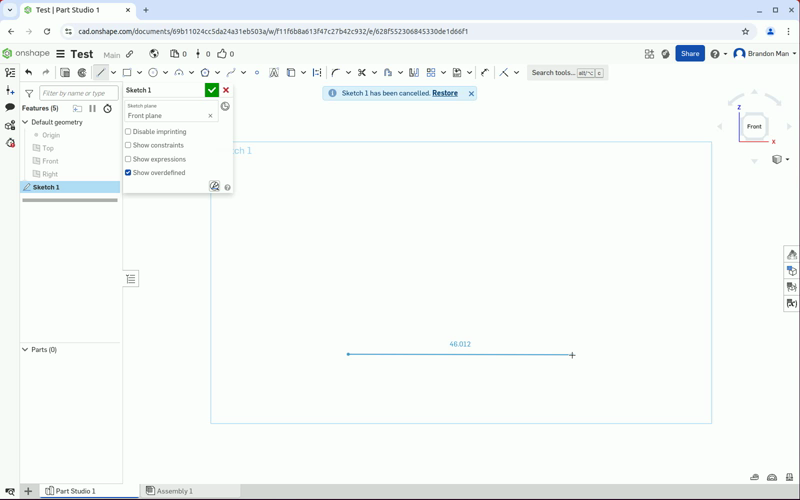
key_down(shift)
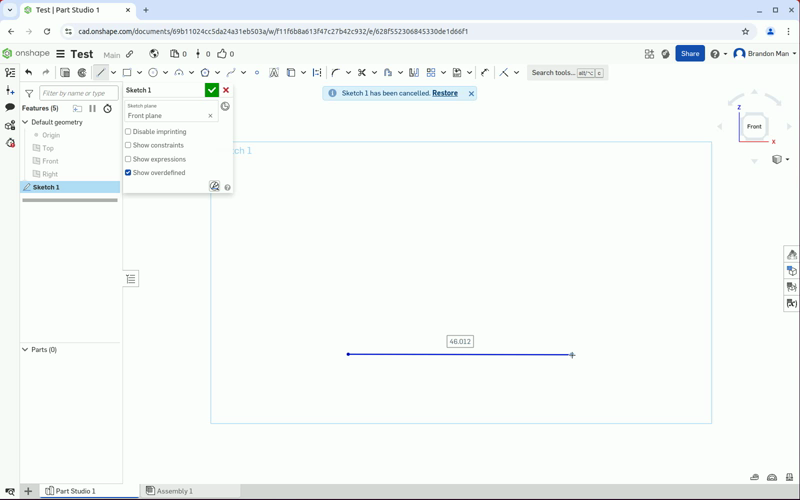
mouse_move(572, 213)
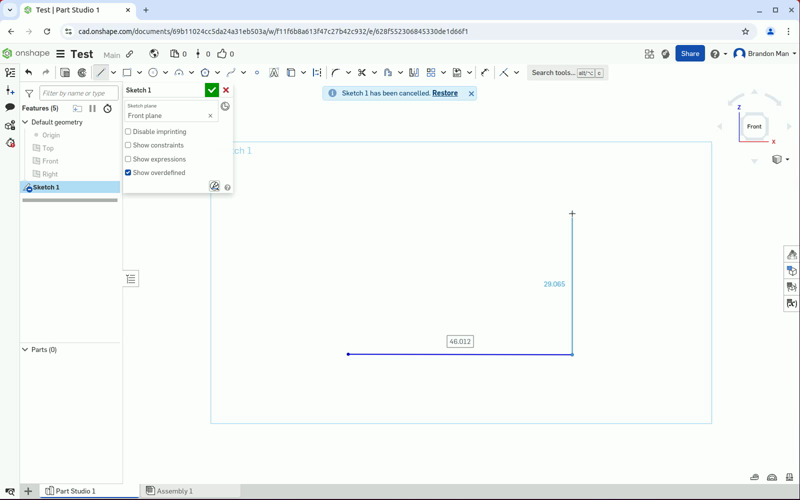
click(572, 213)
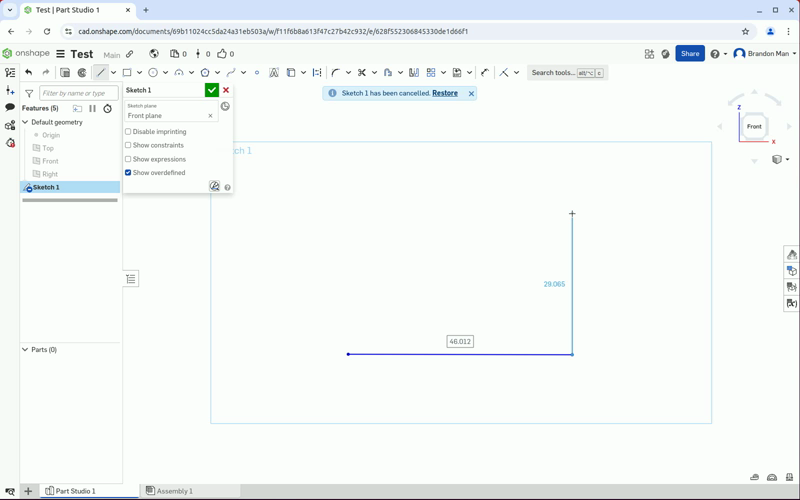
key_up(shift)
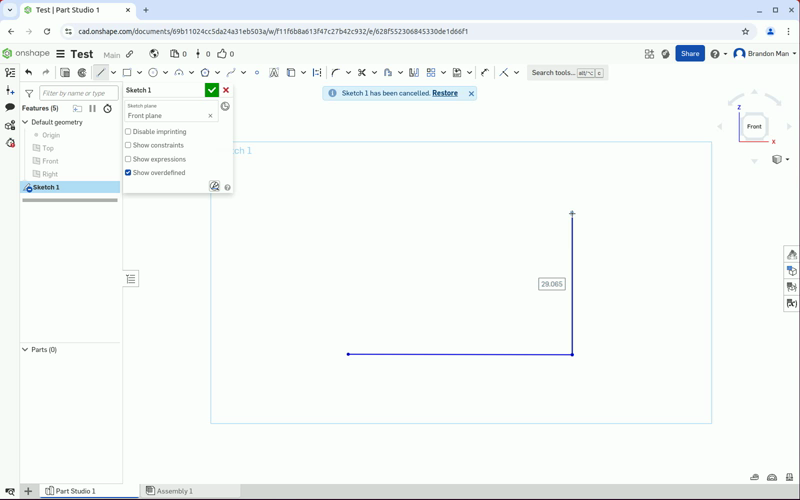
key_down(shift)
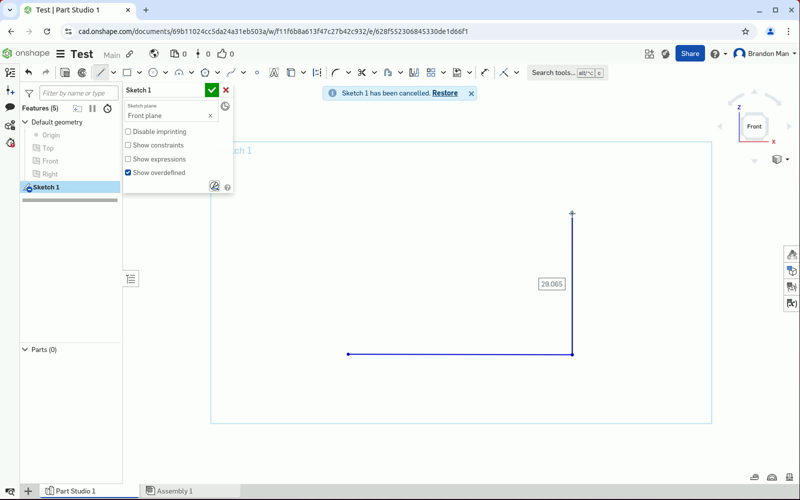
mouse_move(348, 213)
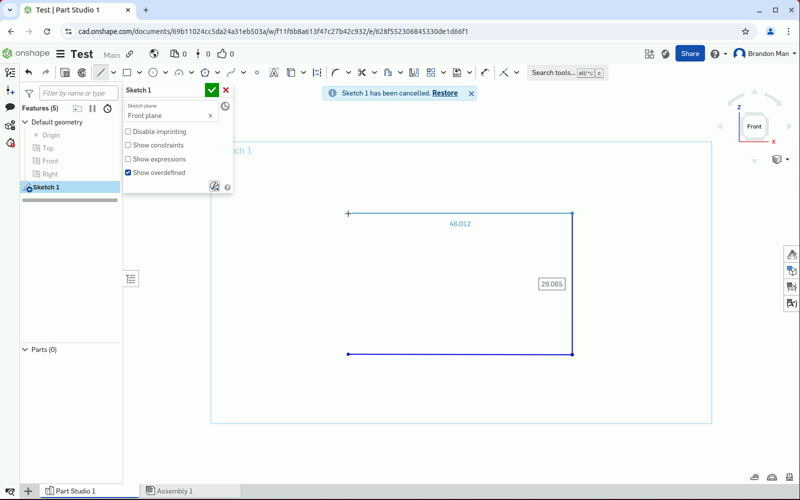
click(348, 213)
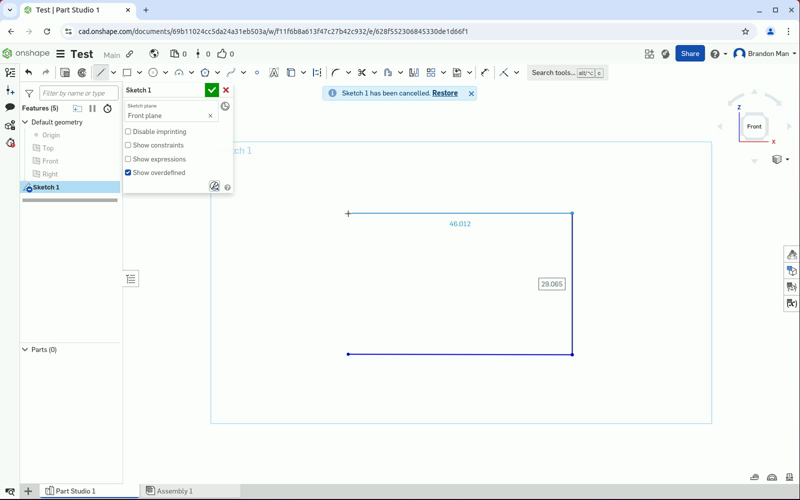
key_up(shift)
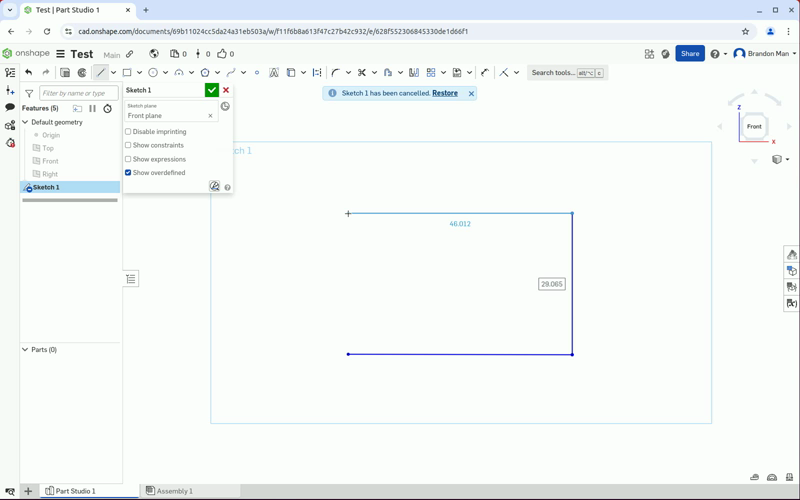
key_down(shift)
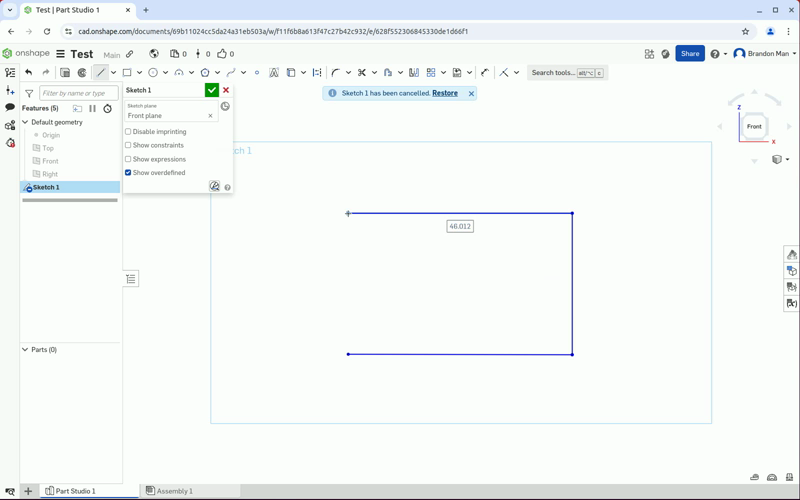
mouse_move(348, 354)
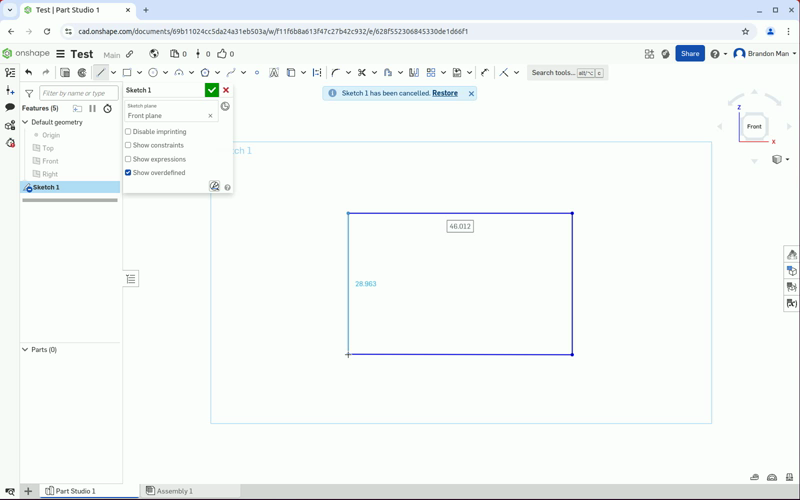
key_up(shift)
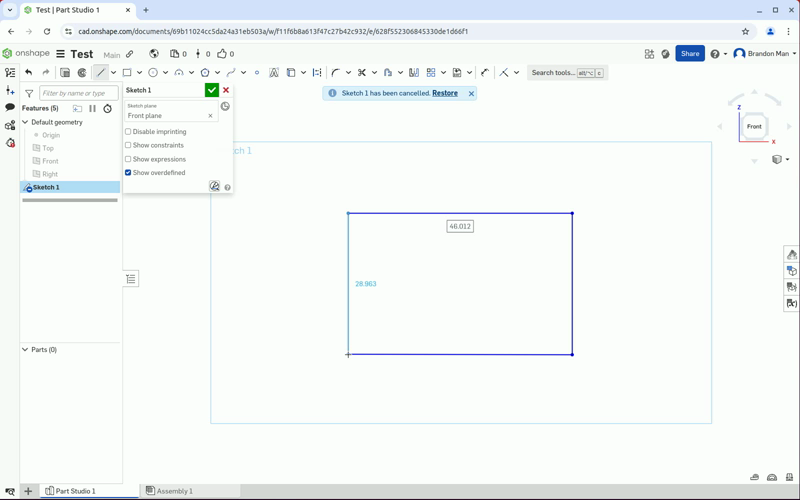
click(348, 354)
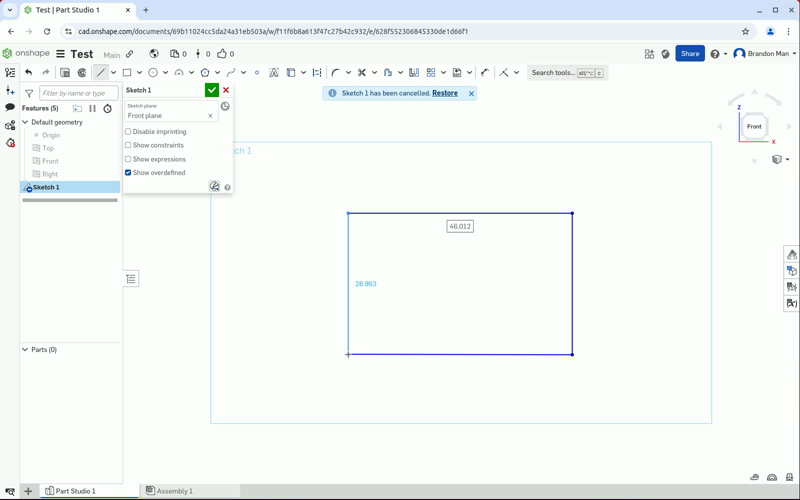
key(esc)
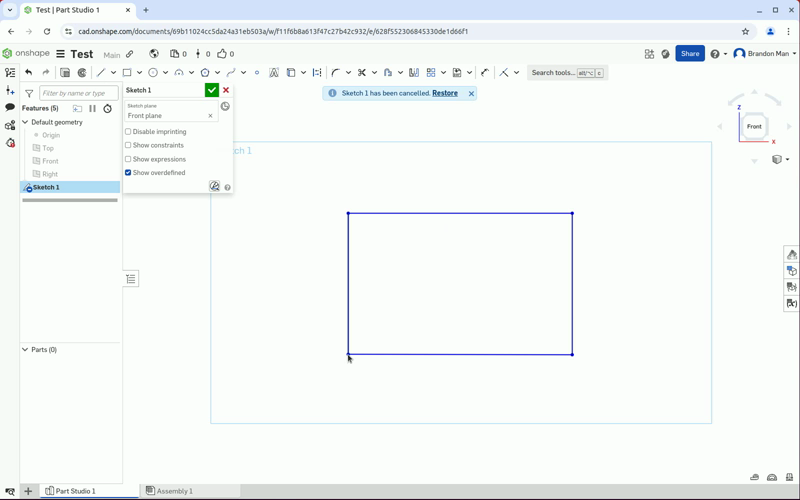
key(c)
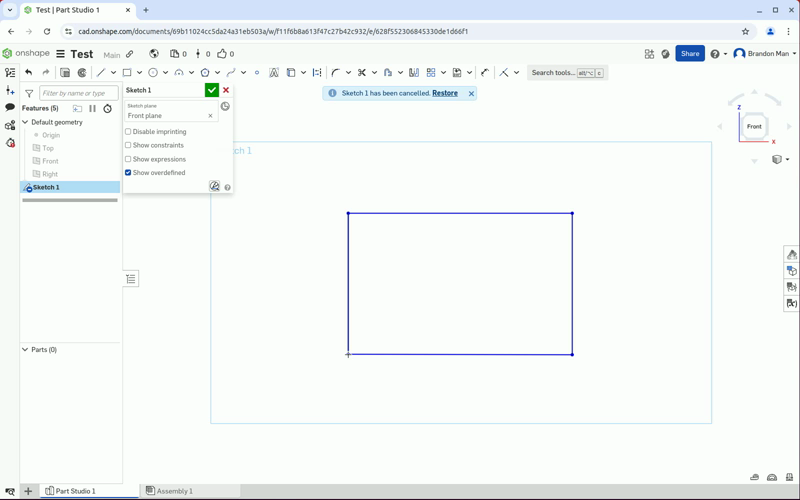
key_down(shift)
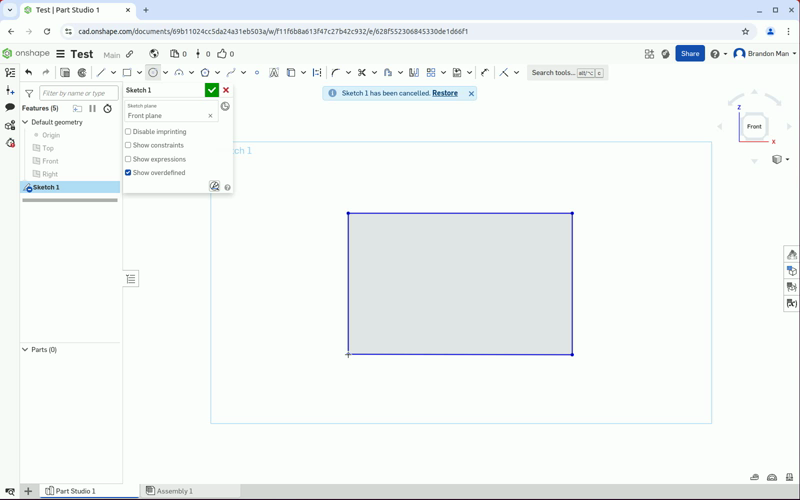
mouse_move(364, 338)
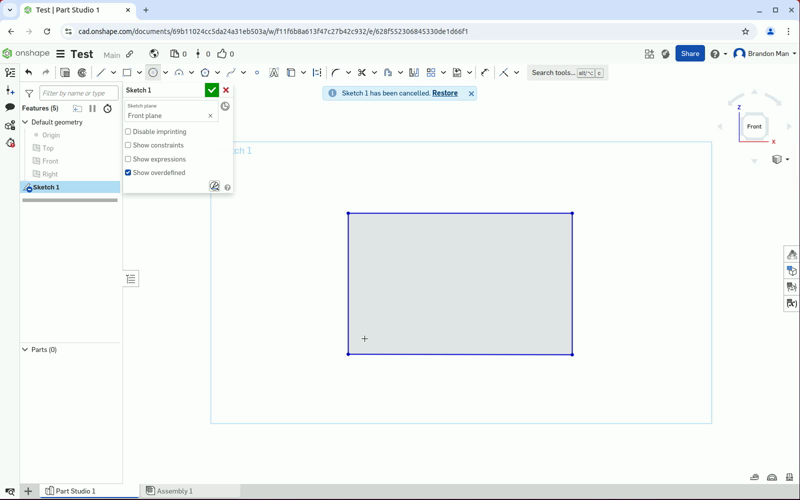
click(364, 338)
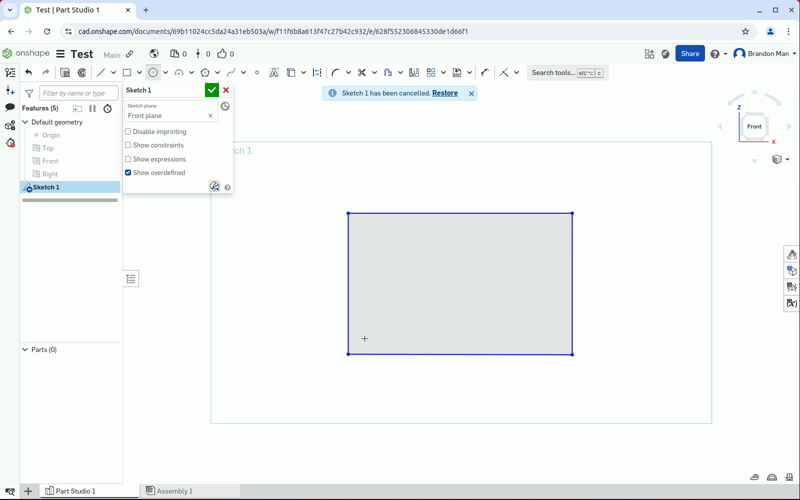
key_up(shift)
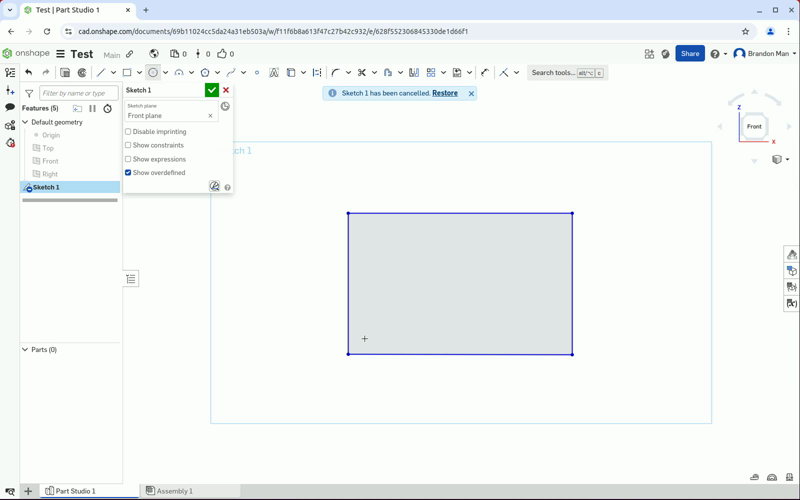
mouse_move(371, 338)
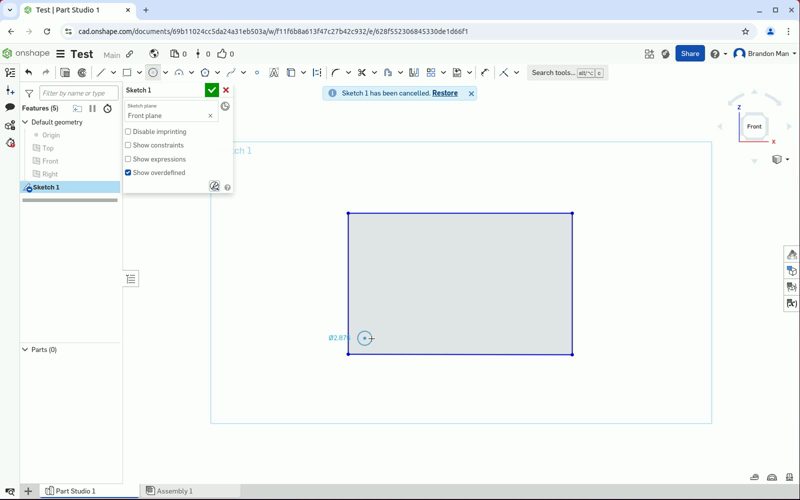
click(371, 338)
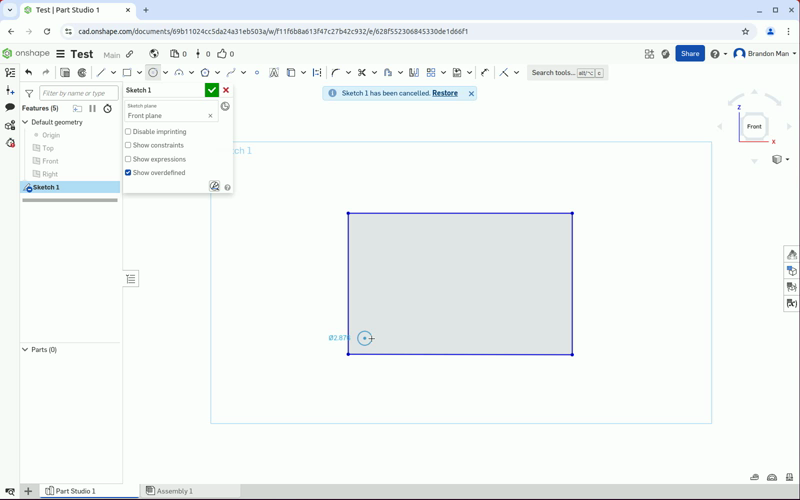
key(esc)
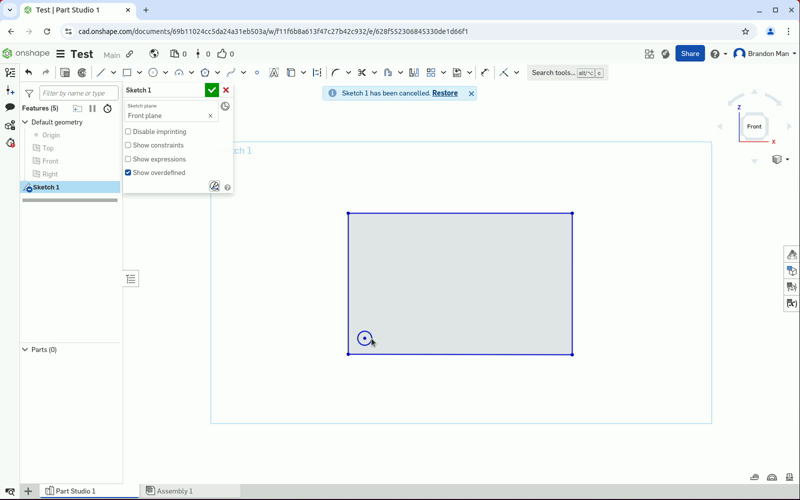
key(c)
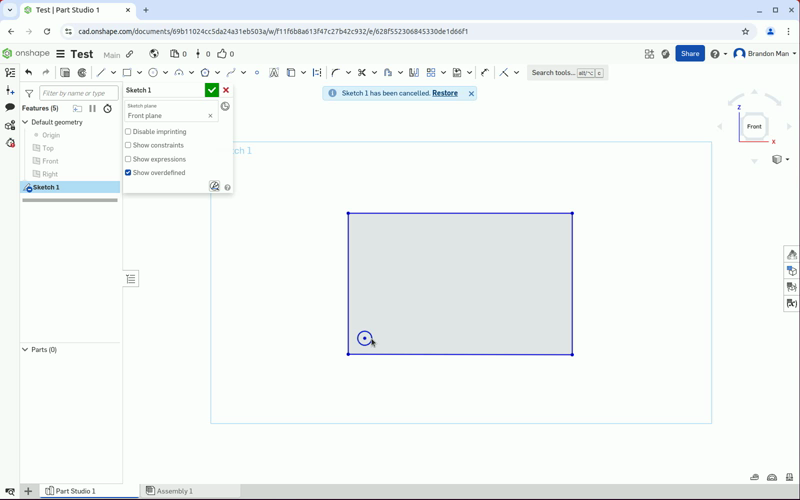
key_down(shift)
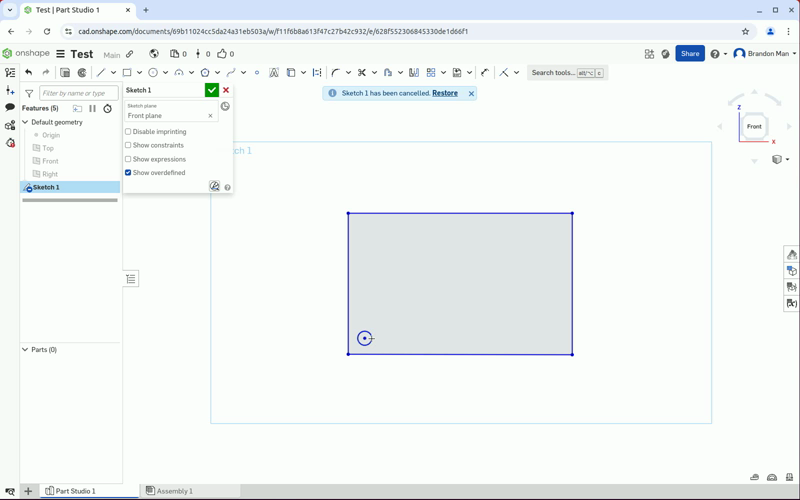
mouse_move(364, 227)
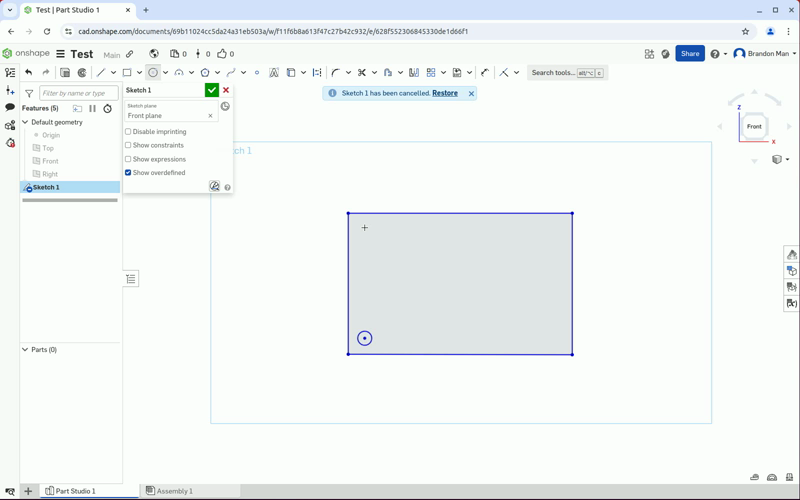
click(364, 227)
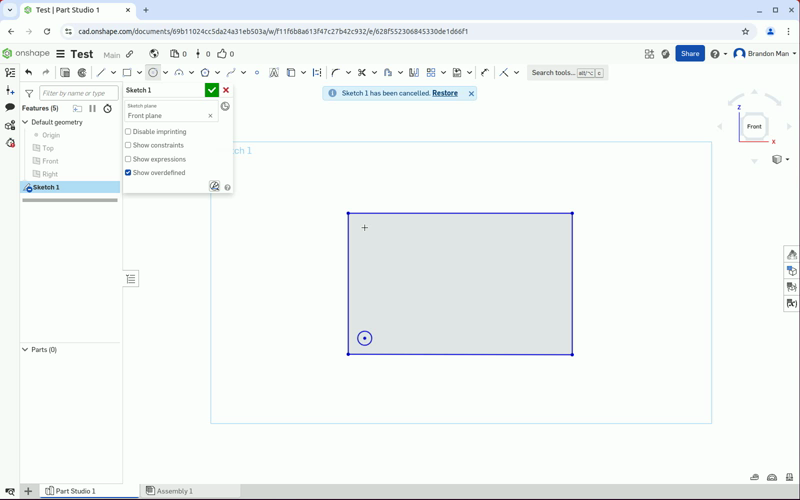
key_up(shift)
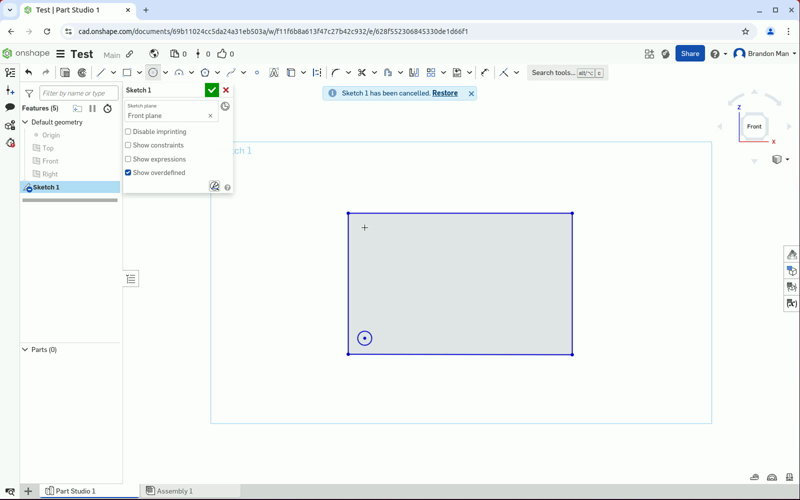
mouse_move(371, 227)
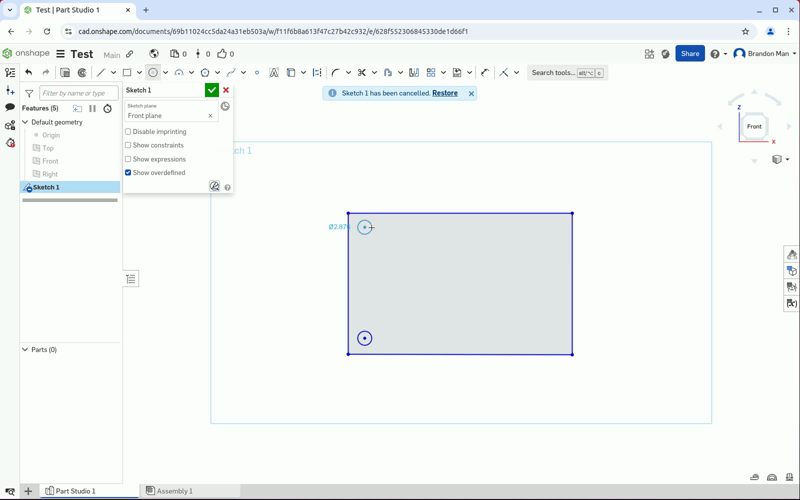
click(371, 227)
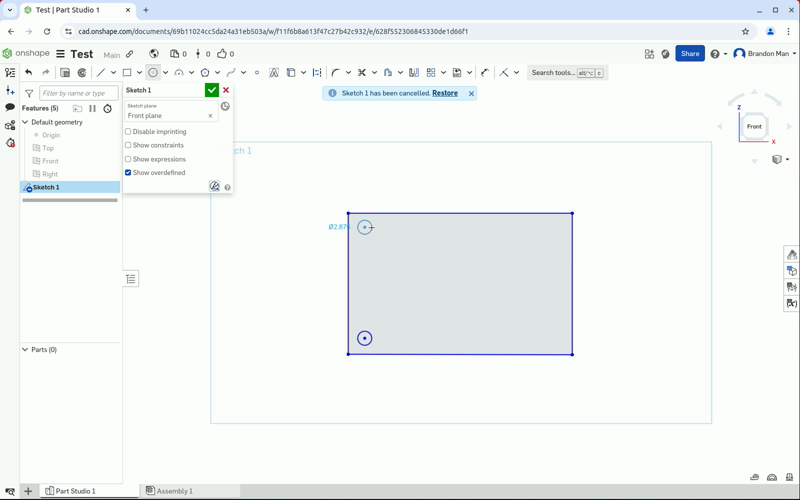
key(esc)
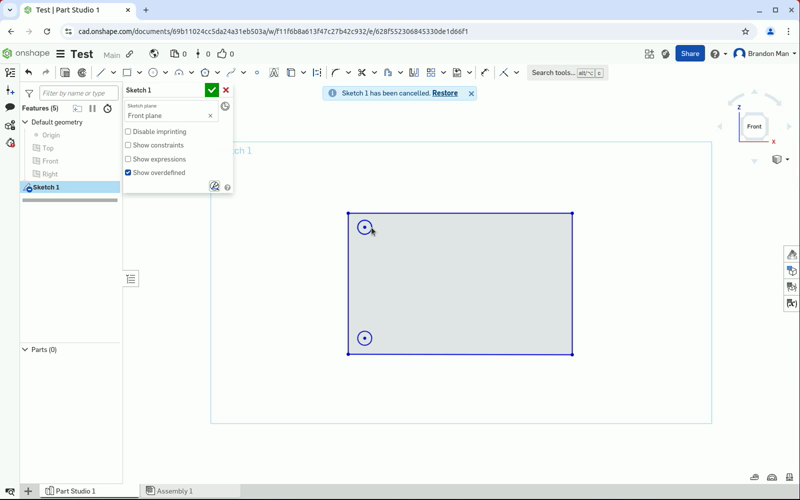
key(c)
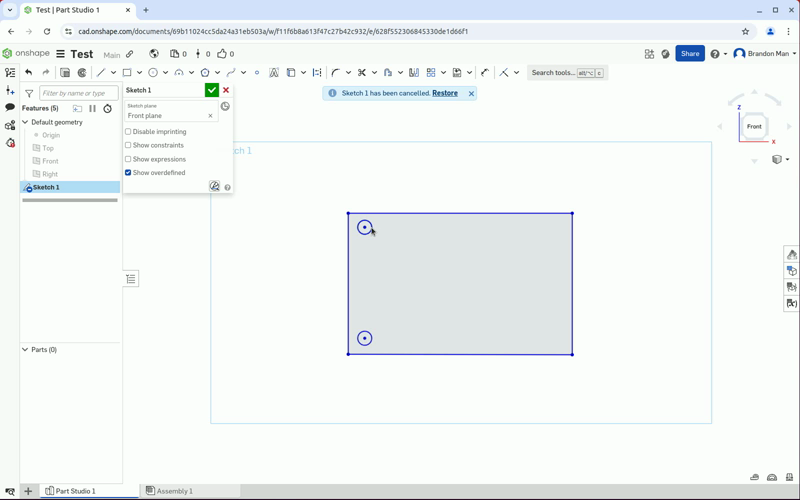
key_down(shift)
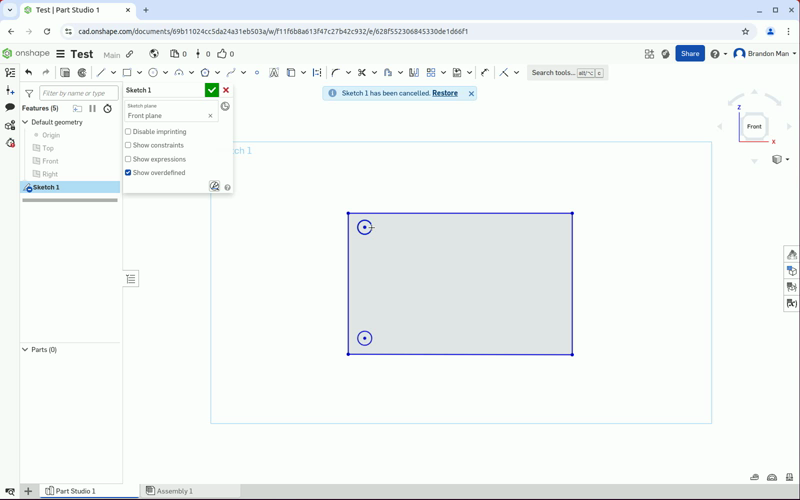
mouse_move(555, 338)
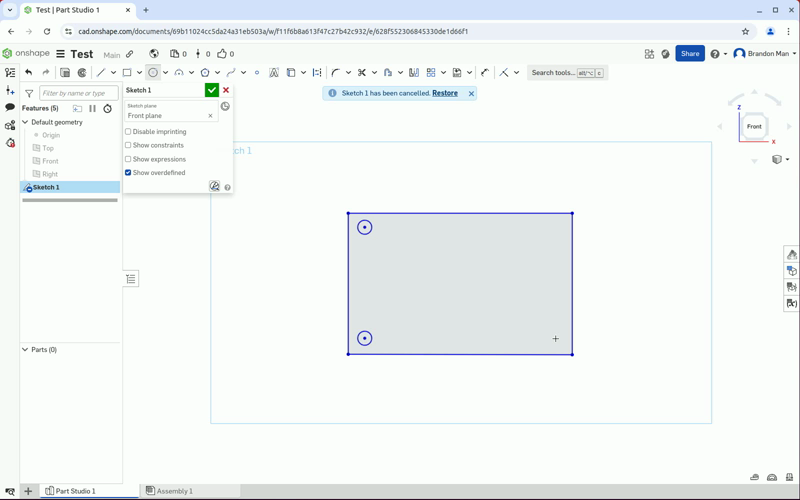
click(555, 338)
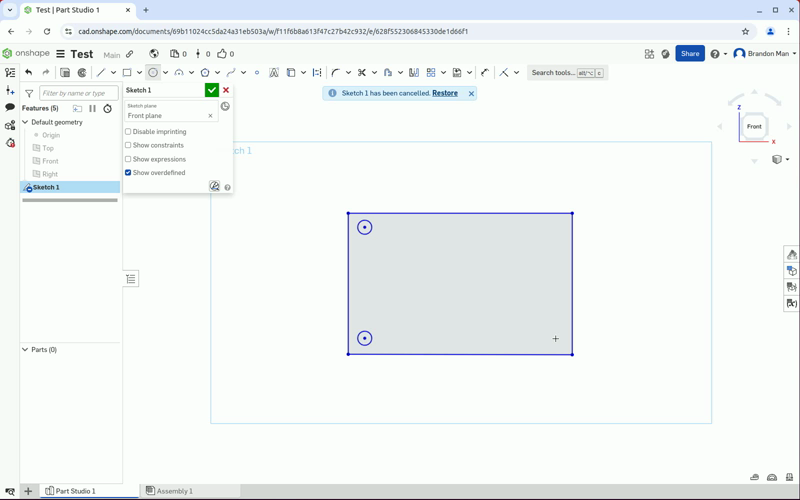
key_up(shift)
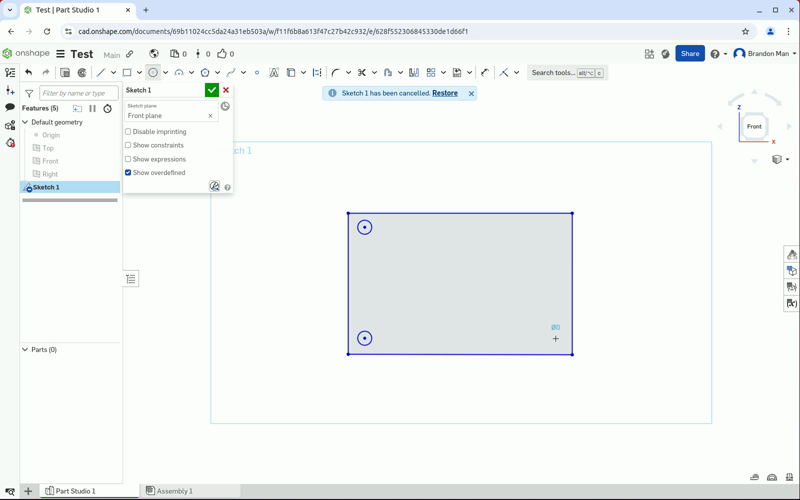
mouse_move(562, 338)
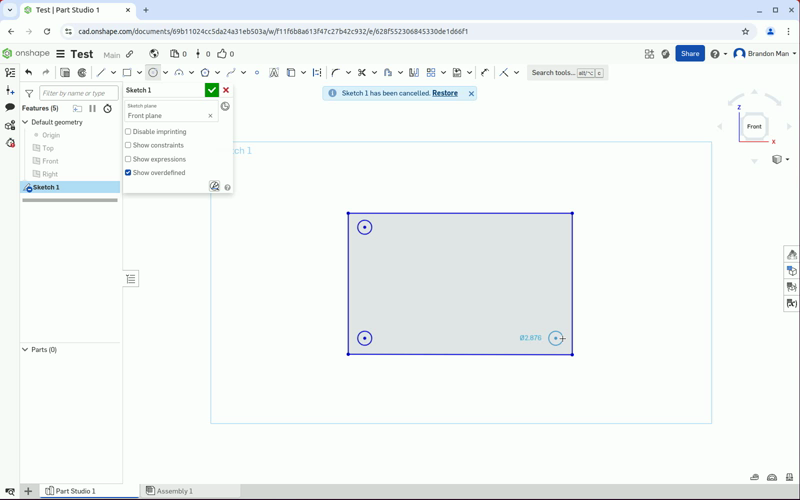
click(562, 338)
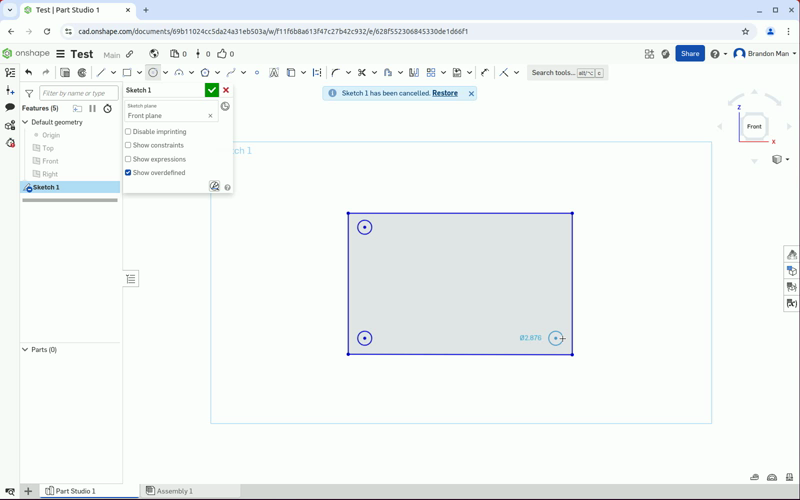
key(esc)
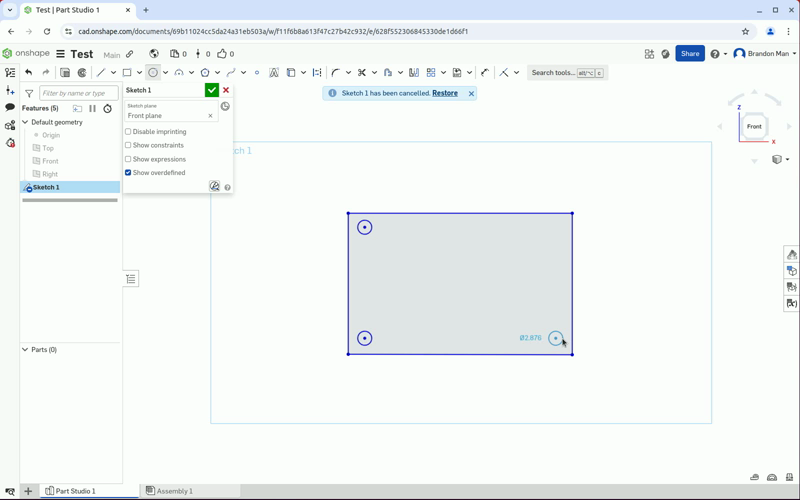
key(c)
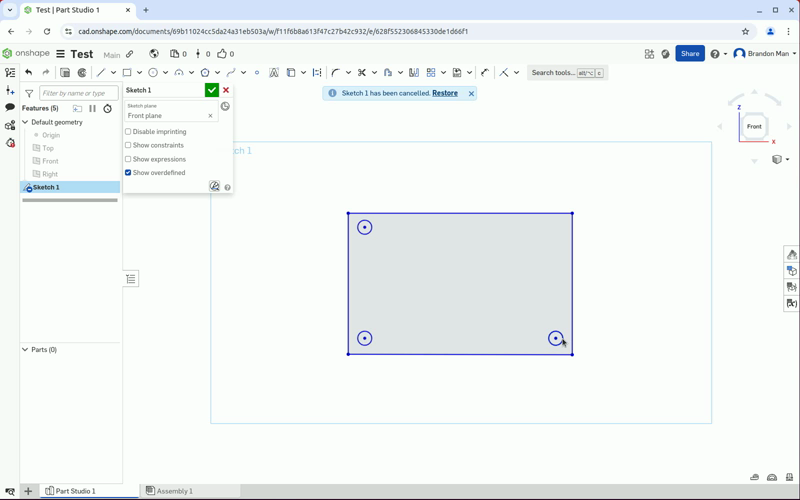
key_down(shift)
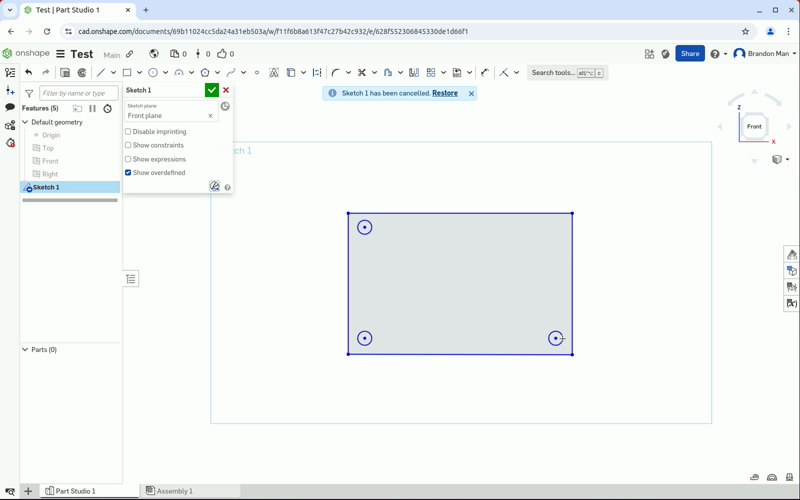
mouse_move(555, 227)
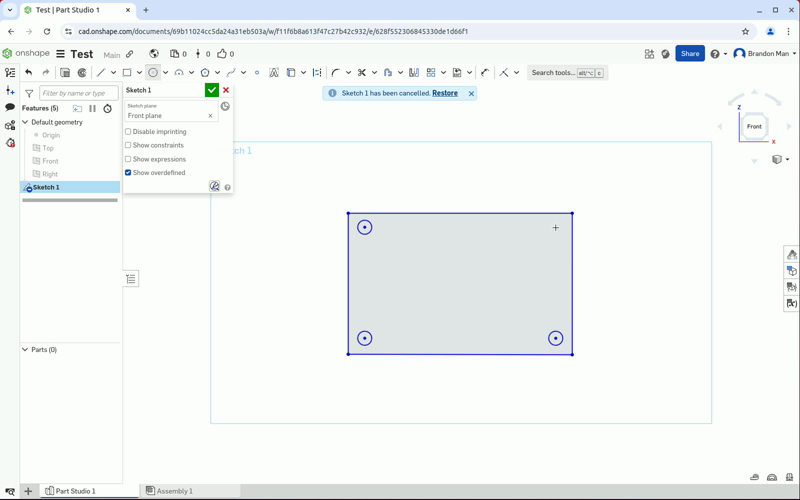
click(555, 227)
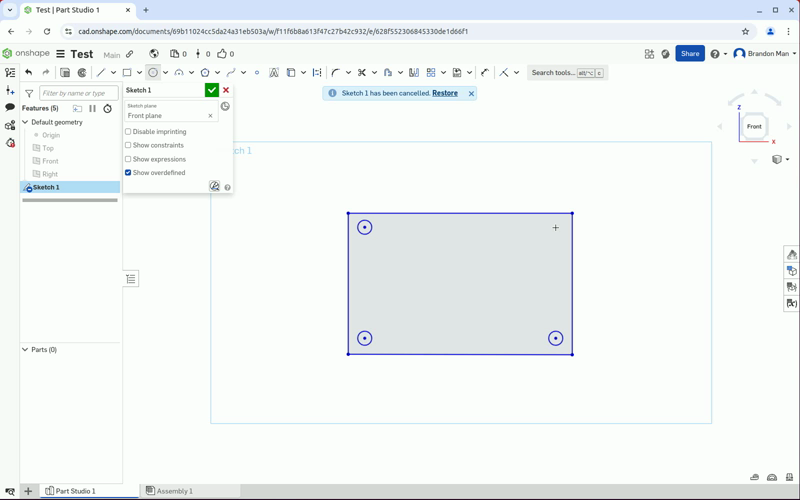
key_up(shift)
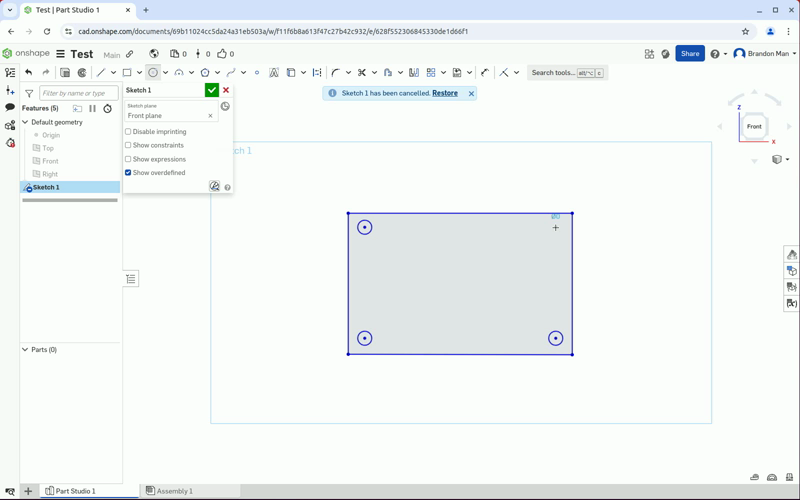
mouse_move(562, 227)
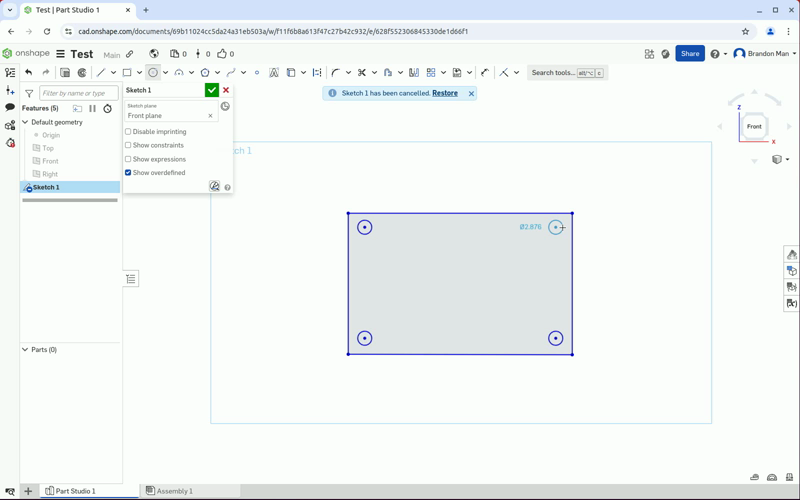
click(562, 227)
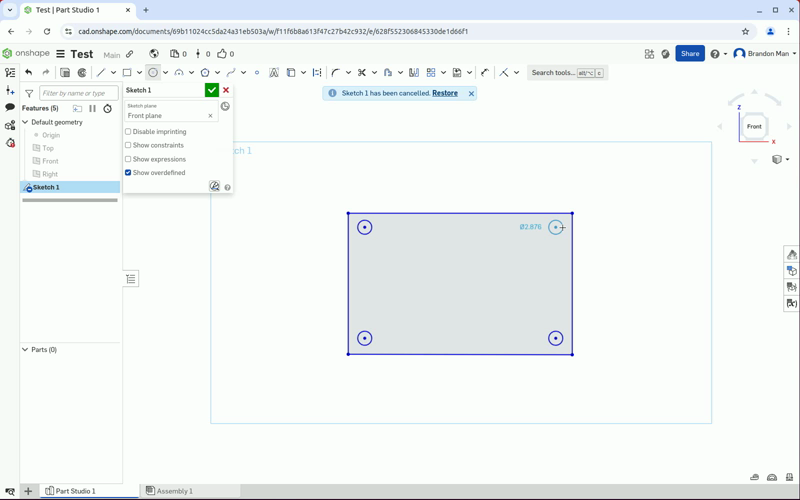
key(esc)
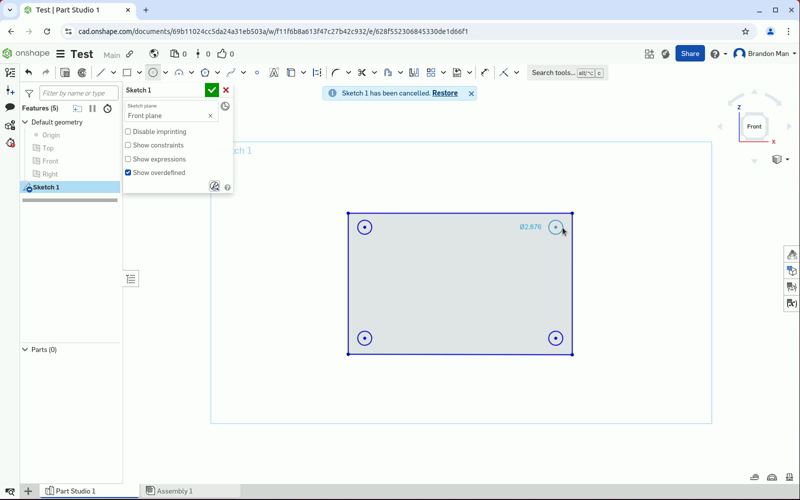
mouse_move(445, 330)
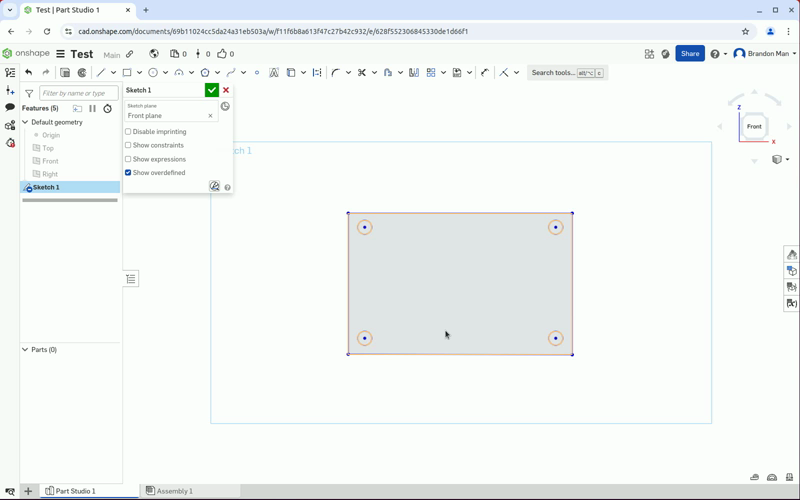
click(445, 330)
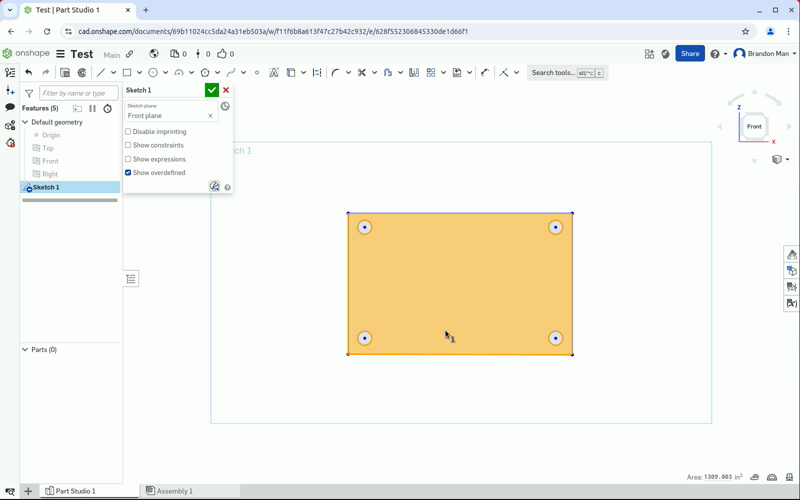
mouse_move(73, 352)
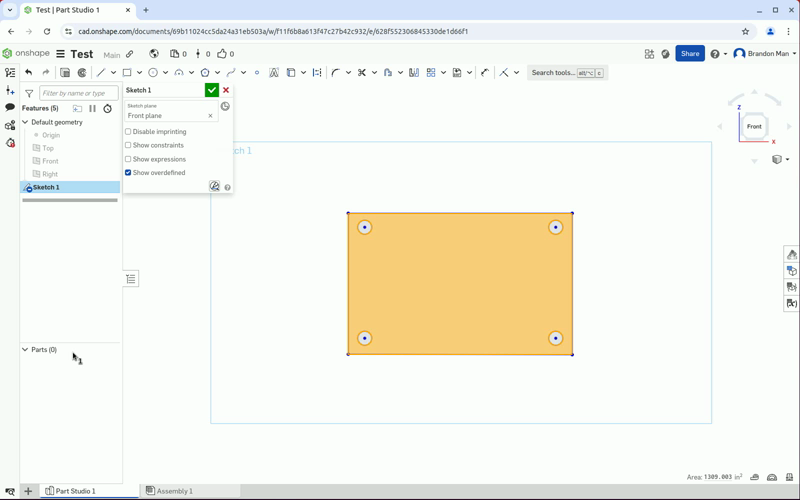
key(shift+y)
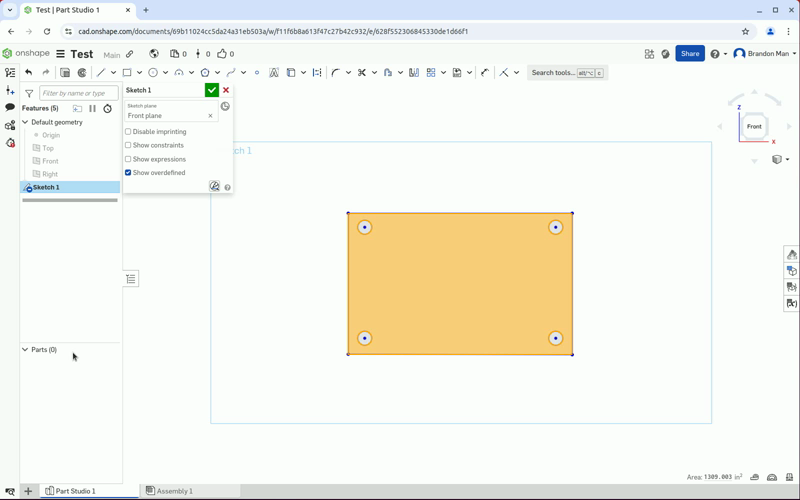
key(shift+e)
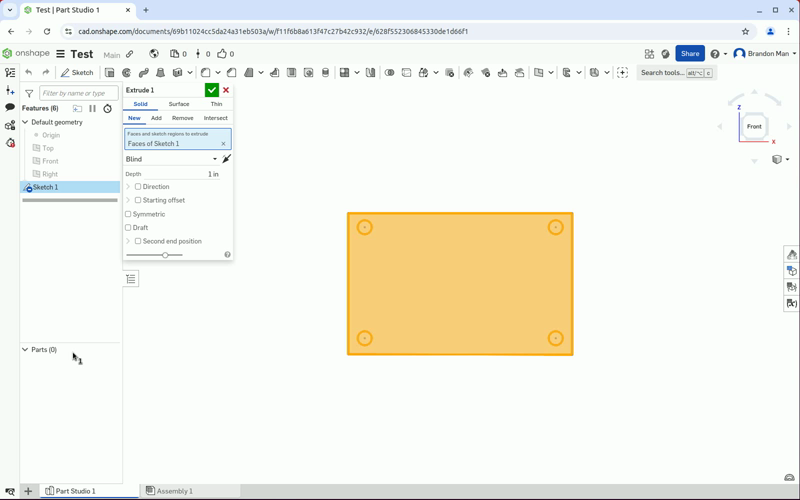
mouse_move(143, 106)
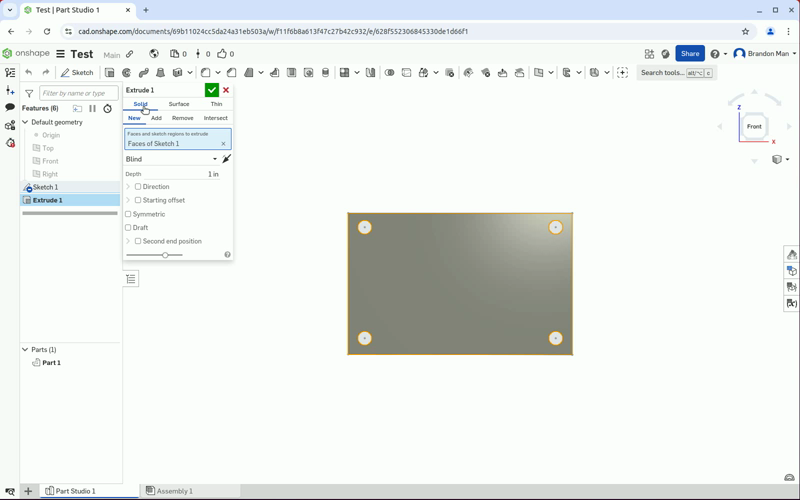
click(143, 106)
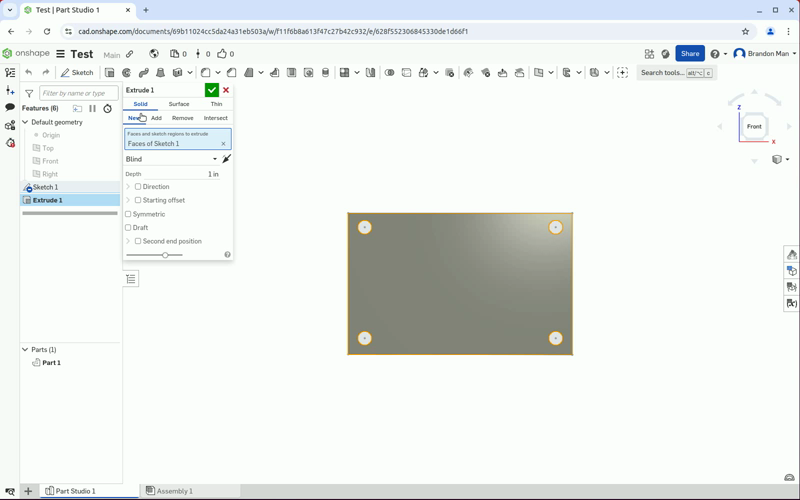
mouse_move(137, 120)
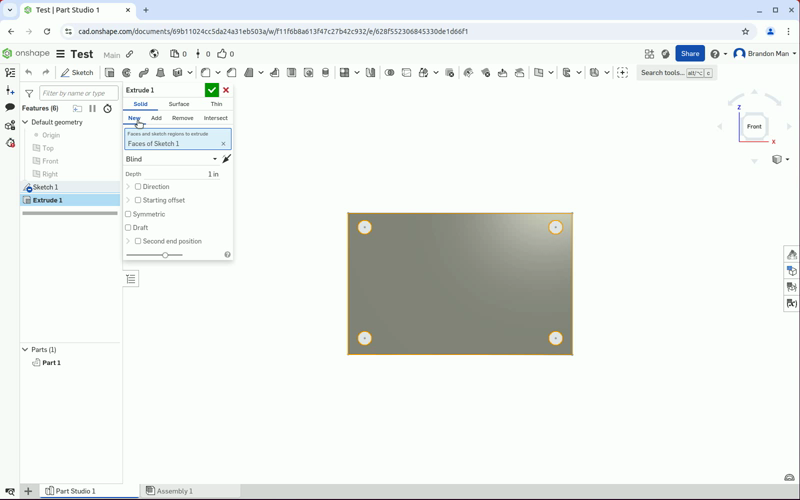
click(137, 120)
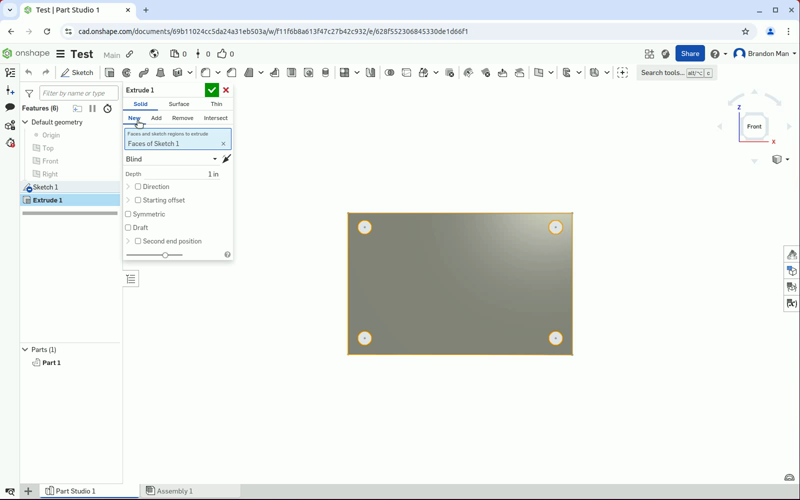
key(tab, 4)
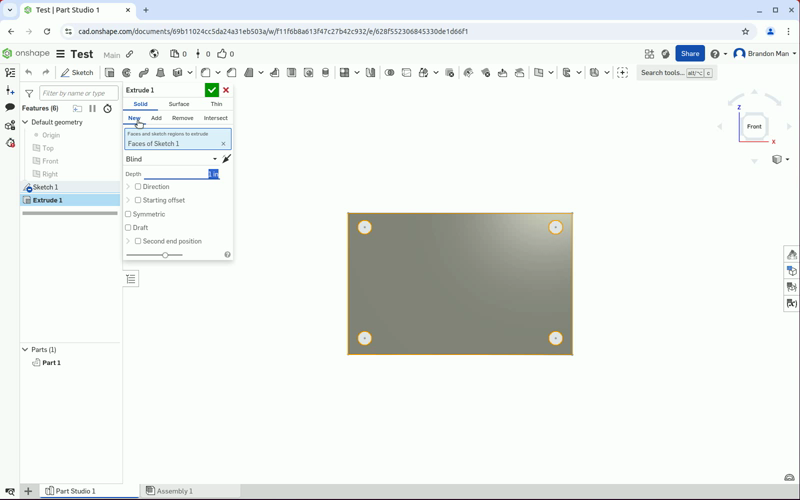
text(1.204)
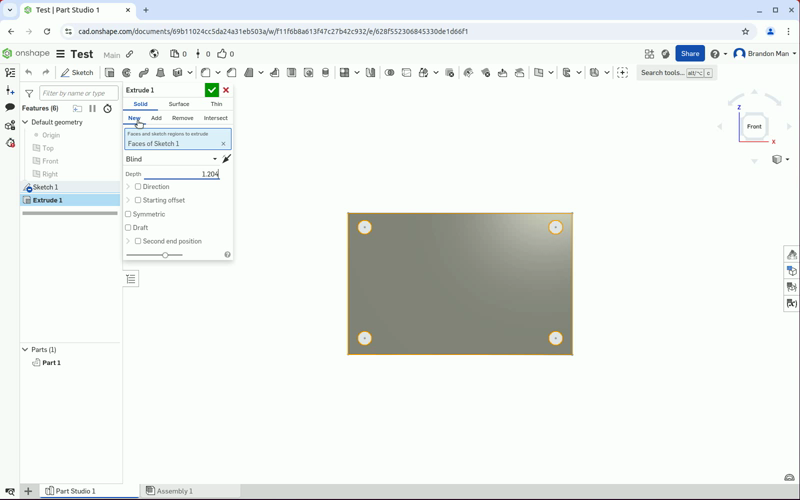
key(enter)
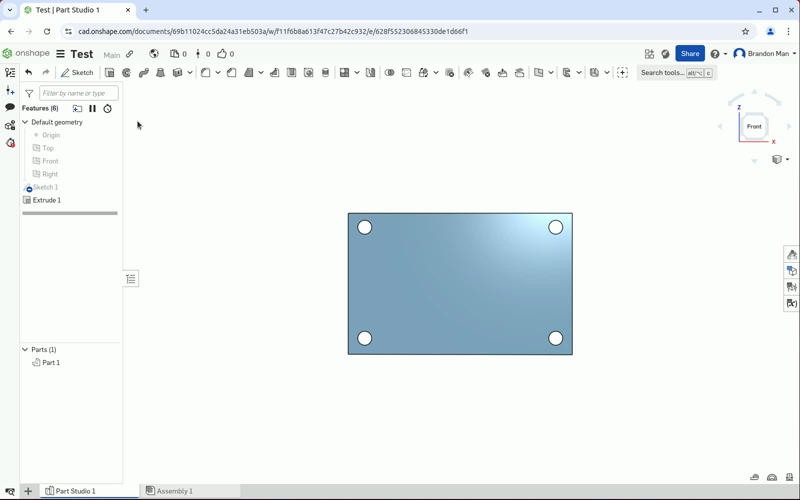
key(shift+h)
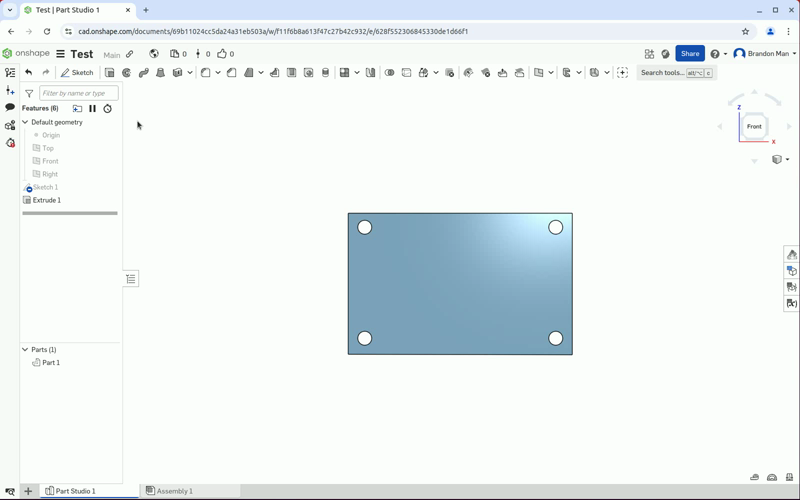
key(shift+h)
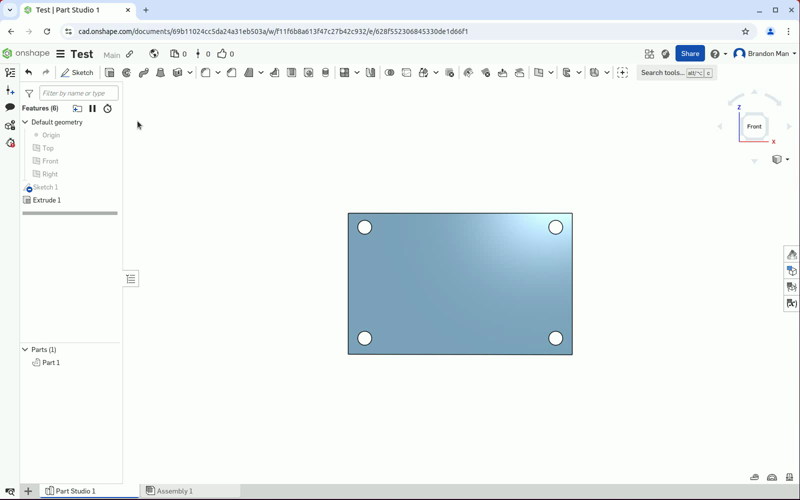
mouse_move(73, 189)
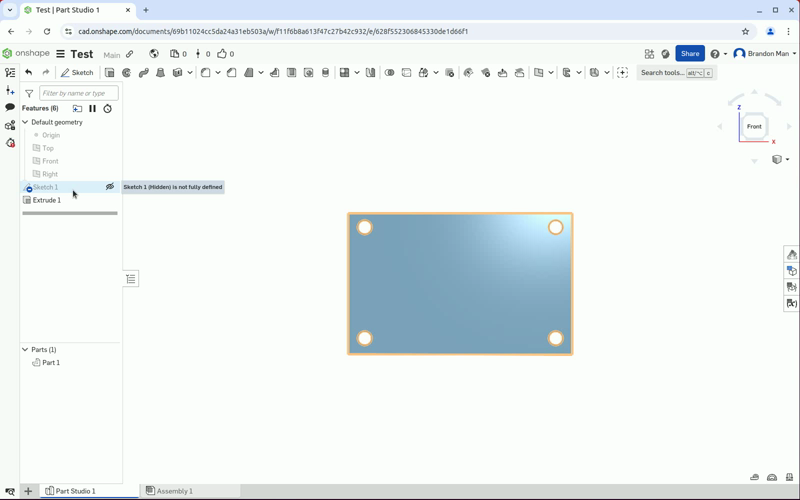
click(73, 189)
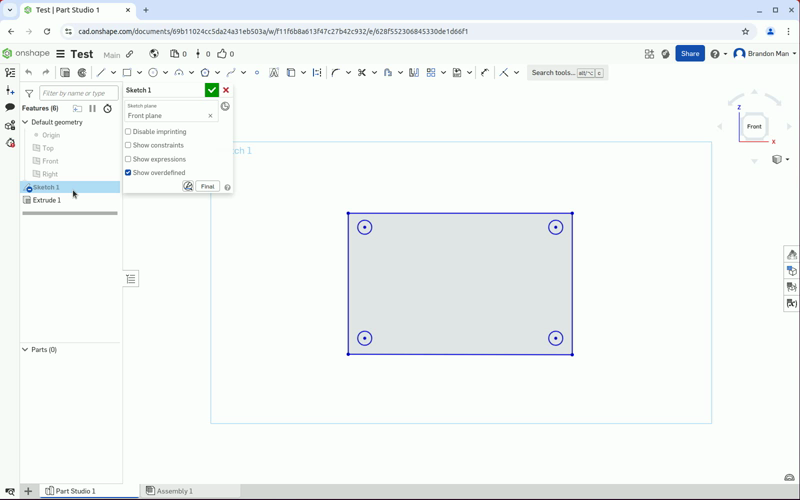
mouse_move(229, 92)
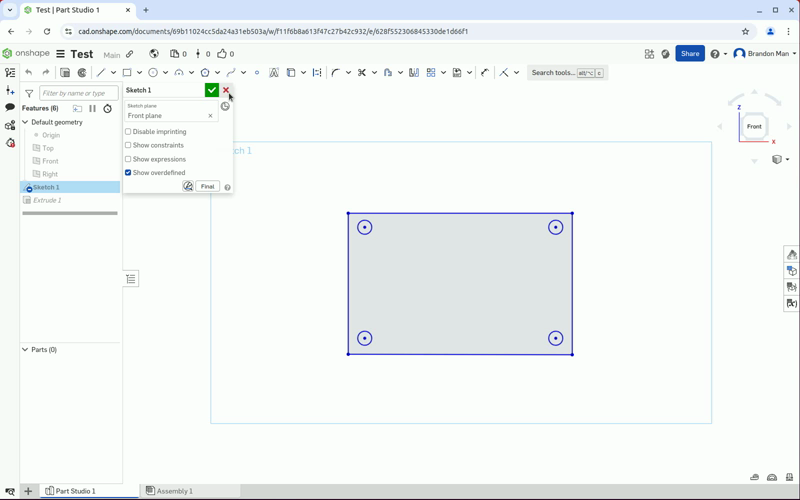
click(229, 92)
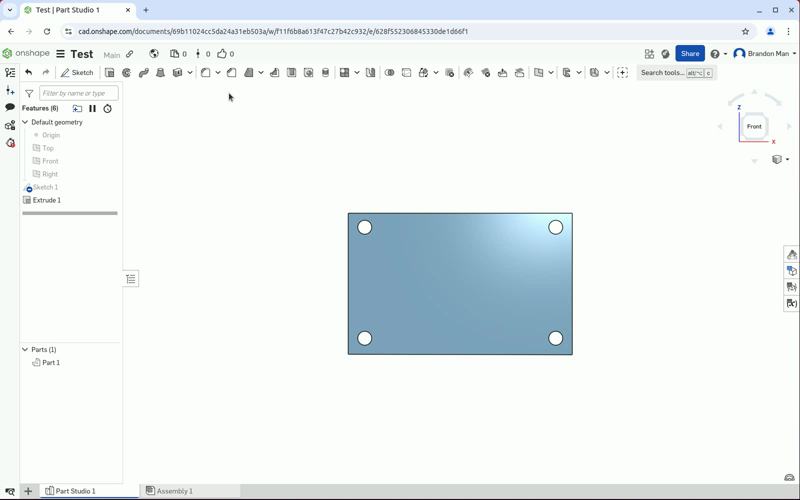
mouse_move(541, 75)
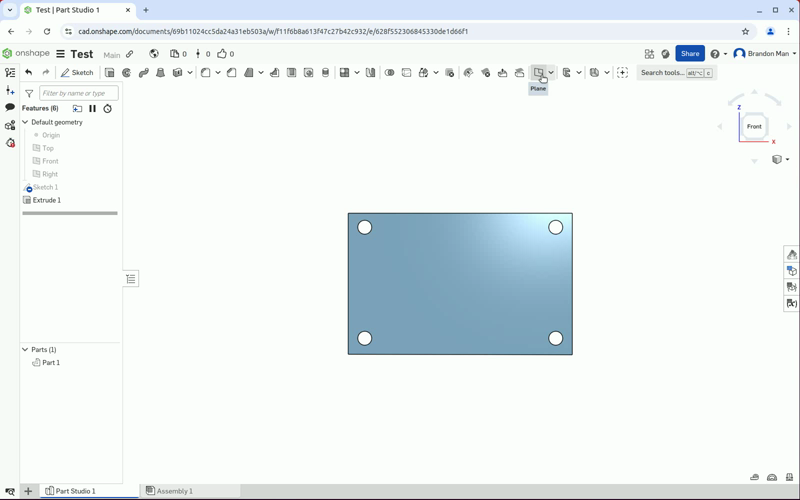
click(541, 75)
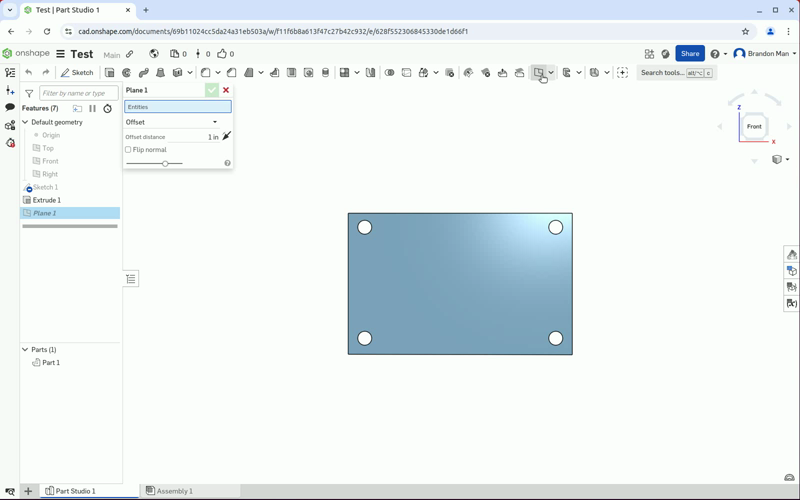
mouse_move(73, 163)
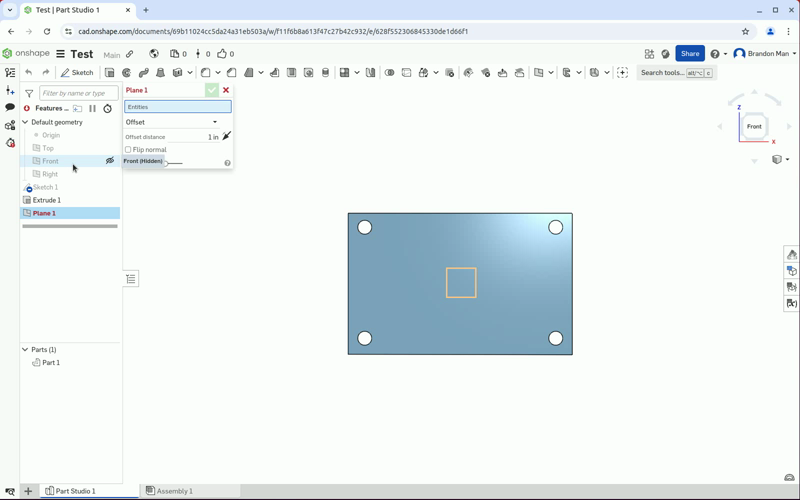
click(73, 163)
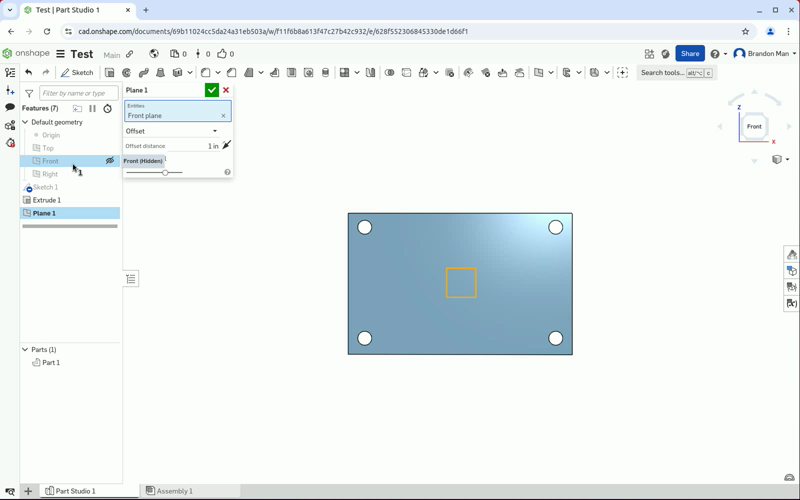
key(tab, 2)
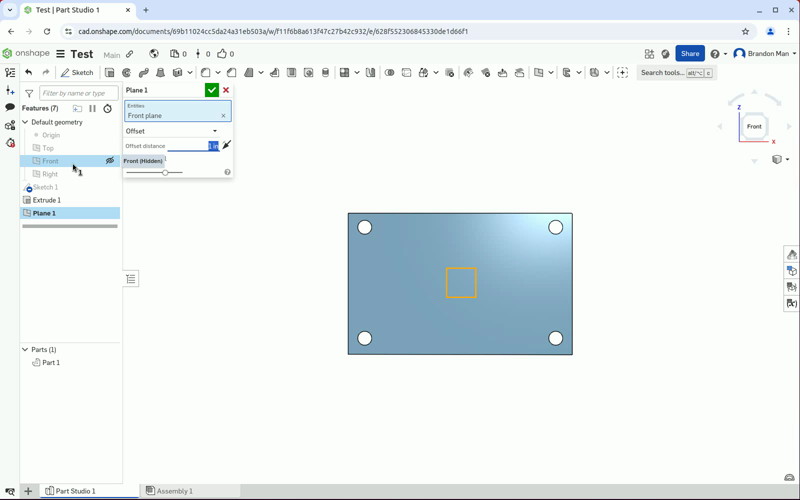
text(1.202)
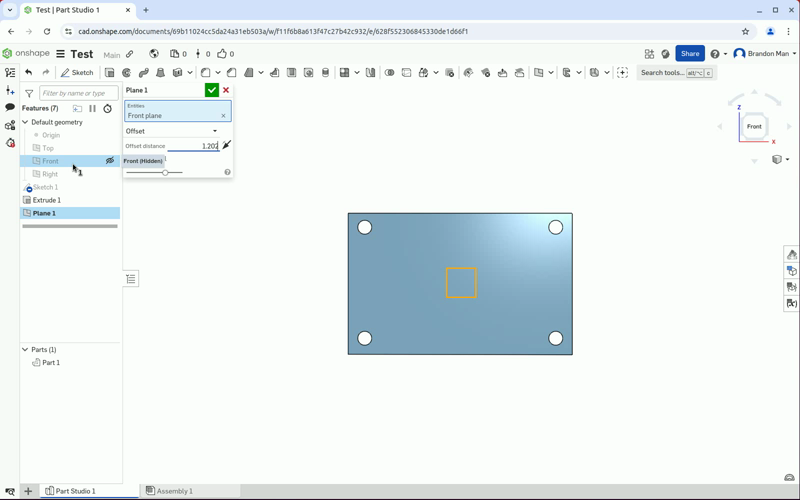
key(enter, 2)
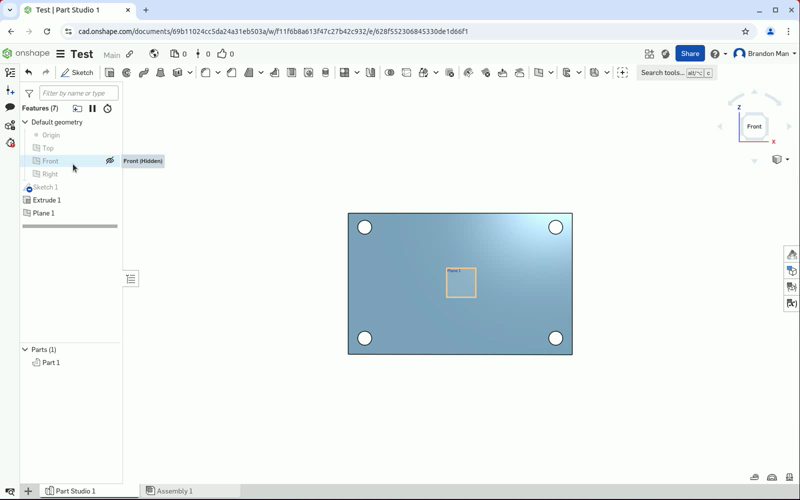
key(shift+s)
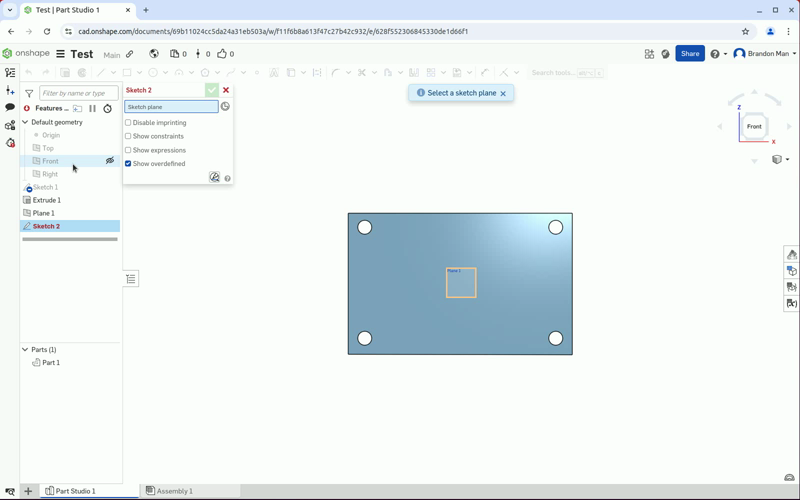
mouse_move(73, 215)
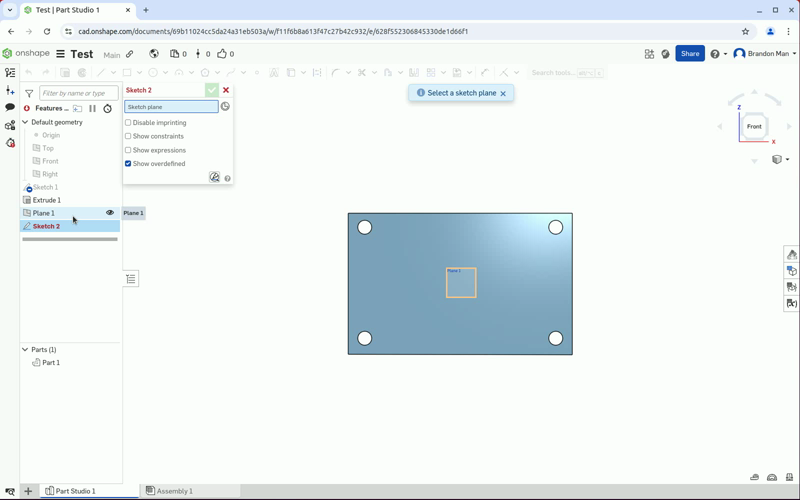
click(73, 215)
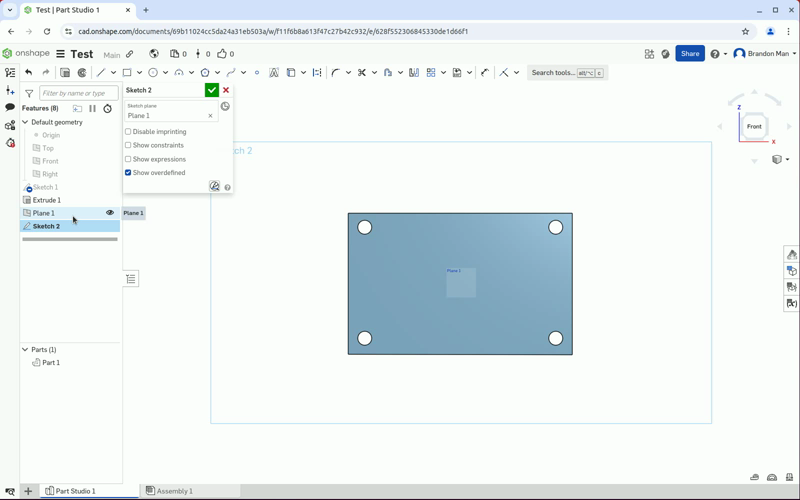
mouse_move(73, 352)
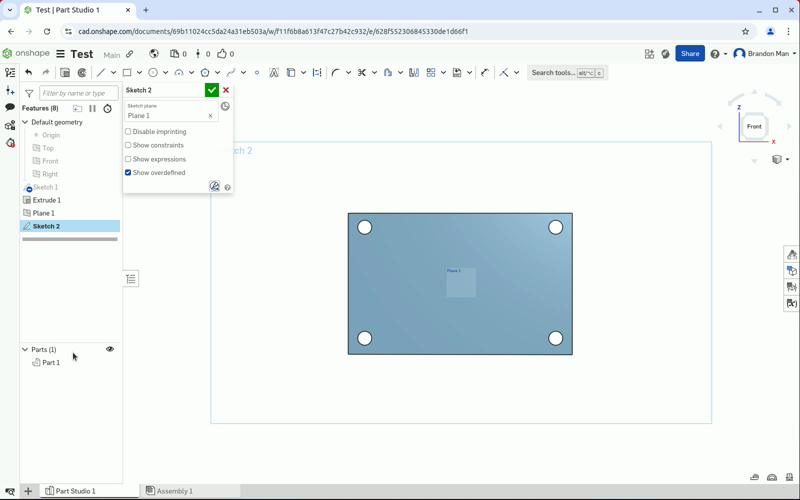
key(y)
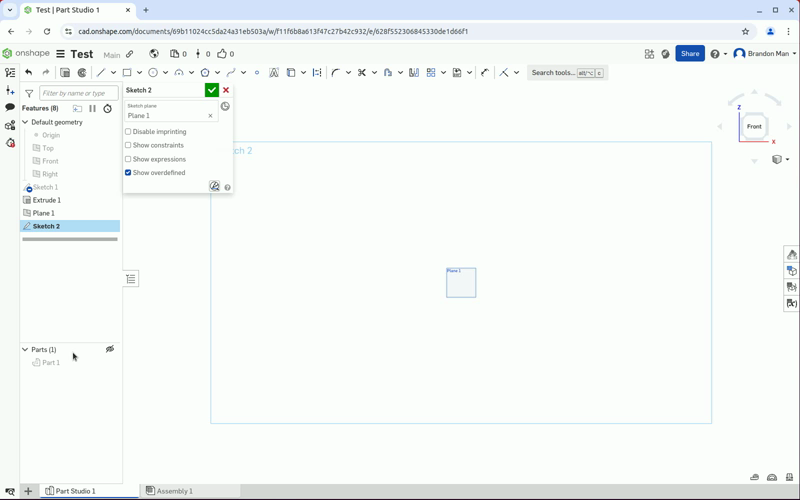
key(l)
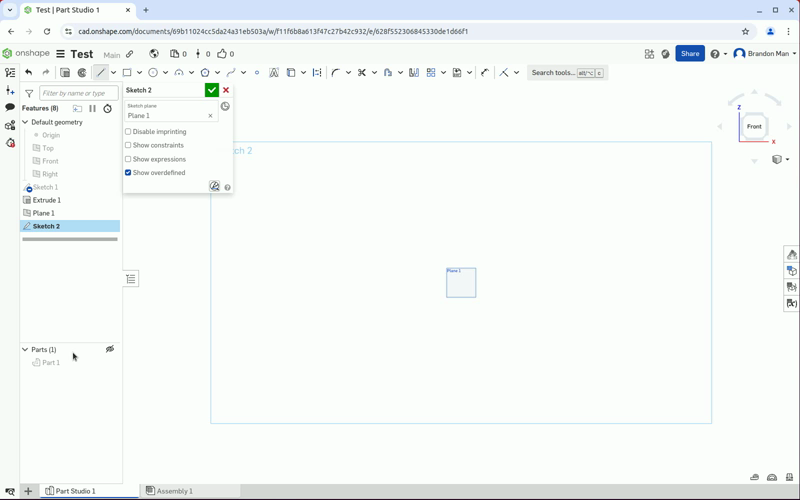
key_down(shift)
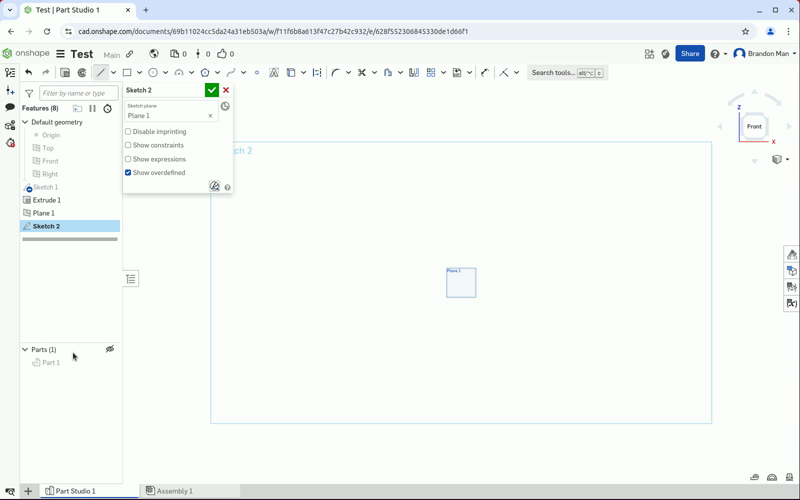
mouse_move(393, 297)
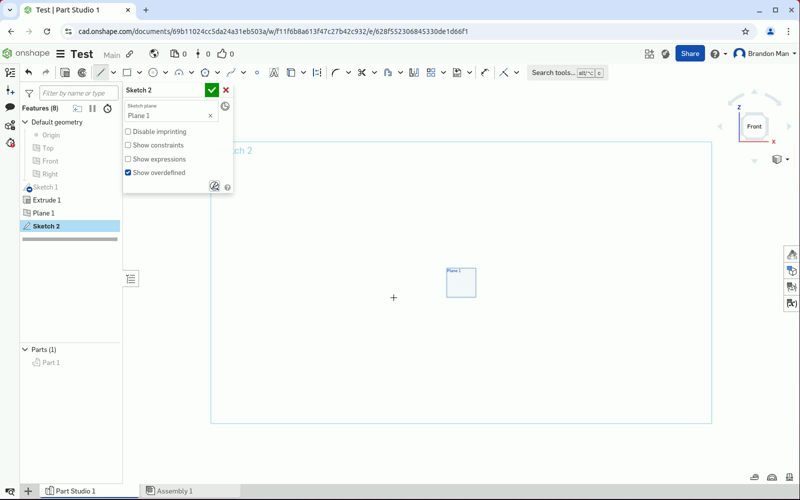
click(393, 297)
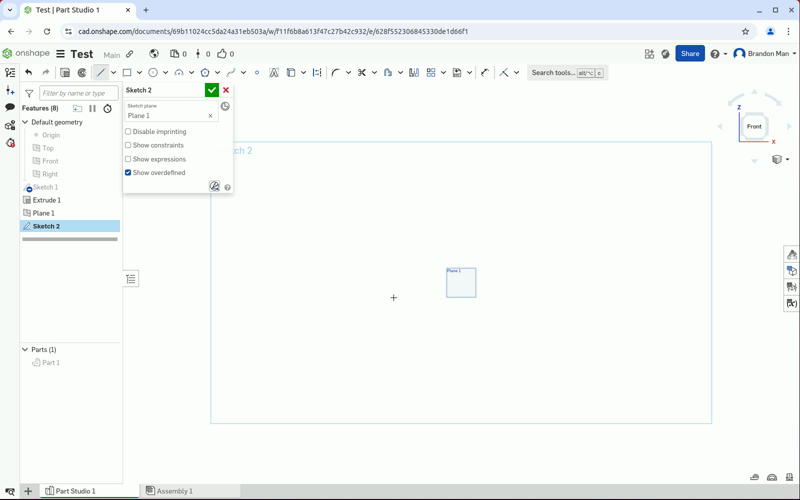
key_up(shift)
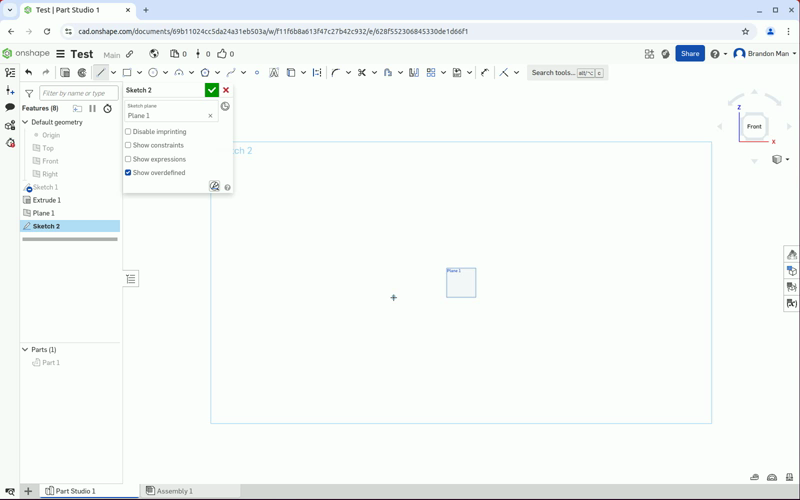
key_down(shift)
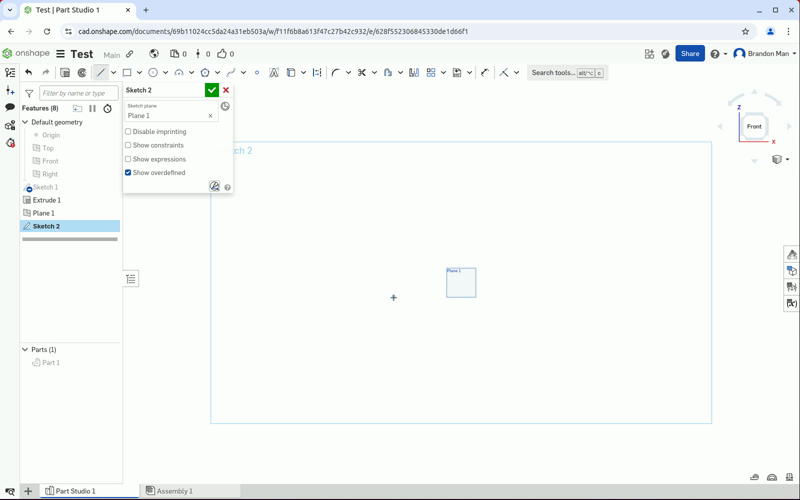
mouse_move(423, 297)
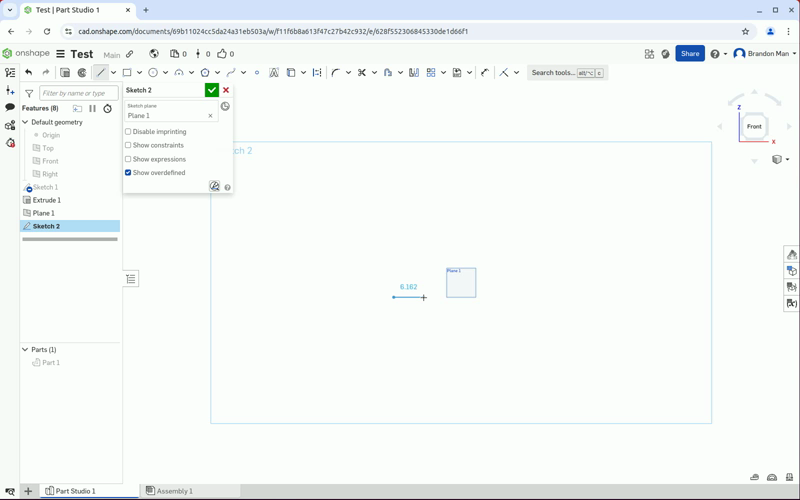
mouse_move(429, 297)
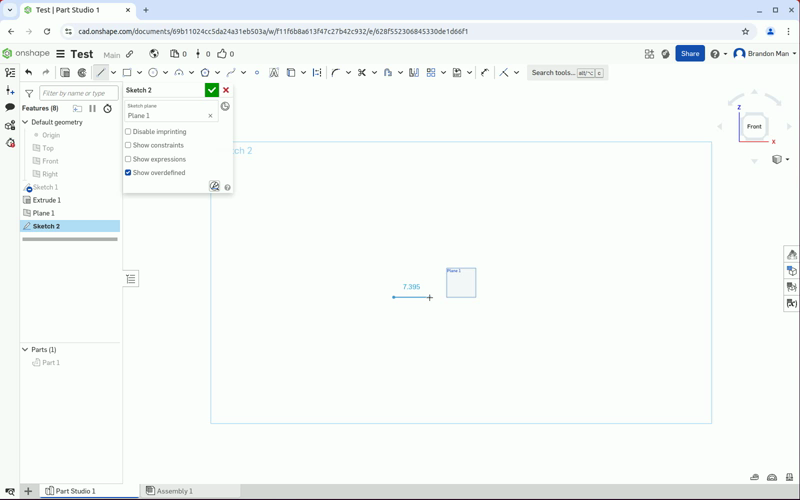
click(429, 297)
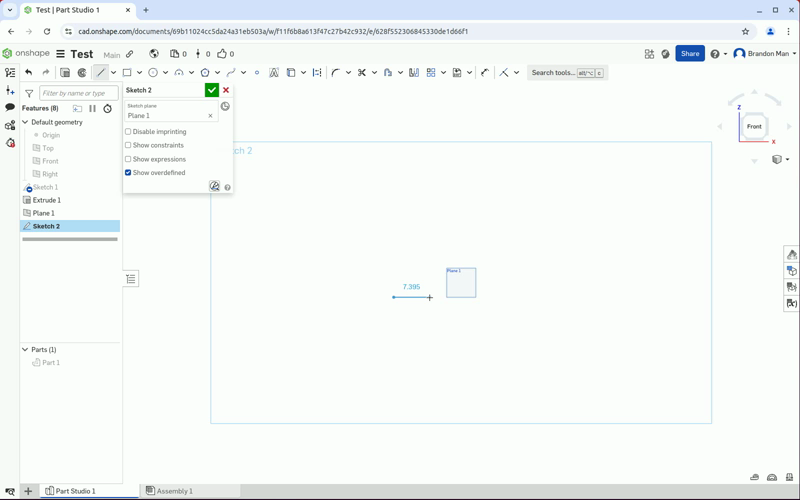
key_up(shift)
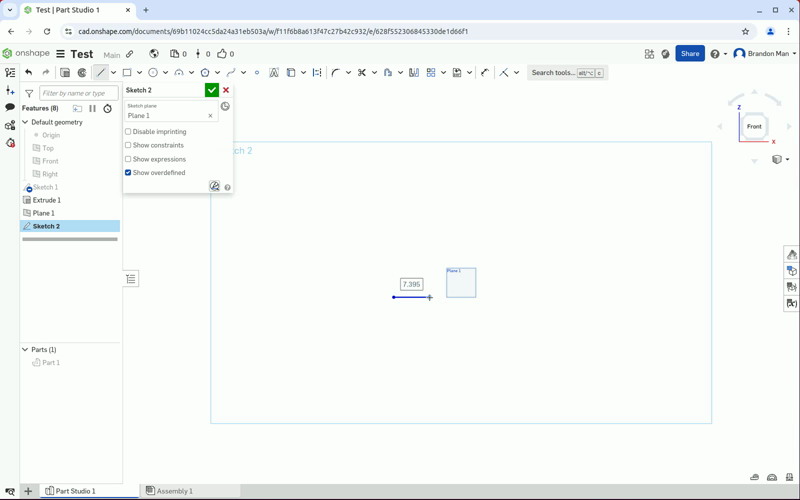
key_down(shift)
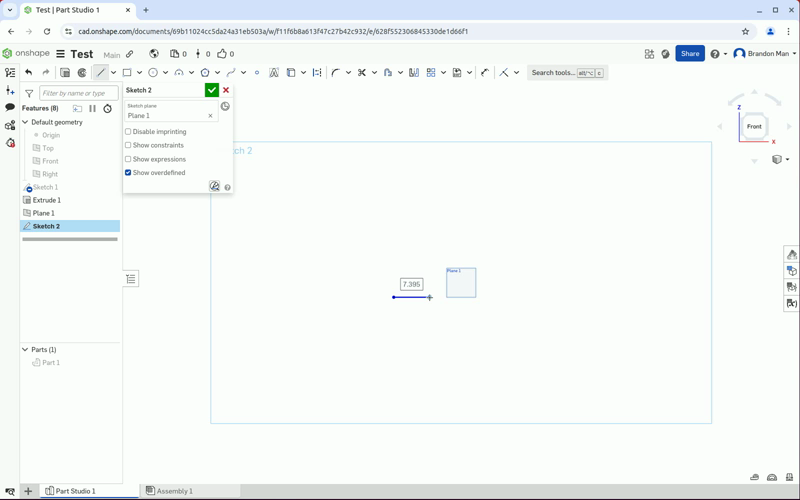
mouse_move(459, 297)
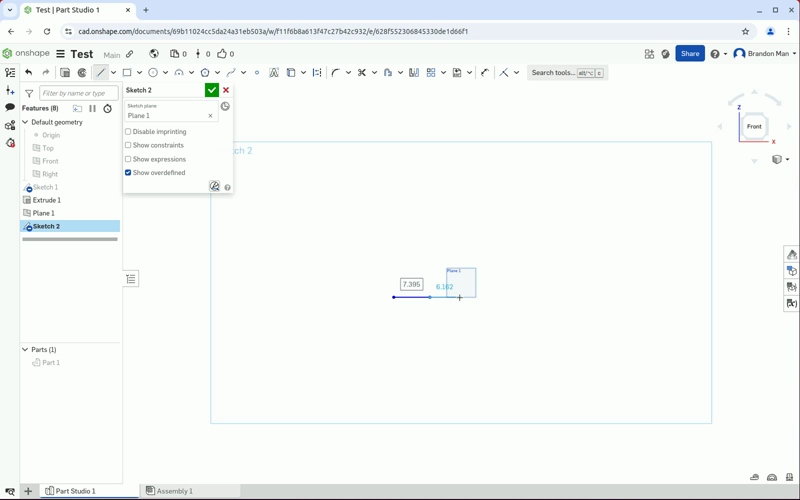
mouse_move(429, 268)
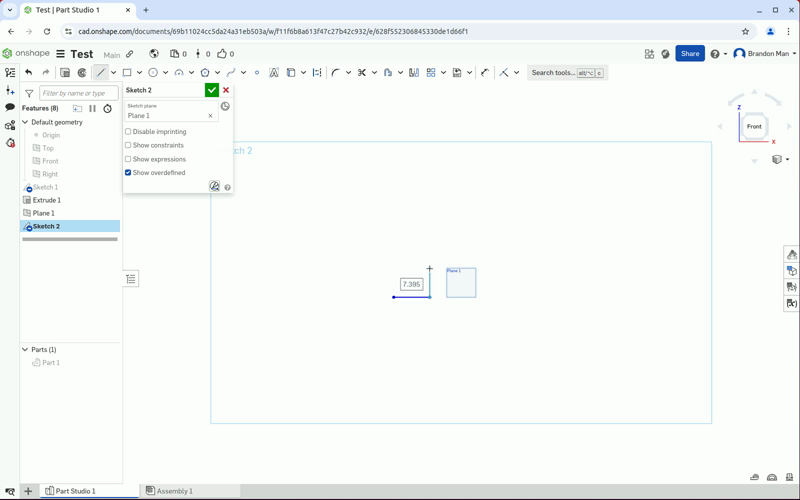
click(429, 268)
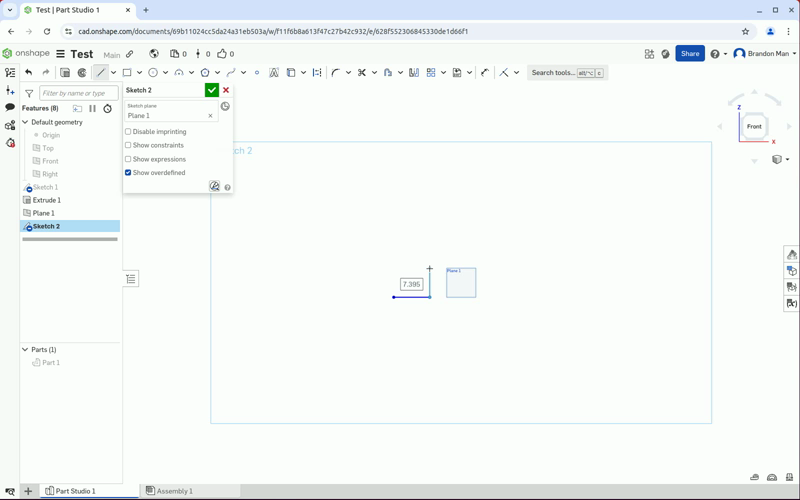
key_up(shift)
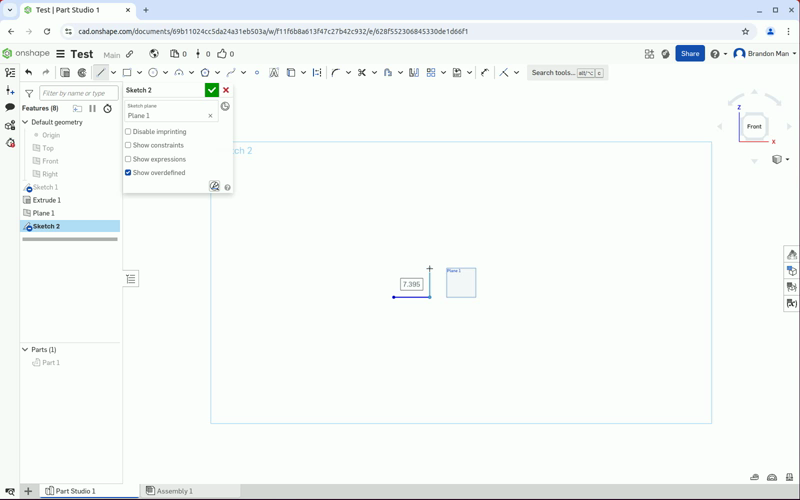
key_down(shift)
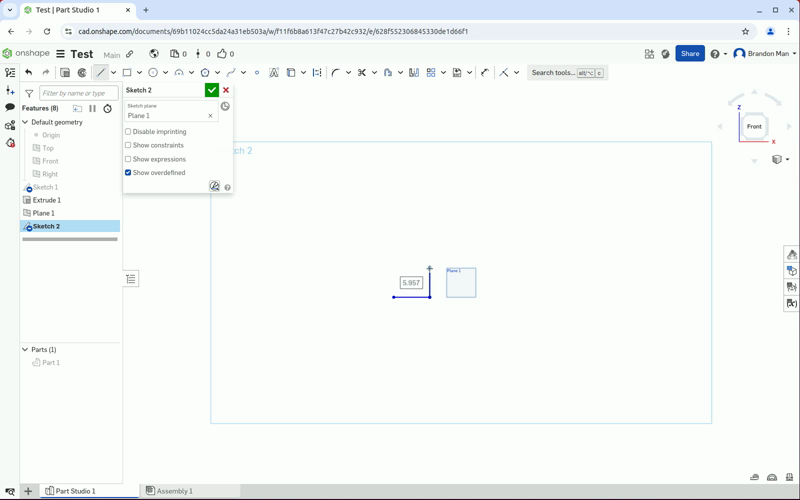
mouse_move(459, 268)
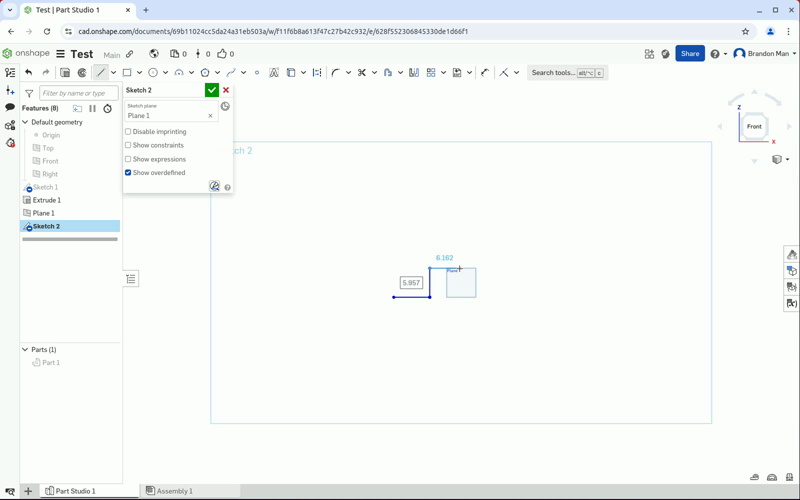
mouse_move(393, 268)
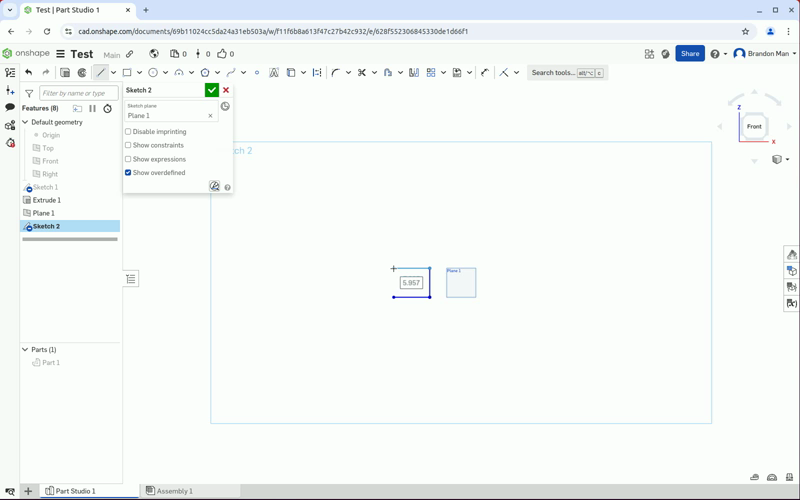
click(393, 268)
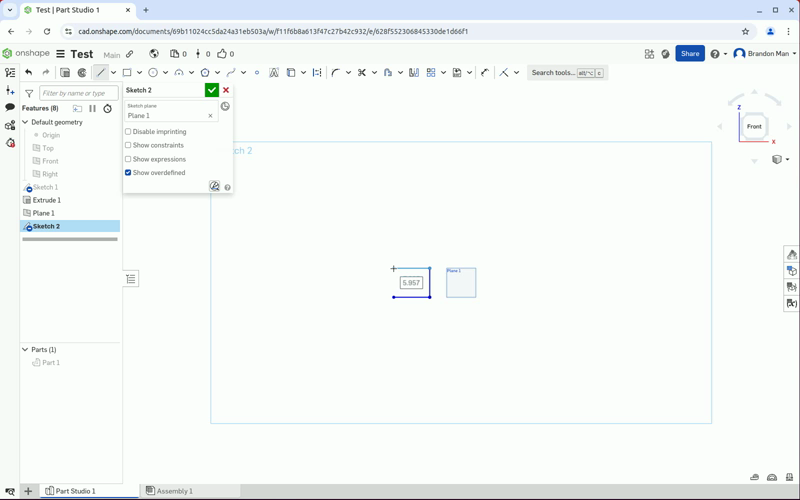
key_up(shift)
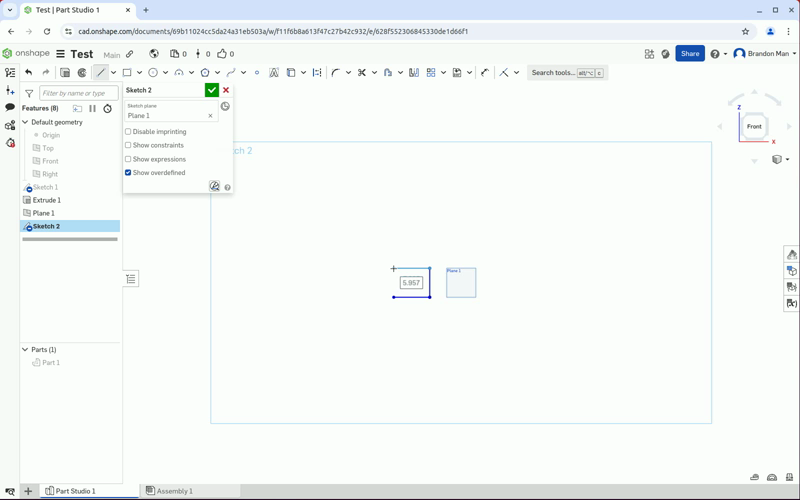
mouse_move(423, 268)
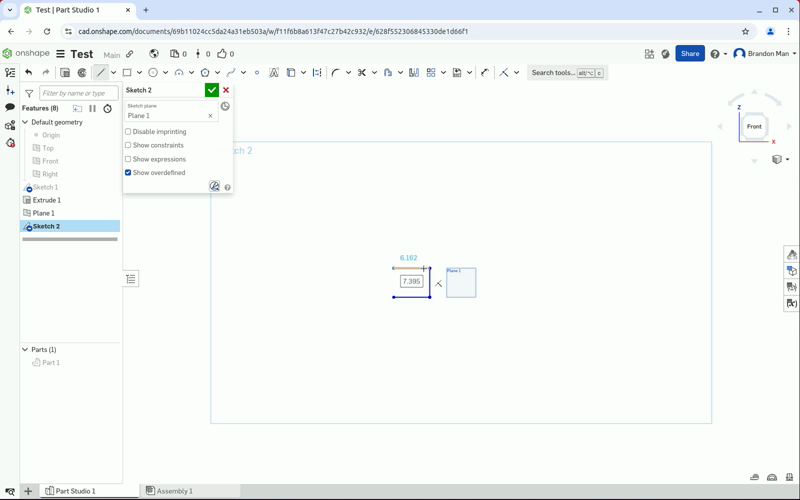
key_down(shift)
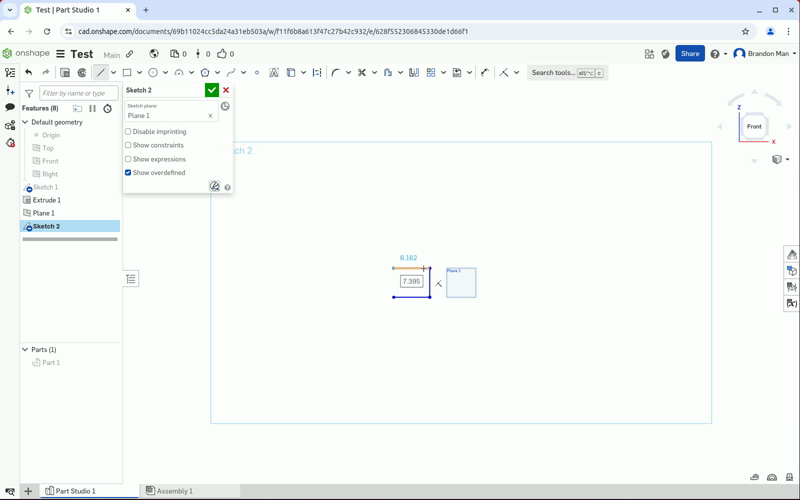
mouse_move(393, 297)
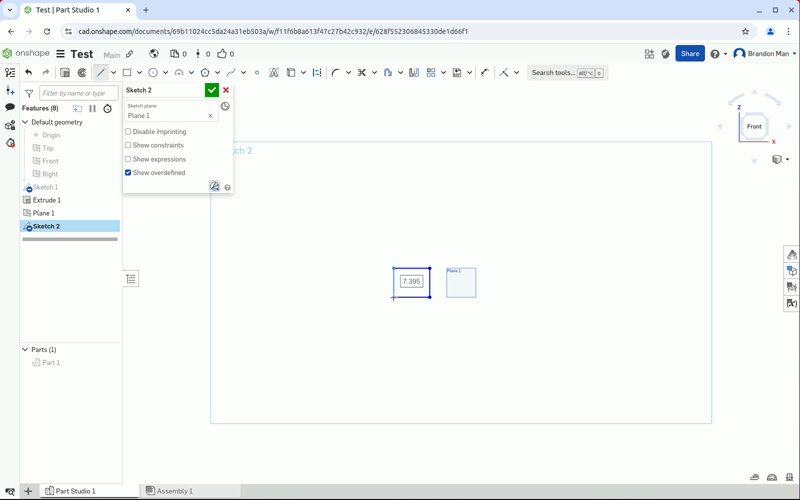
key_up(shift)
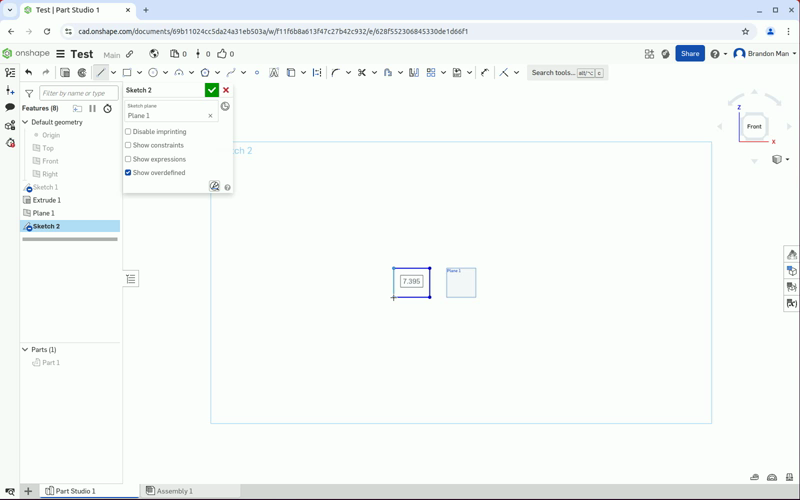
click(393, 297)
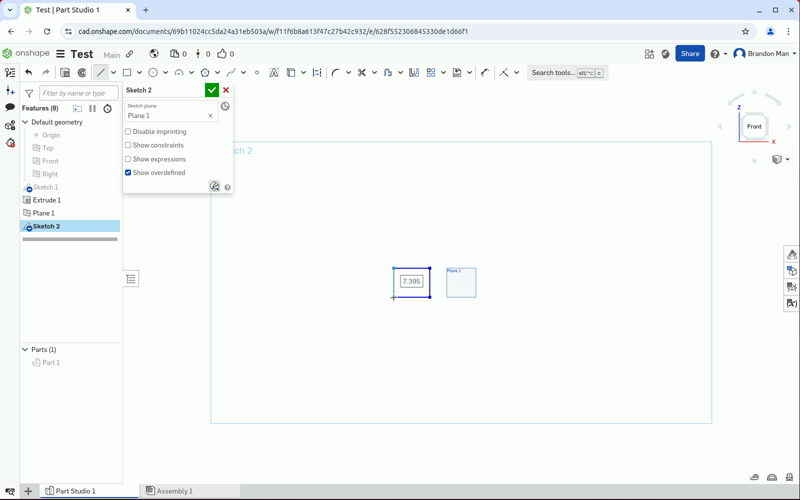
key(esc)
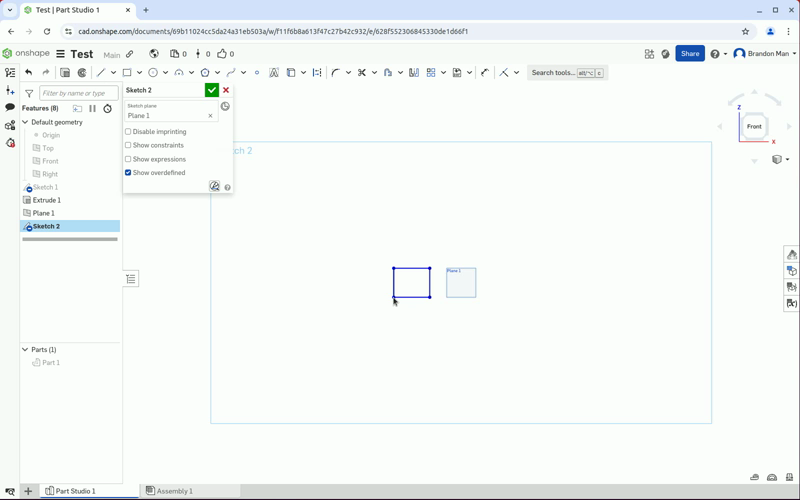
mouse_move(404, 278)
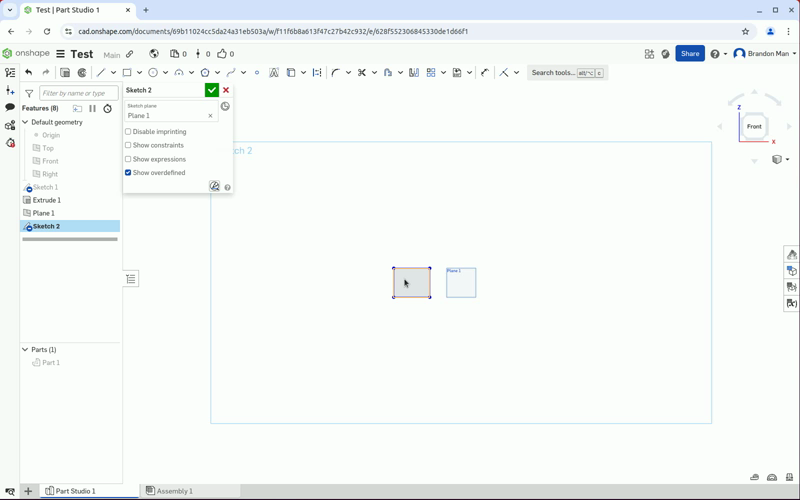
scroll(6)
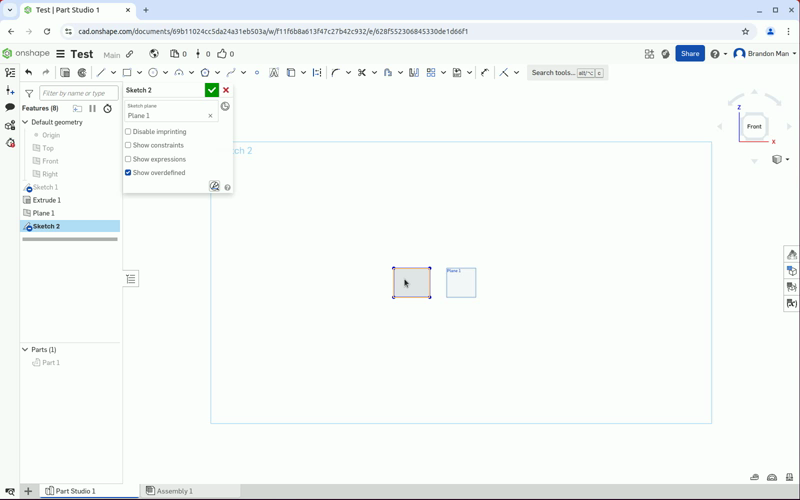
scroll(6)
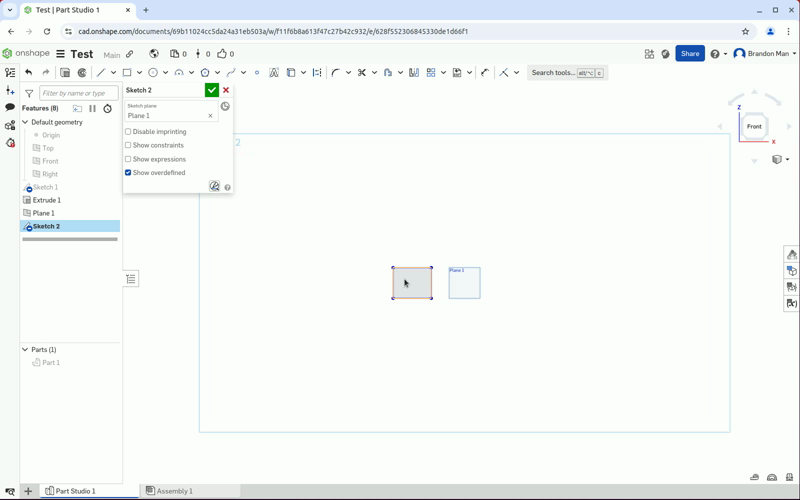
scroll(6)
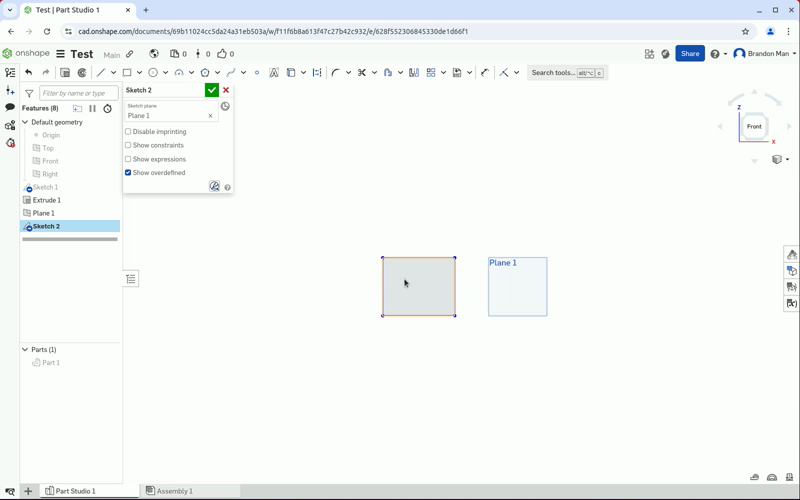
scroll(6)
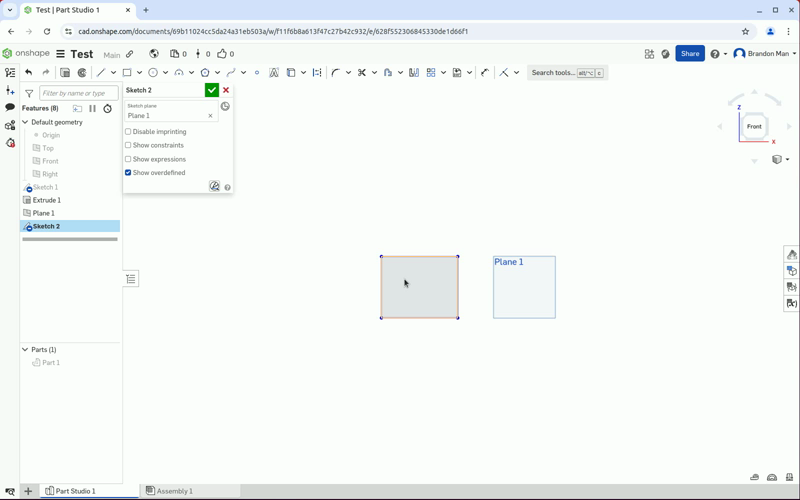
scroll(6)
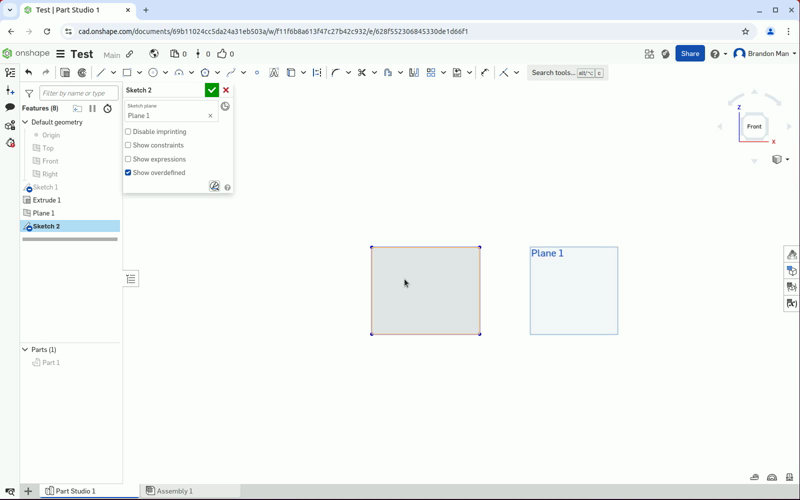
scroll(6)
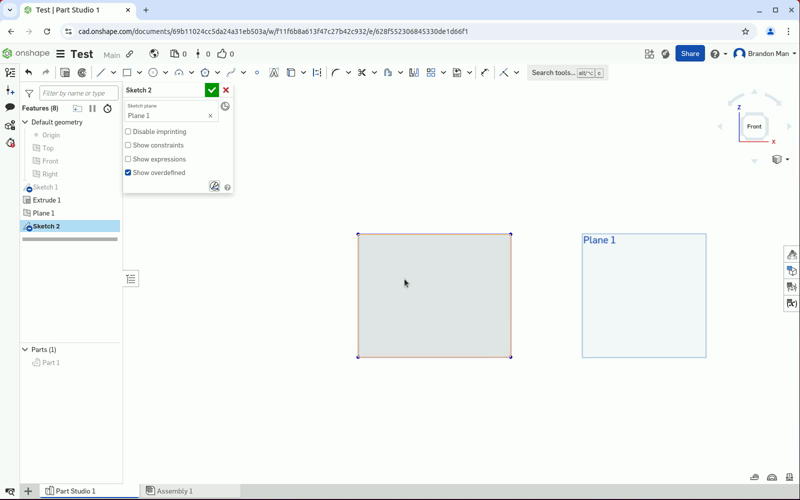
scroll(6)
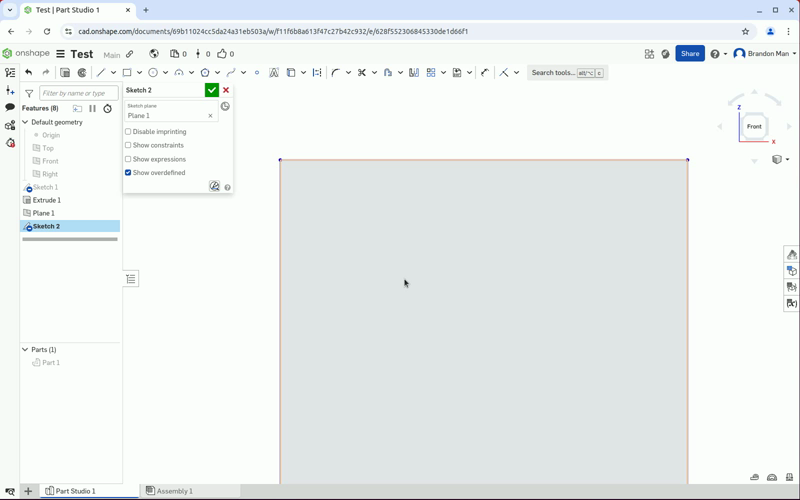
click(404, 278)
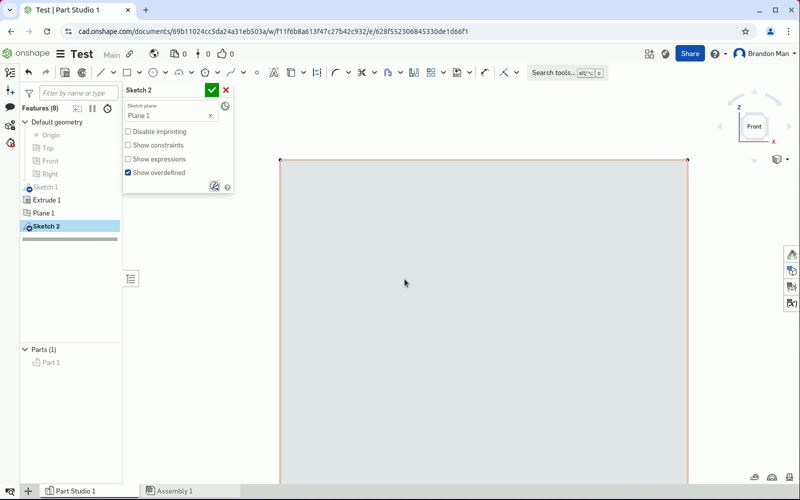
scroll(-6)
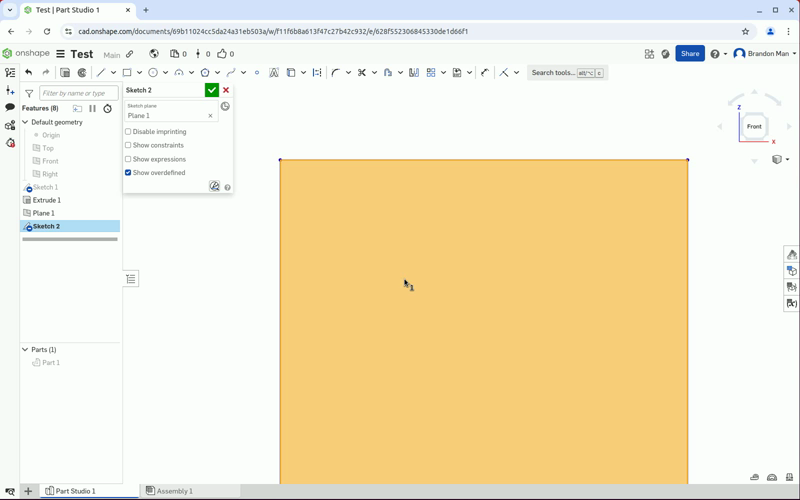
scroll(-6)
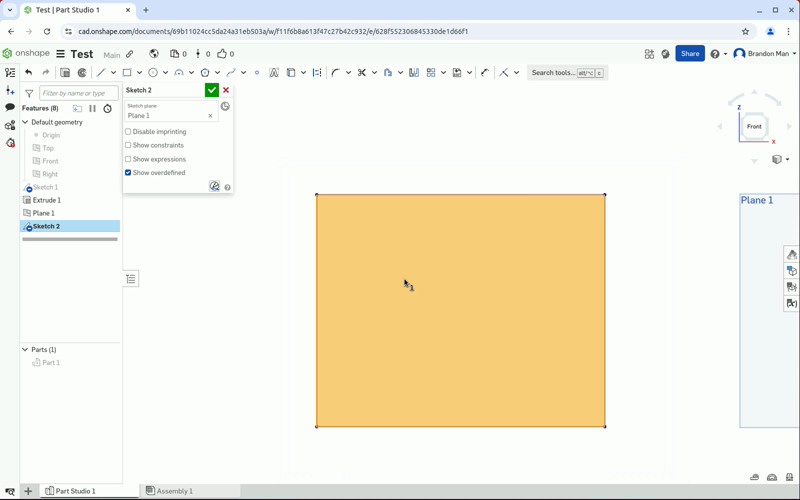
scroll(-6)
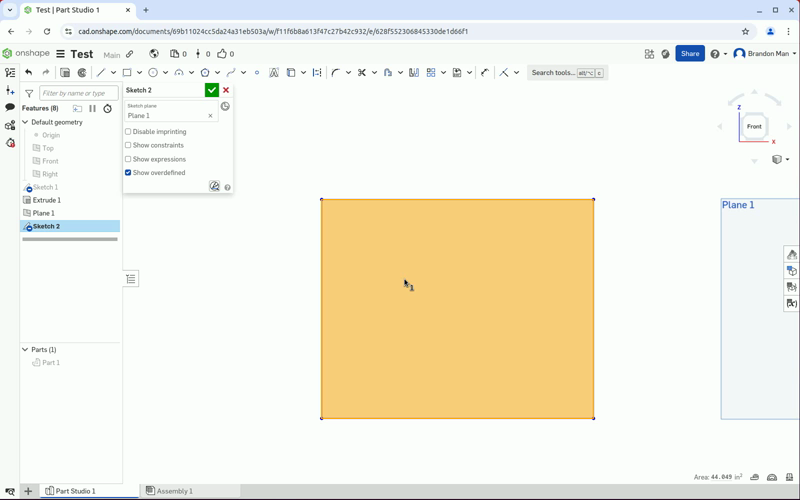
scroll(-6)
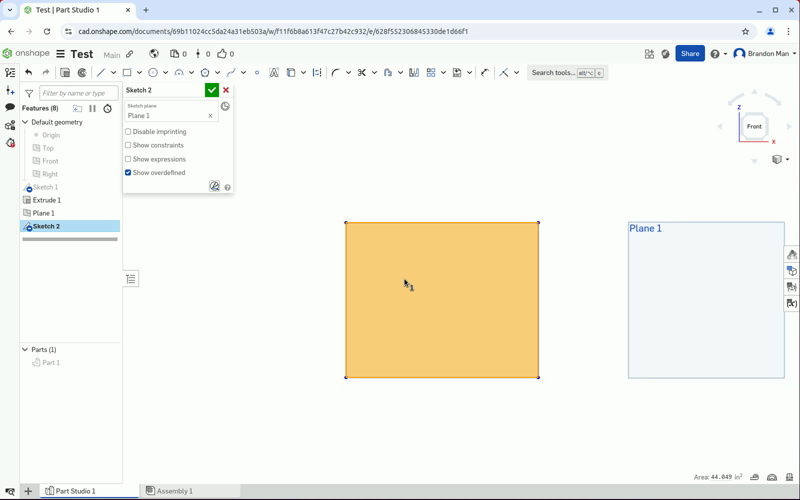
scroll(-6)
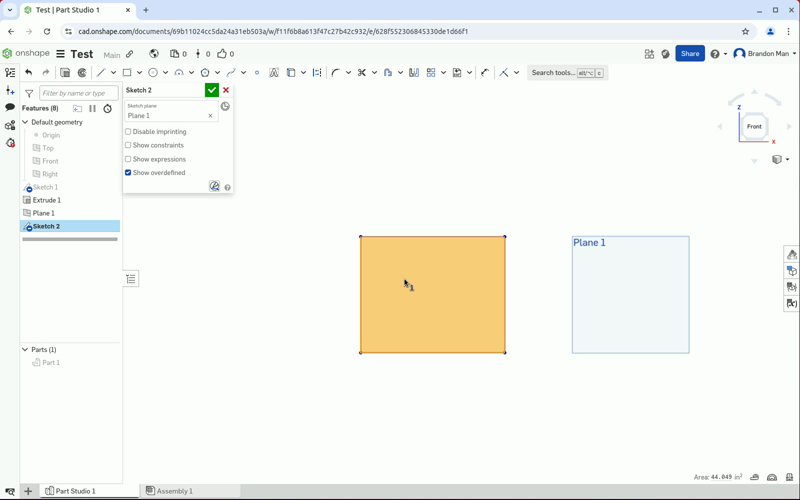
scroll(-6)
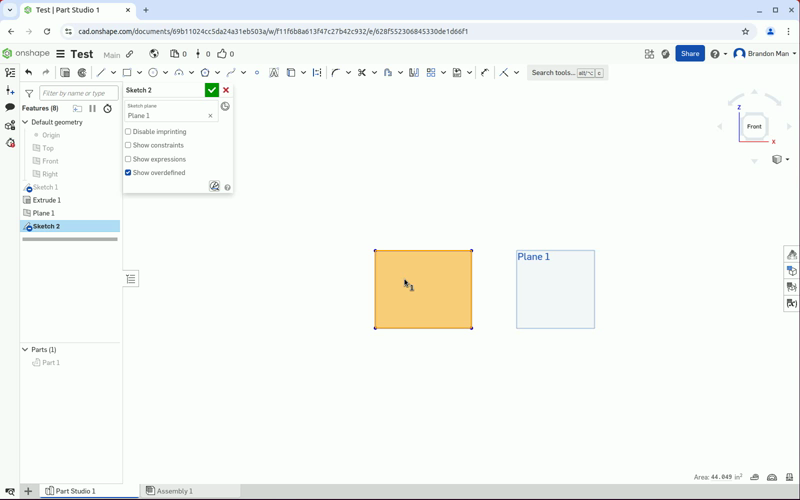
scroll(-6)
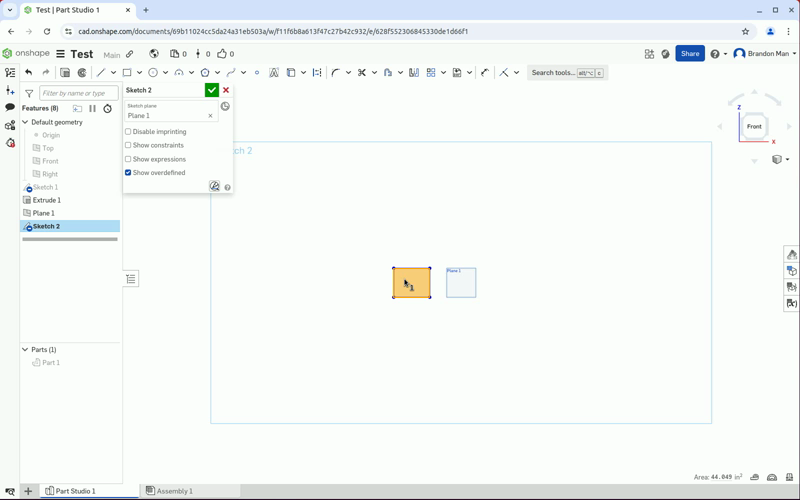
mouse_move(73, 352)
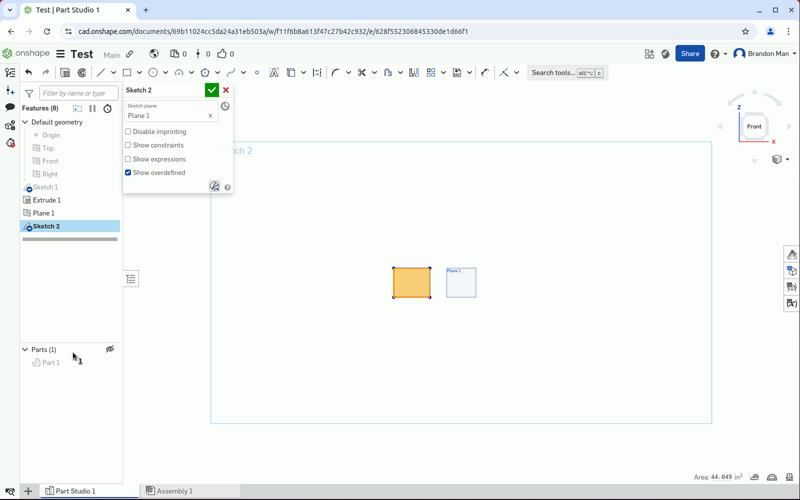
key(shift+y)
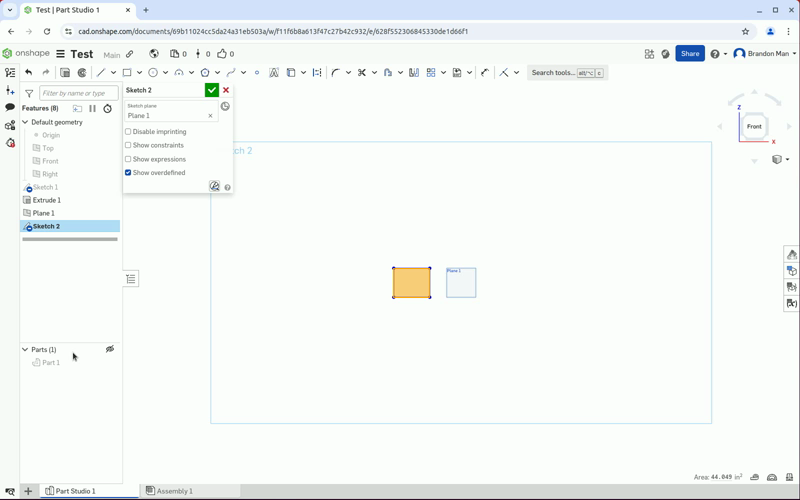
key(shift+e)
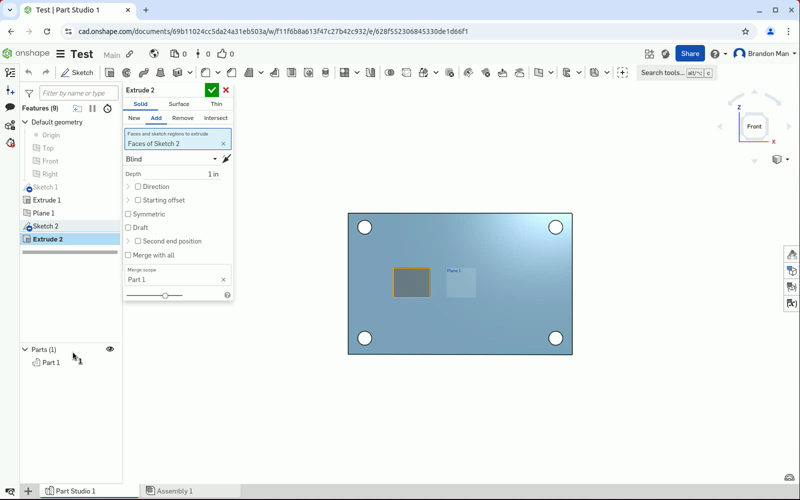
mouse_move(143, 106)
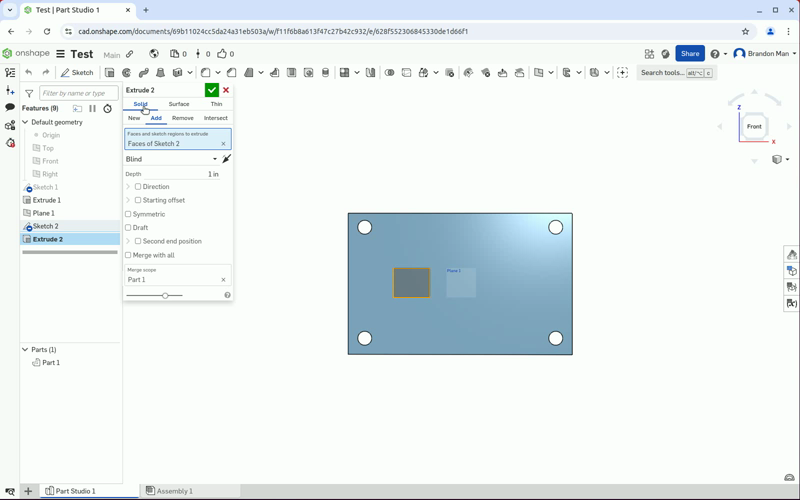
click(143, 106)
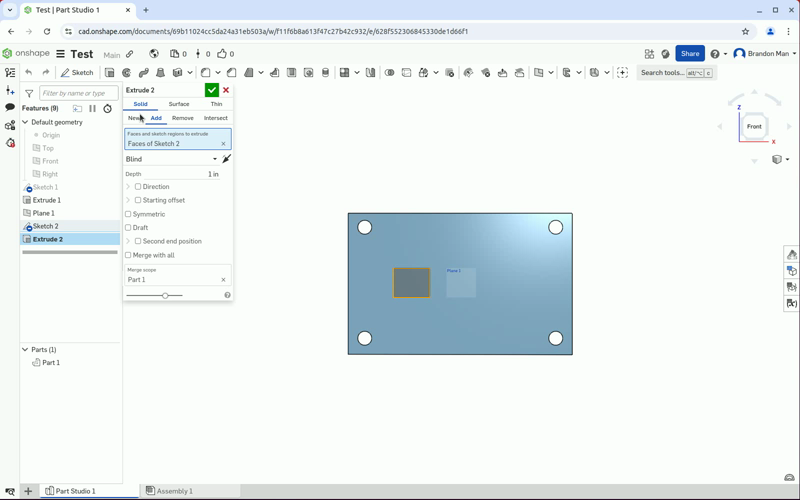
mouse_move(137, 120)
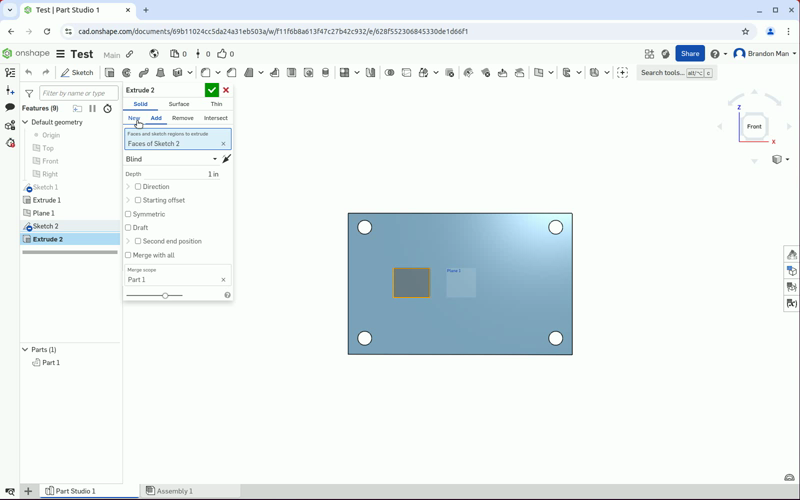
click(137, 120)
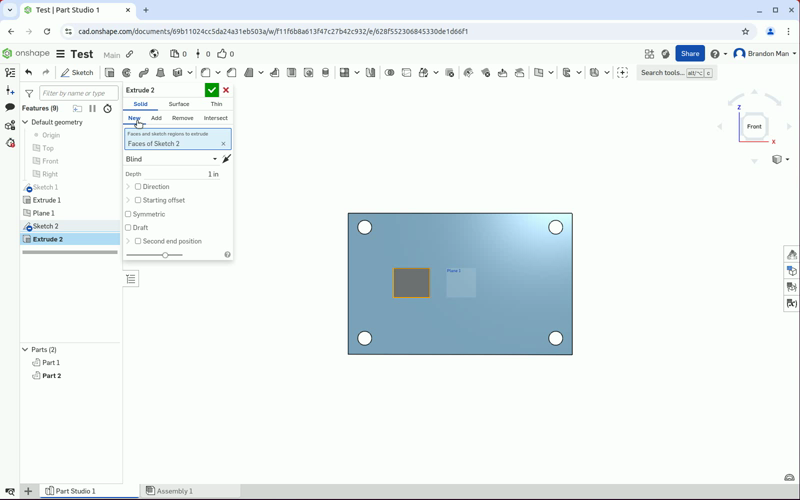
key(tab, 4)
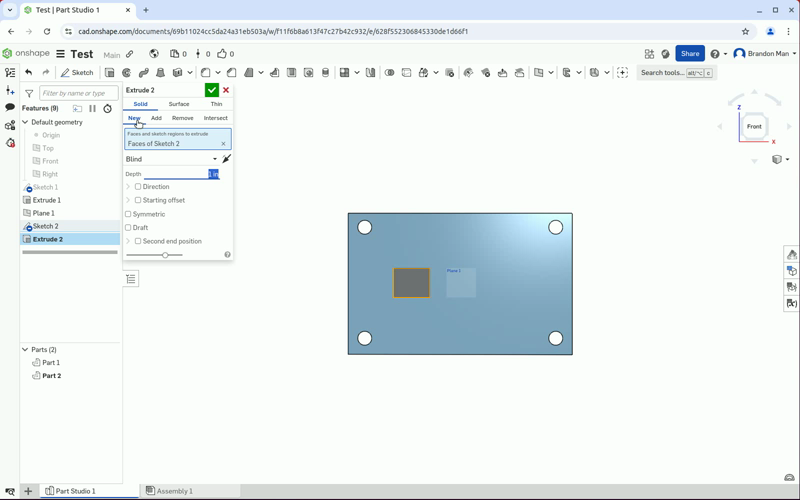
text(3.37)
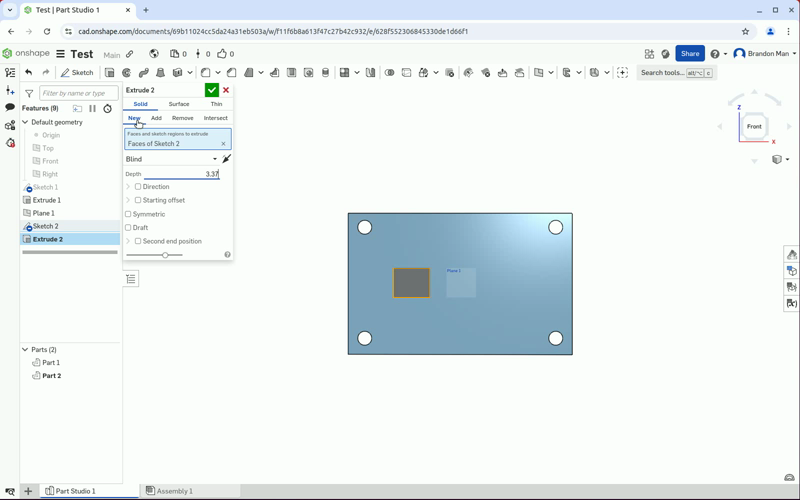
key(enter)
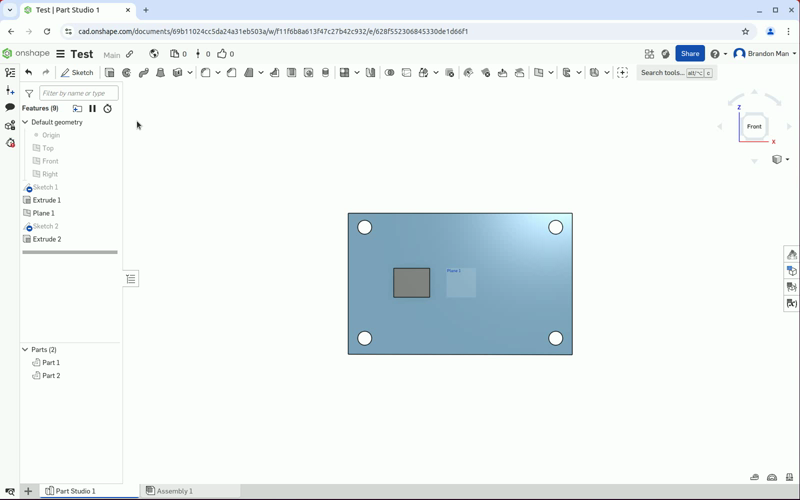
key(shift+h)
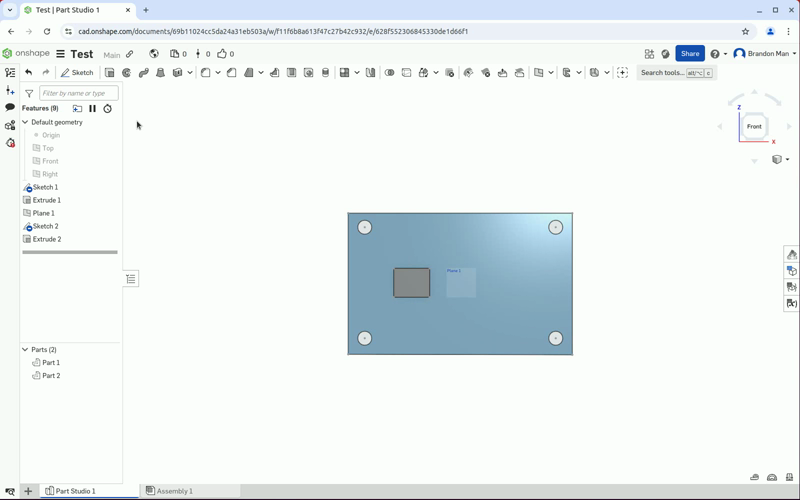
key(shift+h)
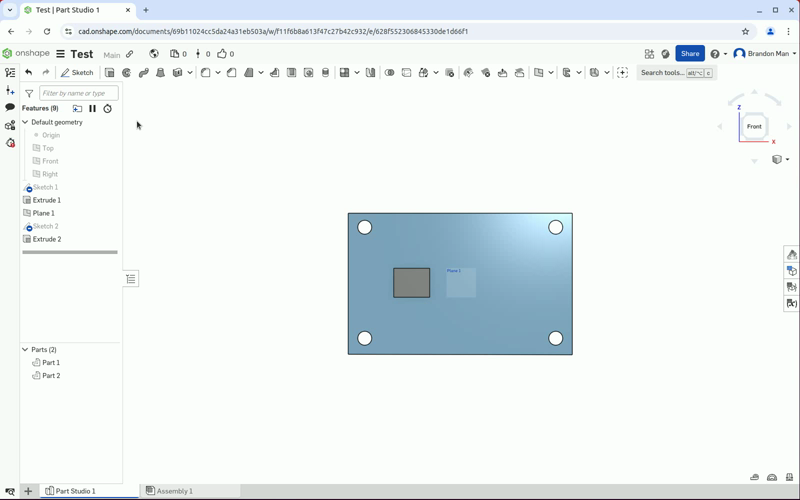
mouse_move(73, 189)
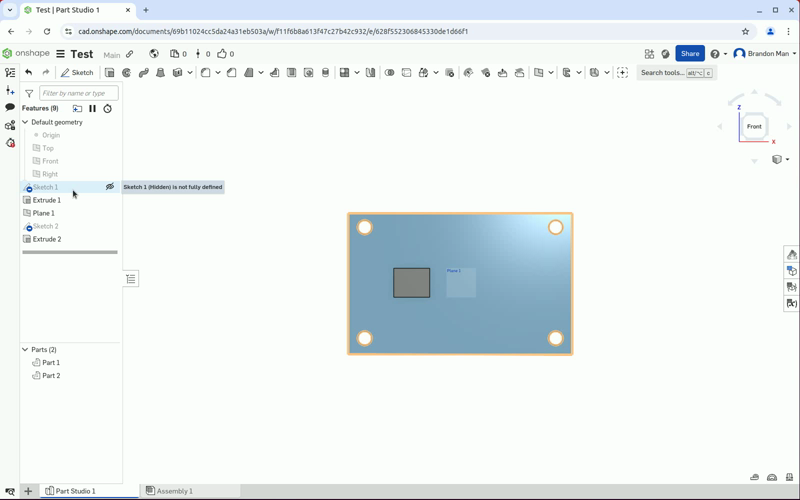
click(73, 189)
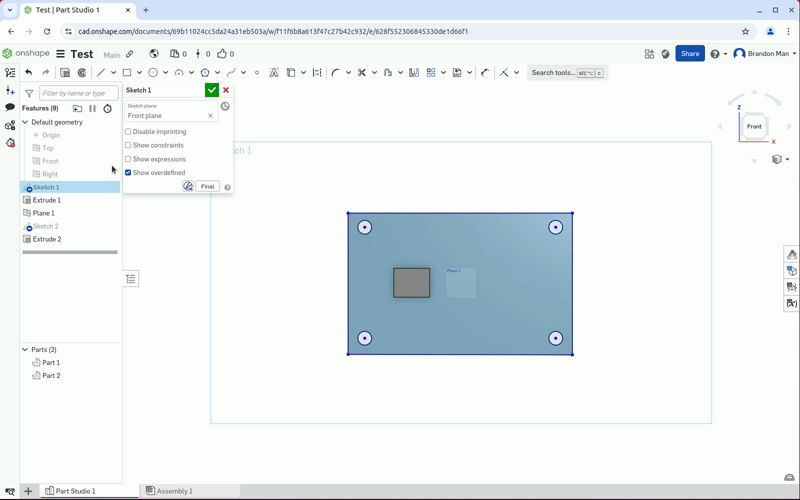
mouse_move(229, 92)
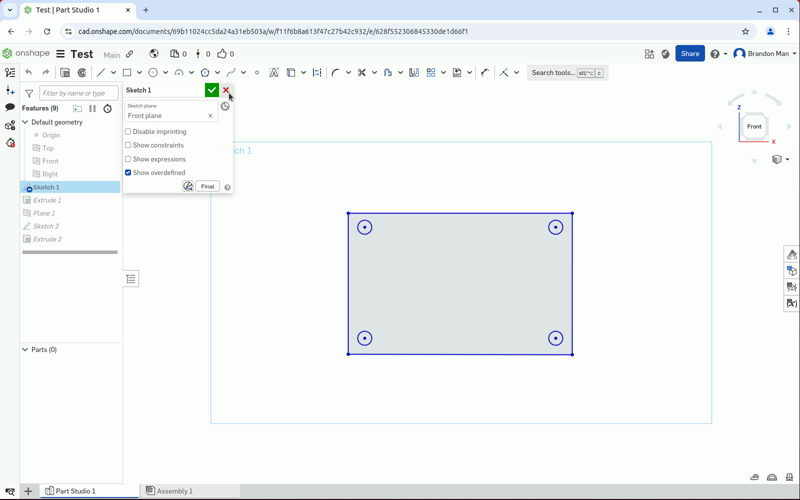
click(229, 92)
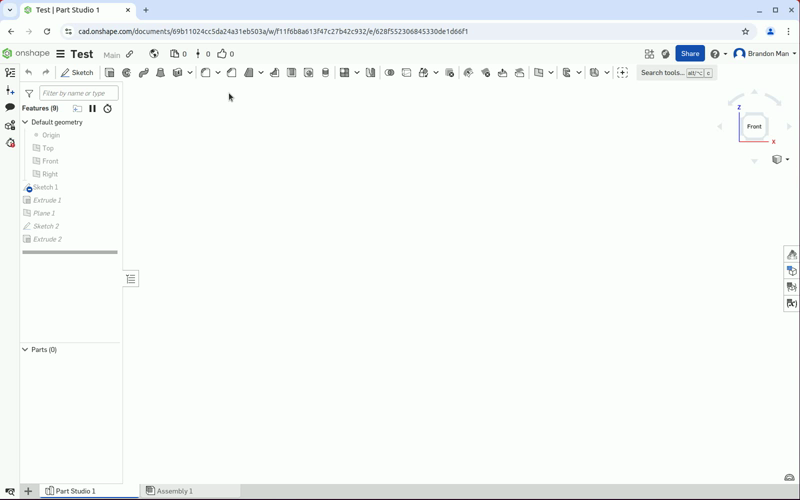
key(shift+s)
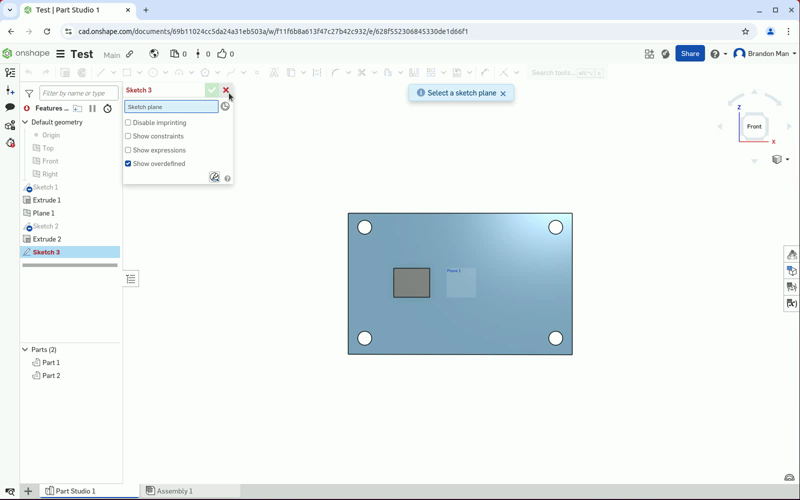
mouse_move(73, 215)
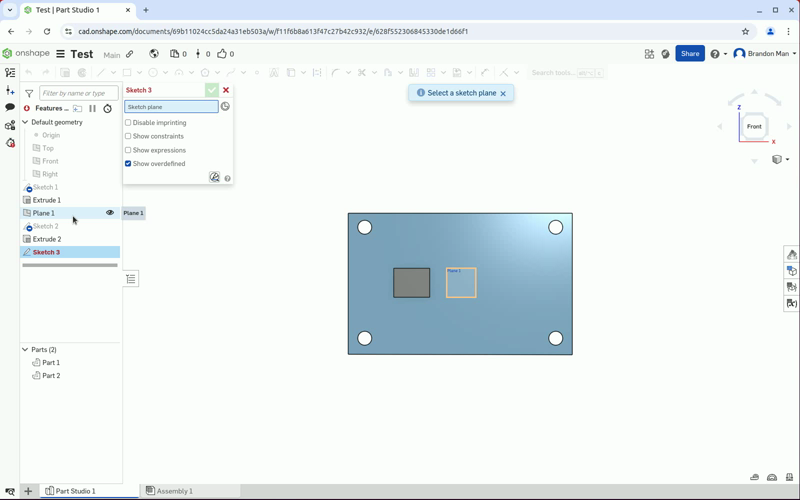
click(73, 215)
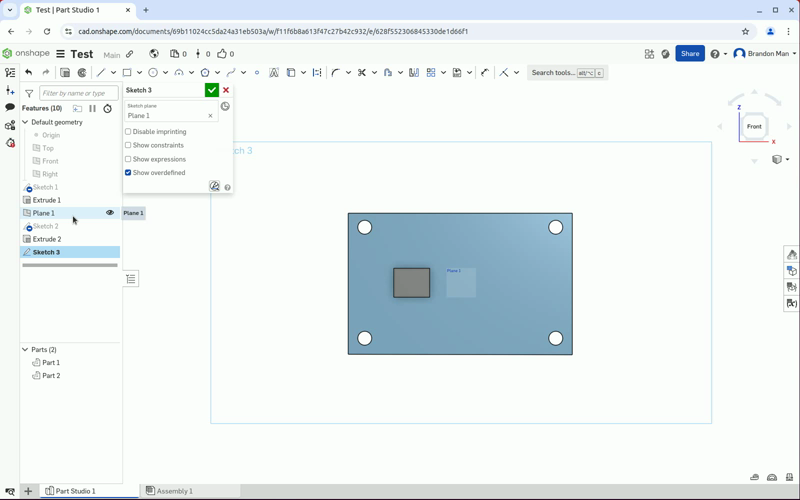
mouse_move(73, 352)
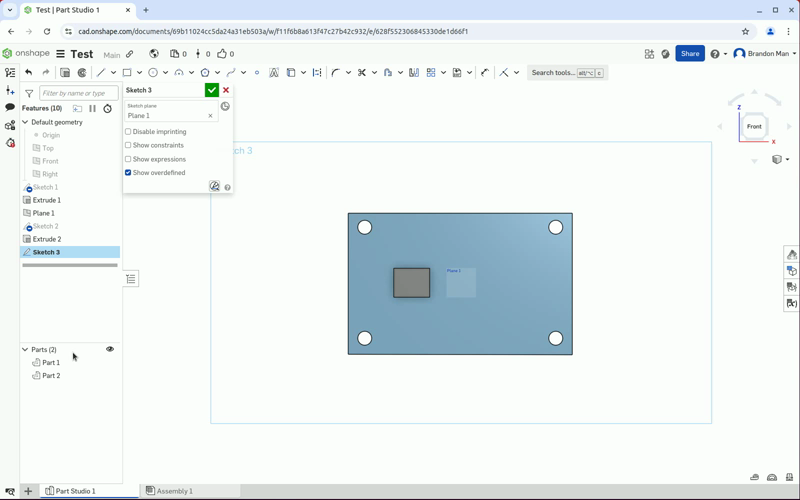
key(y)
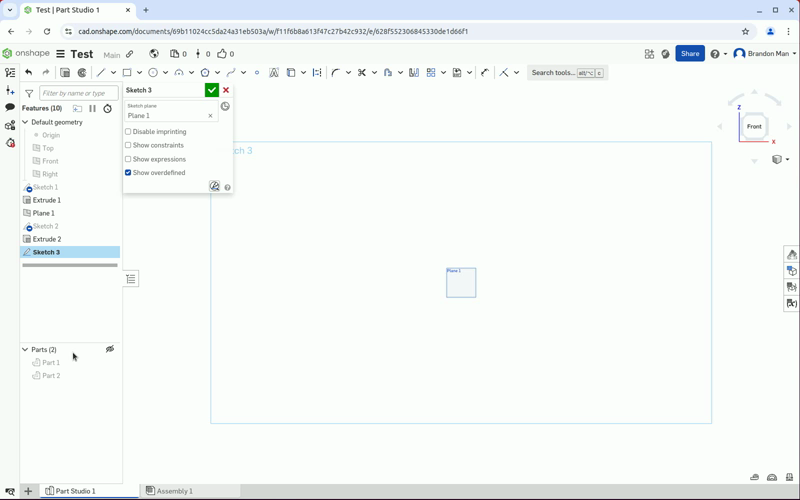
key(l)
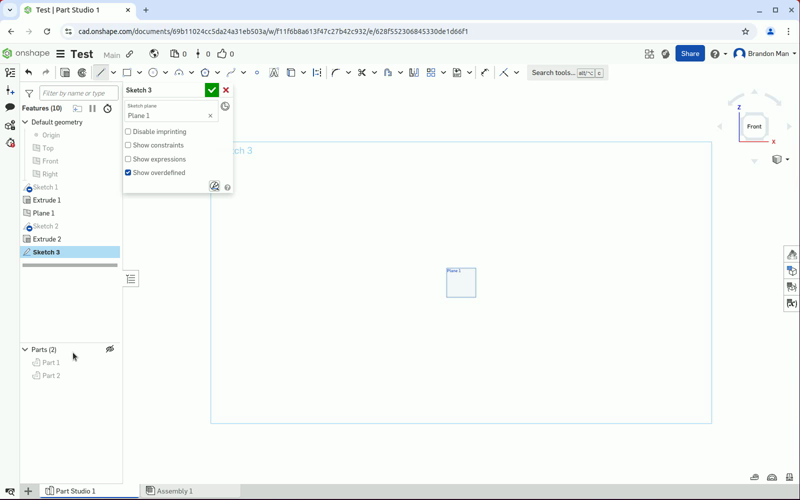
key_down(shift)
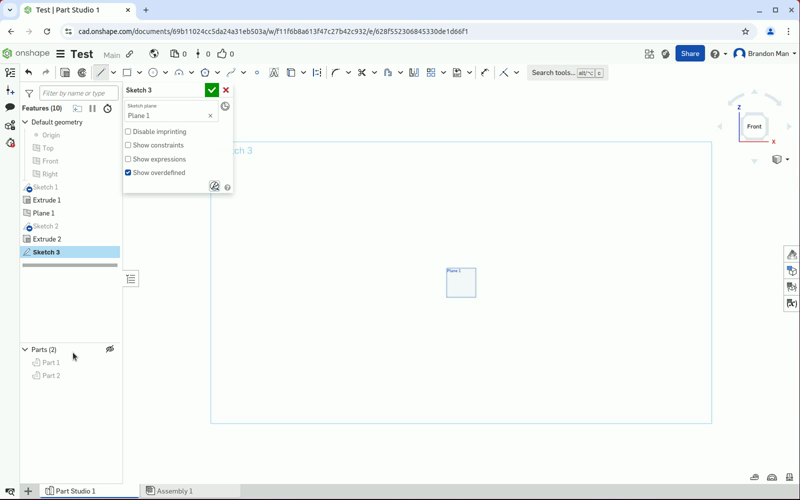
mouse_move(501, 307)
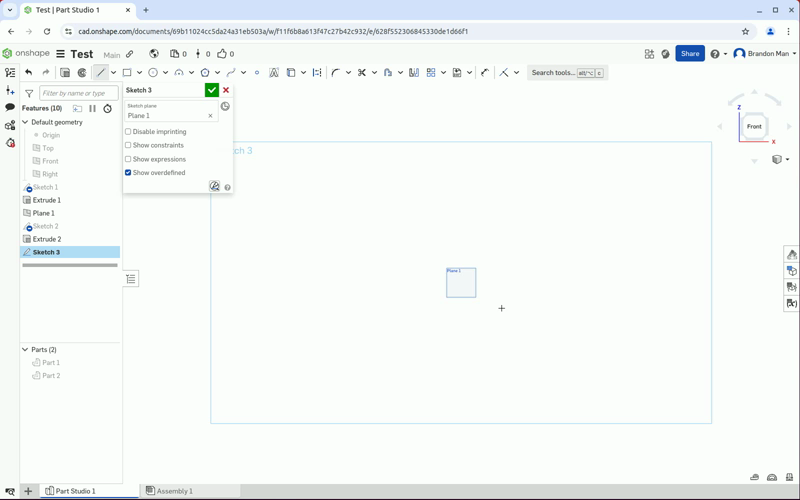
click(501, 307)
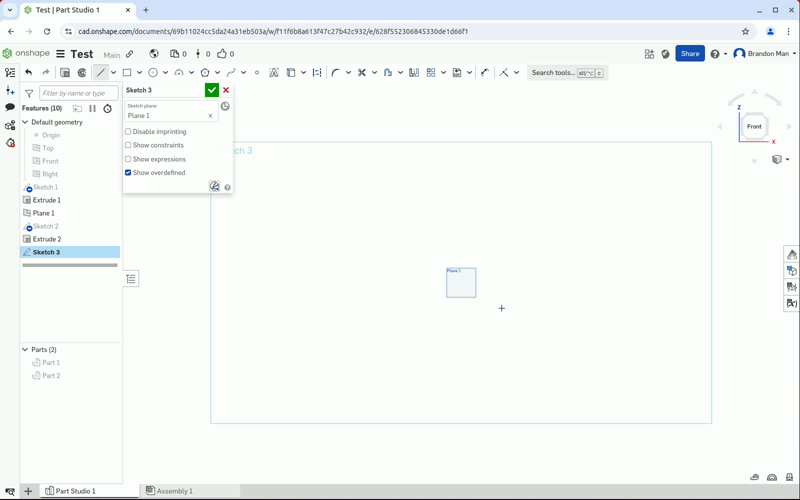
key_up(shift)
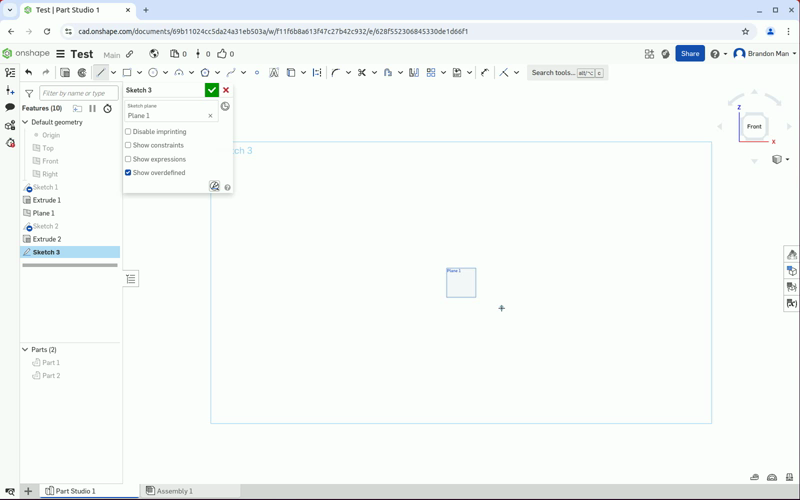
key_down(shift)
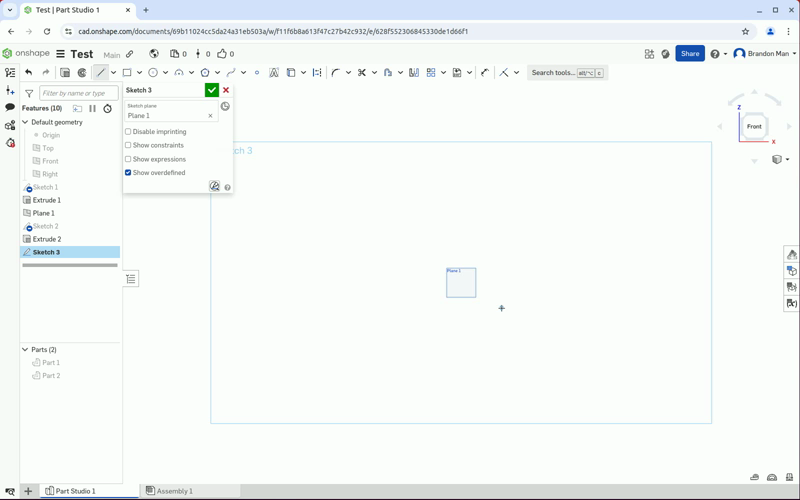
mouse_move(531, 307)
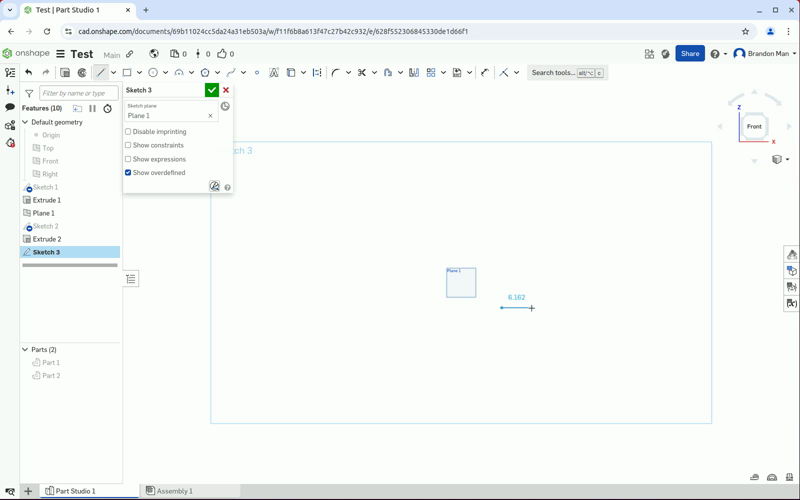
mouse_move(551, 307)
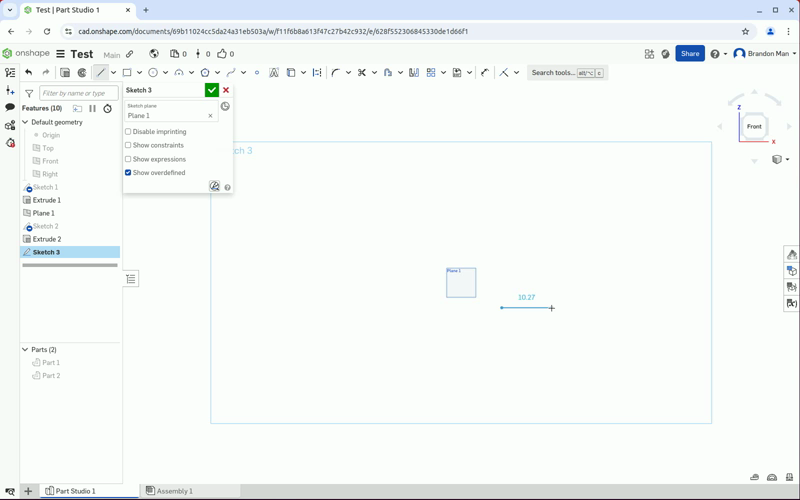
click(551, 307)
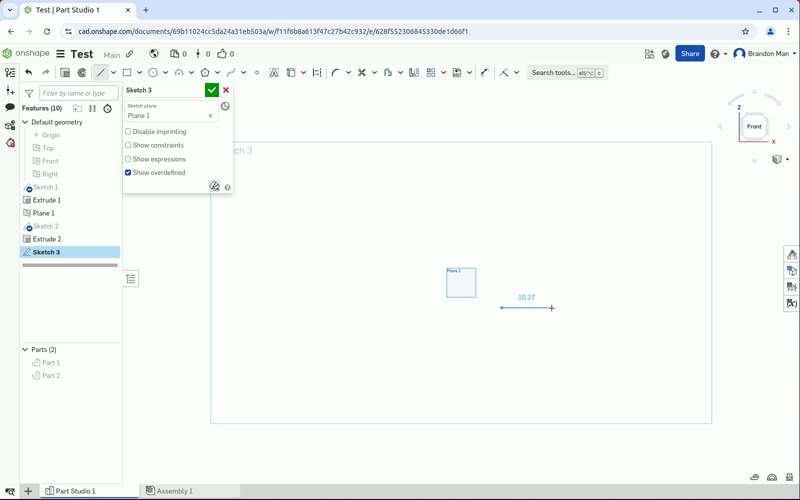
key_up(shift)
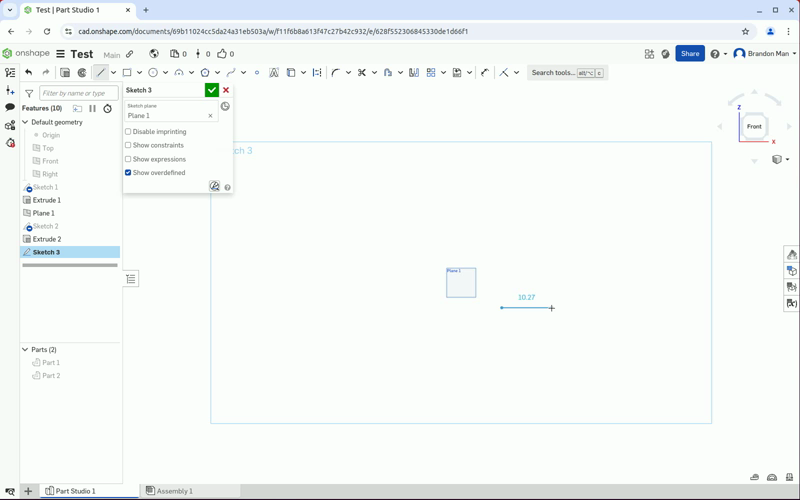
key_down(shift)
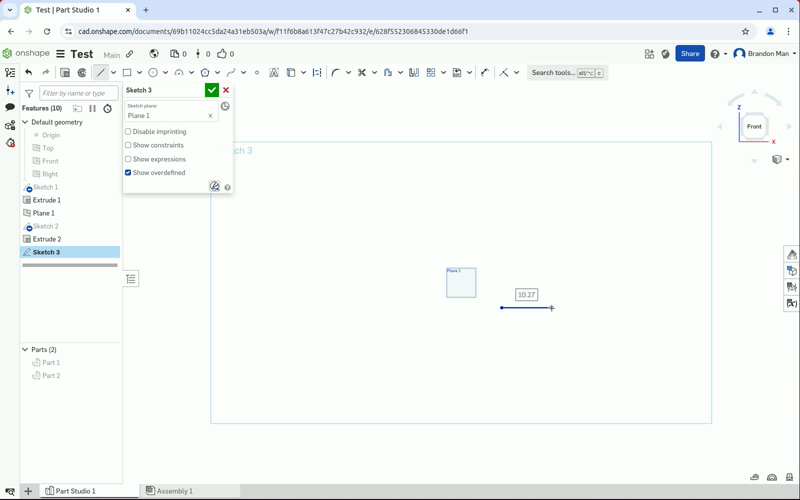
mouse_move(581, 307)
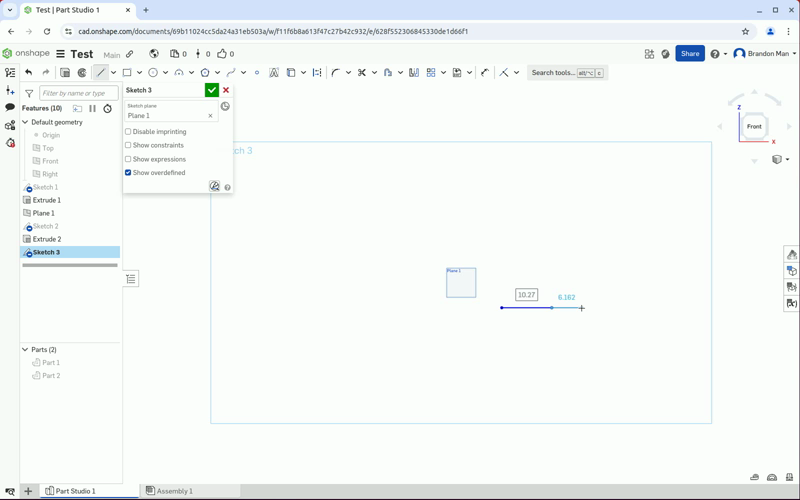
mouse_move(551, 257)
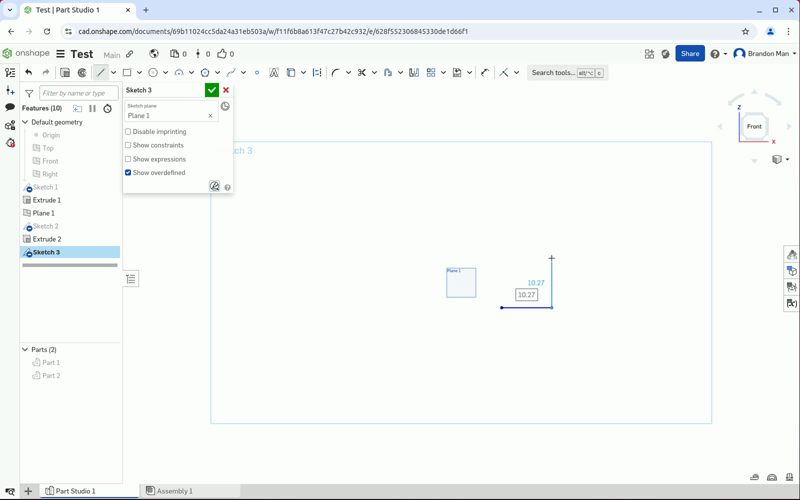
click(551, 257)
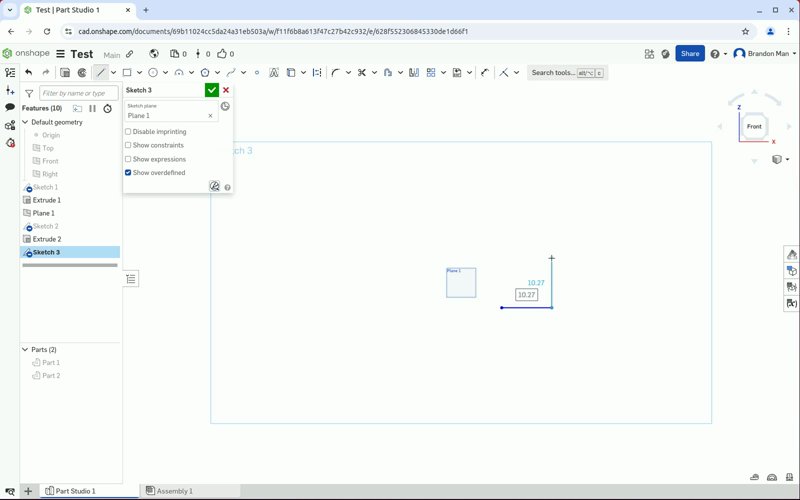
key_up(shift)
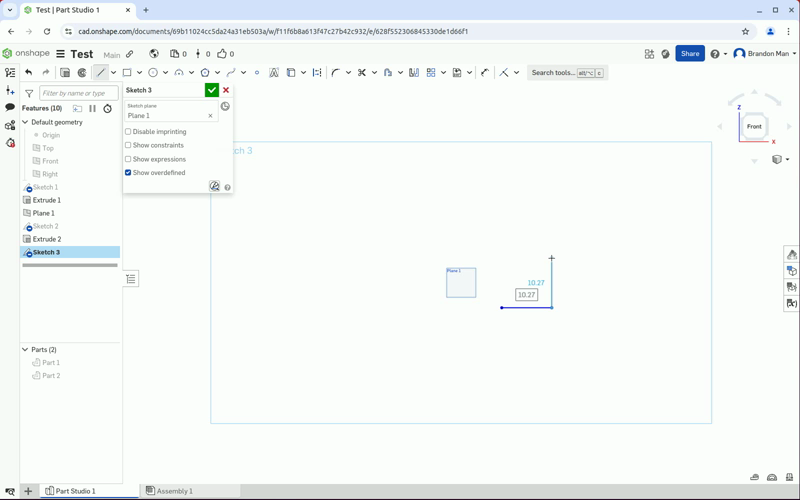
key_down(shift)
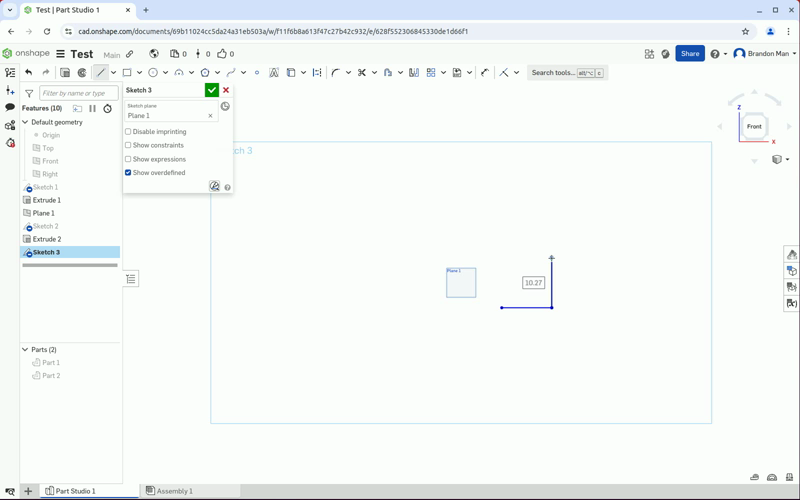
mouse_move(581, 257)
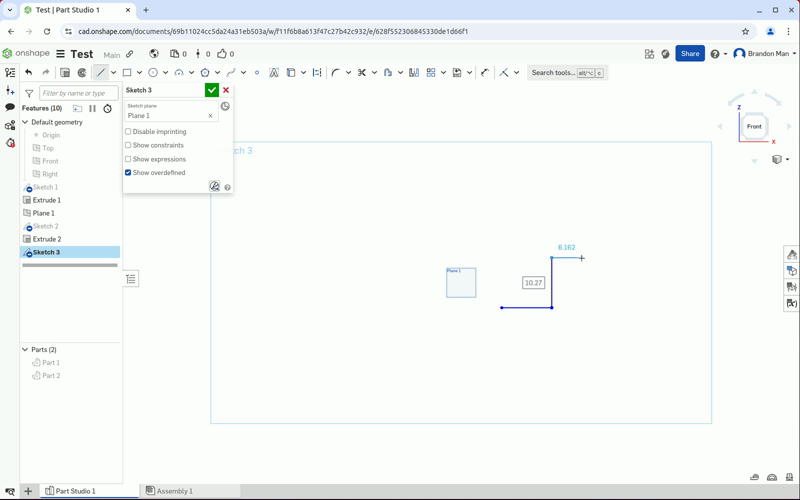
mouse_move(501, 257)
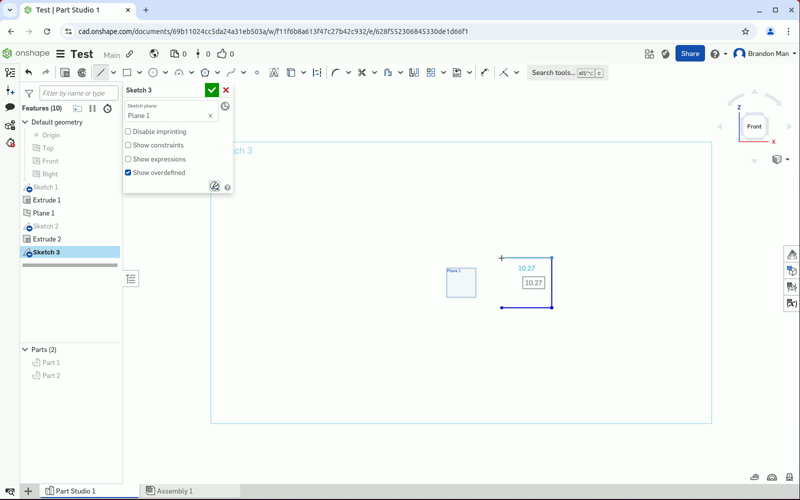
click(501, 257)
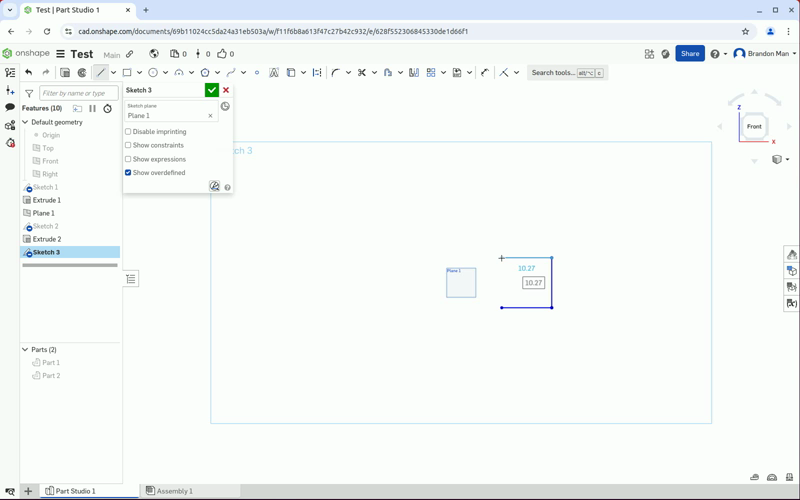
key_up(shift)
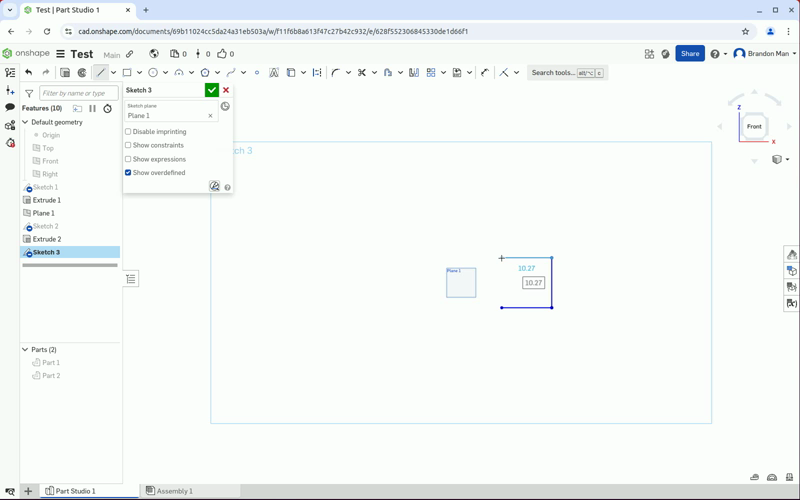
mouse_move(531, 257)
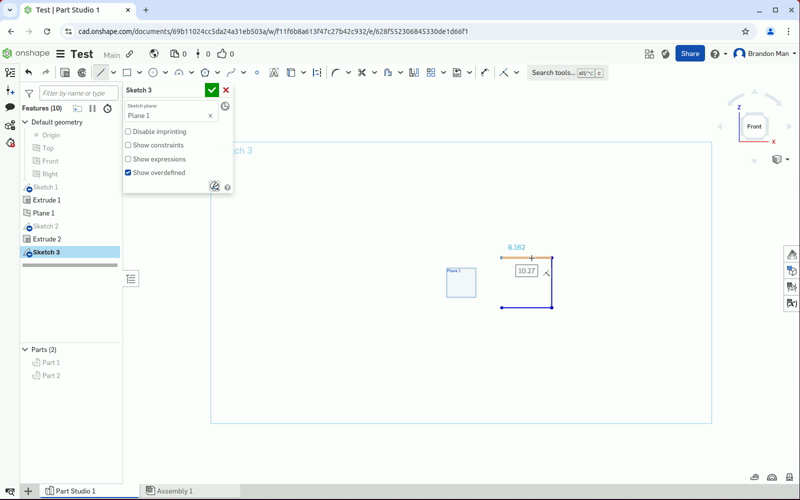
key_down(shift)
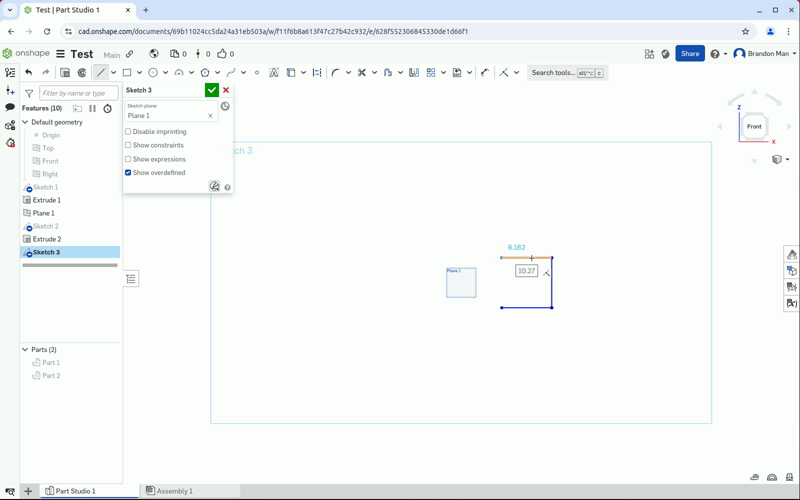
mouse_move(501, 307)
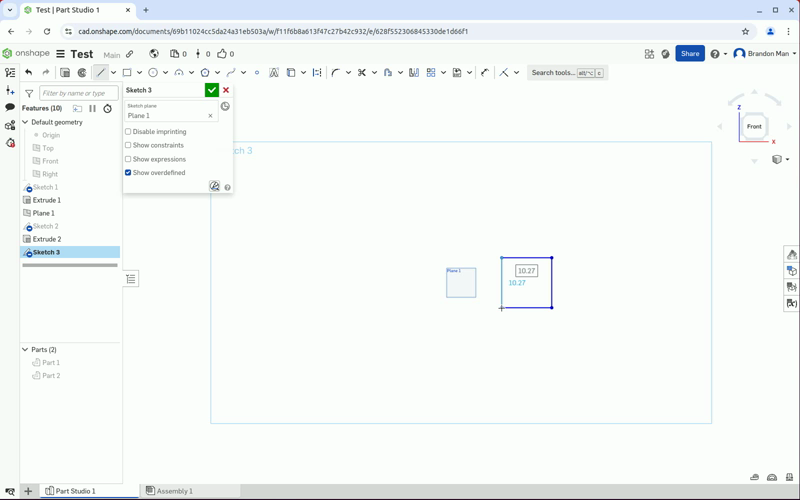
key_up(shift)
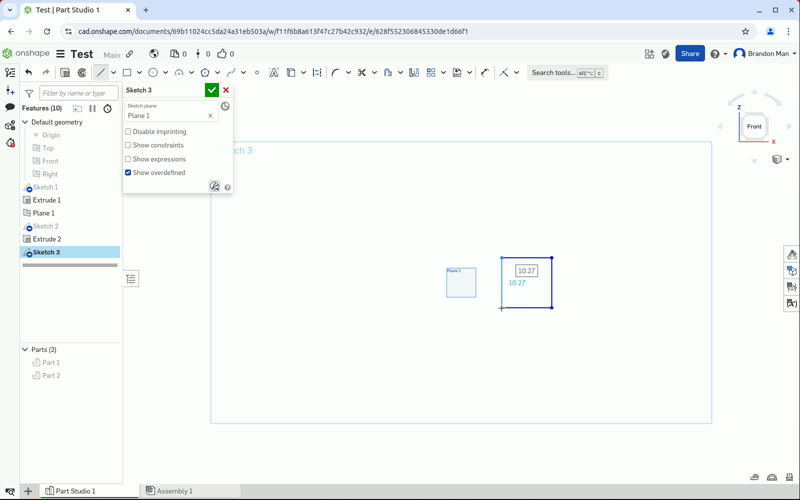
click(501, 307)
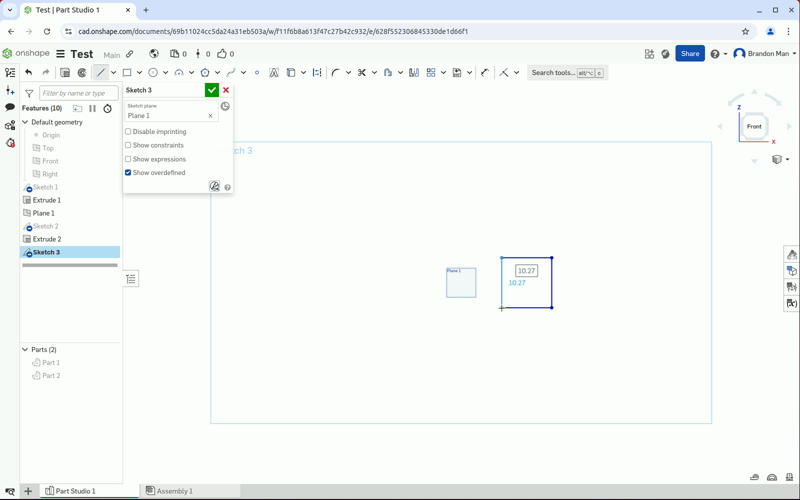
key(esc)
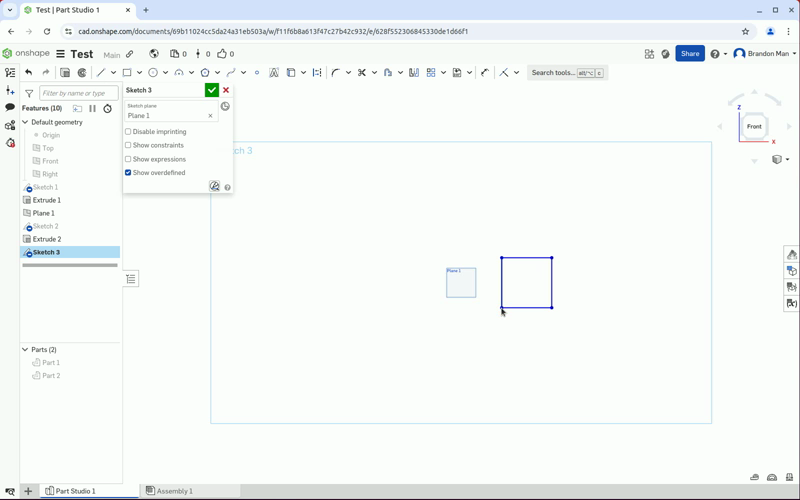
mouse_move(549, 285)
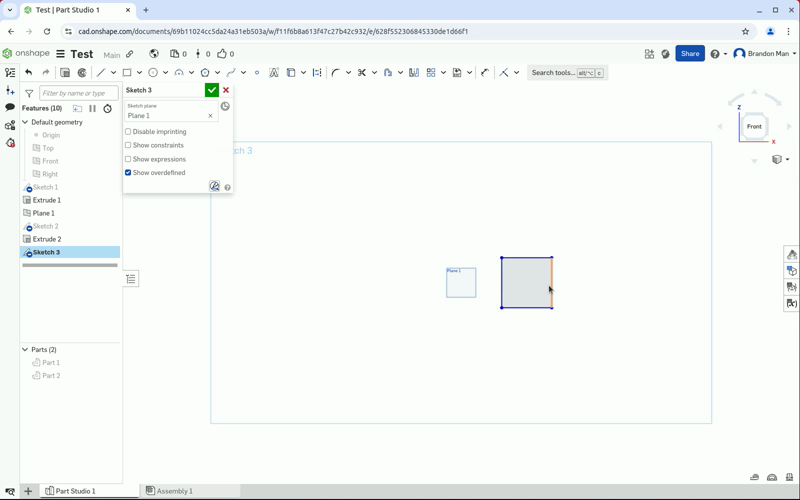
click(549, 285)
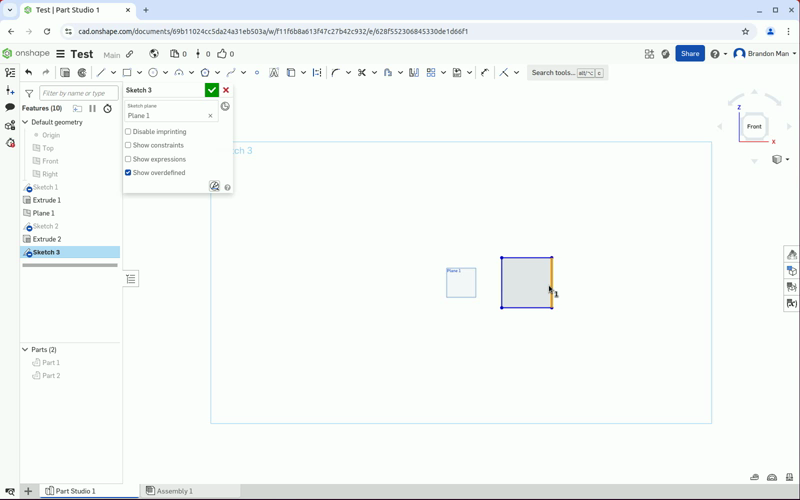
mouse_move(73, 352)
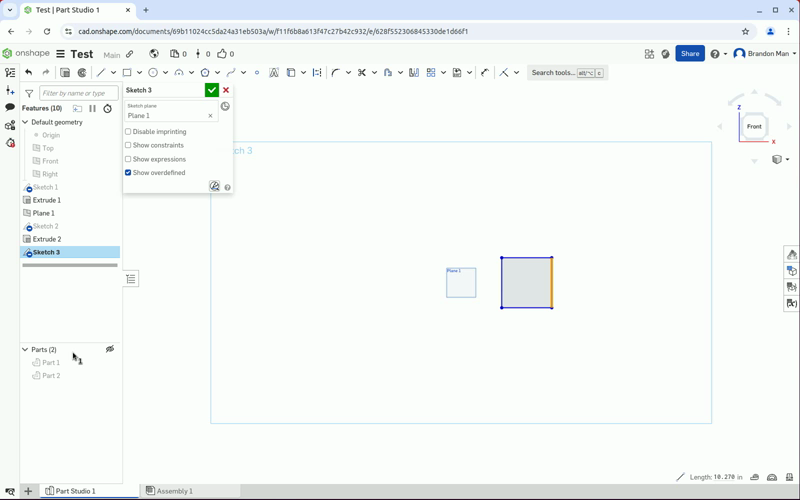
key(shift+y)
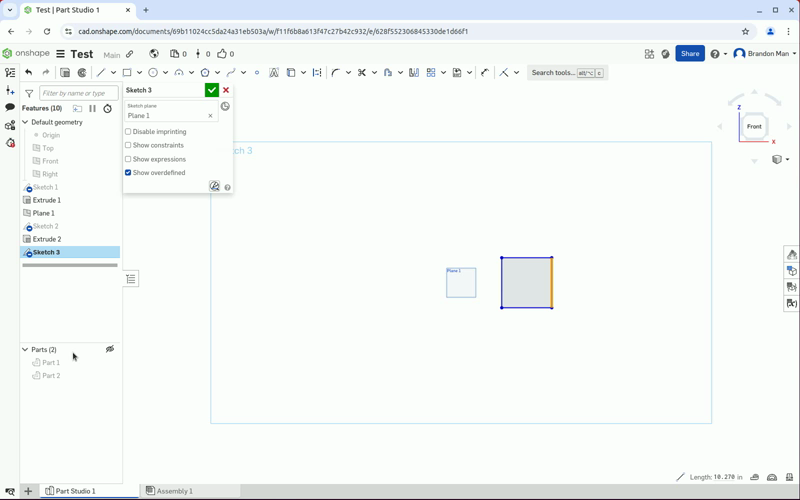
key(shift+e)
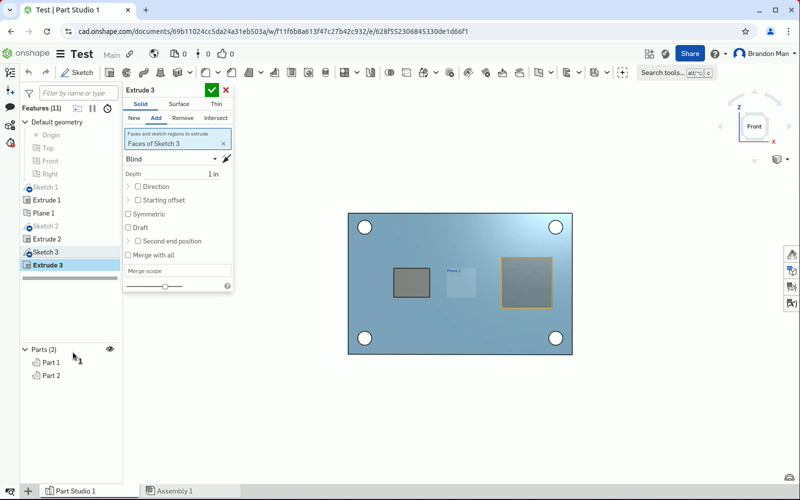
mouse_move(143, 106)
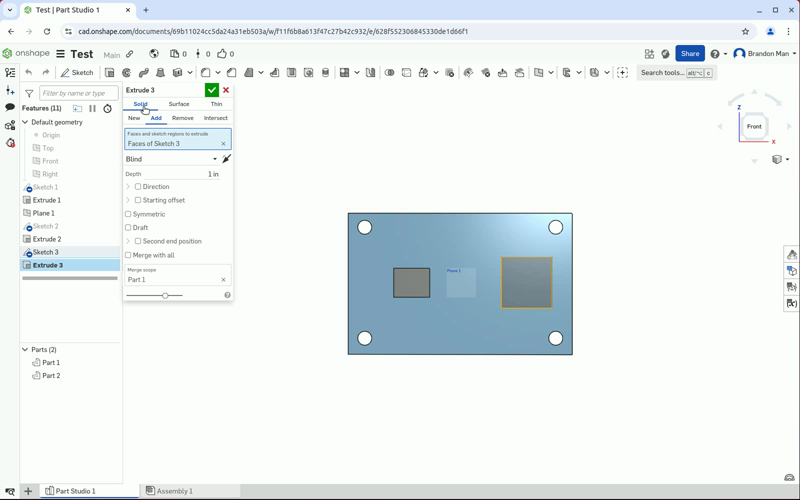
click(143, 106)
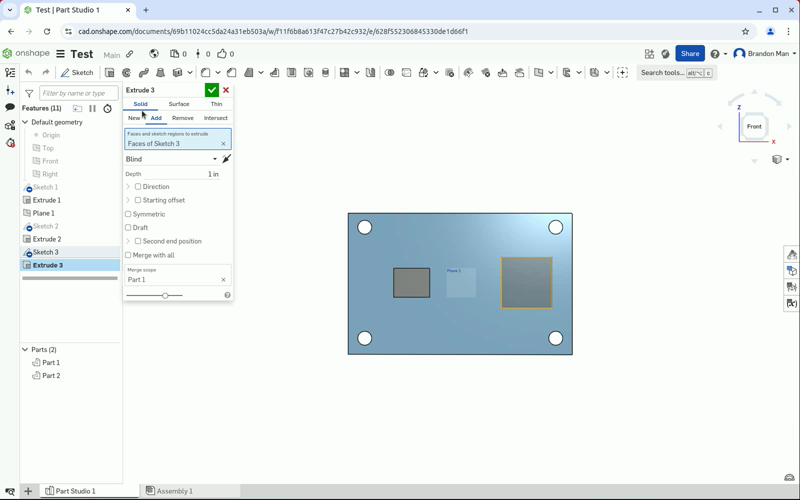
mouse_move(137, 120)
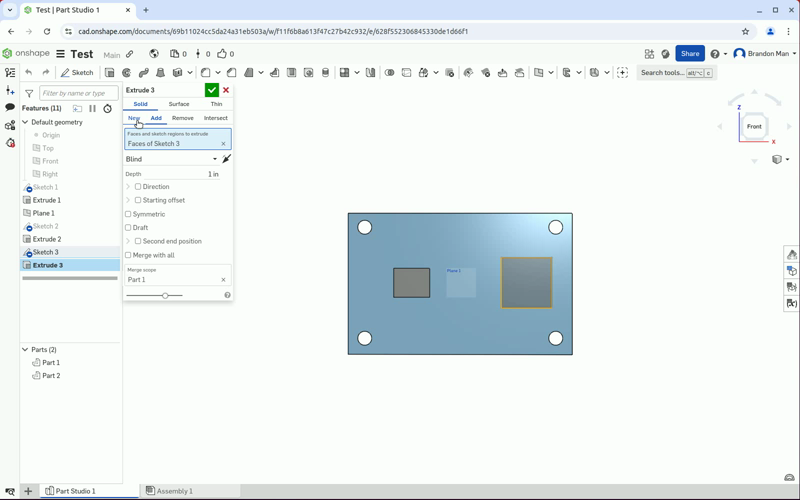
click(137, 120)
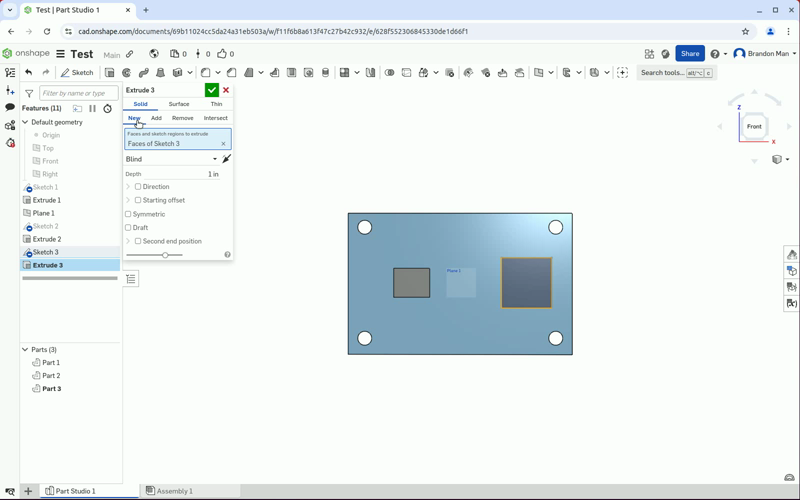
key(tab, 4)
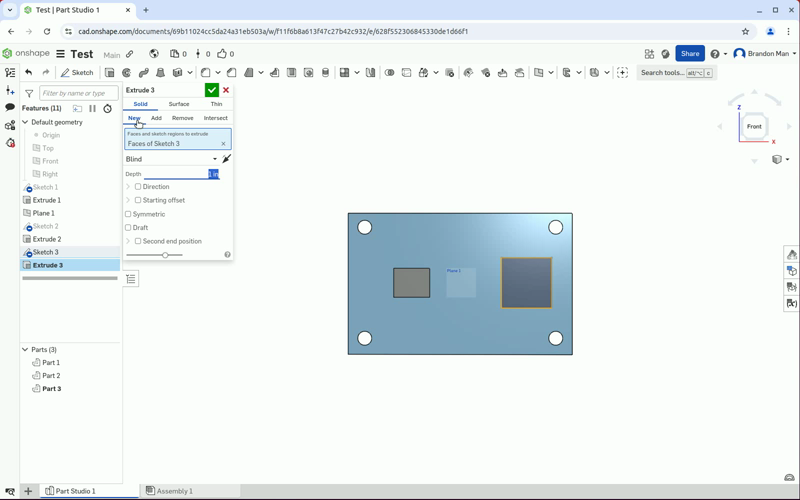
text(5.777)
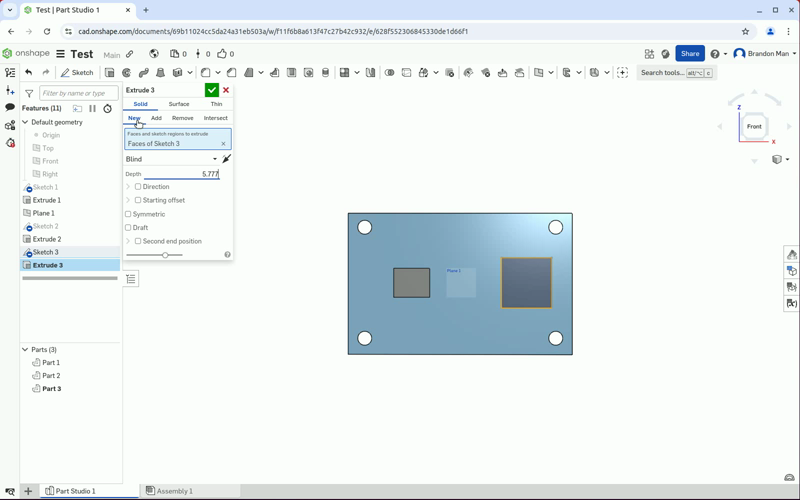
key(enter)
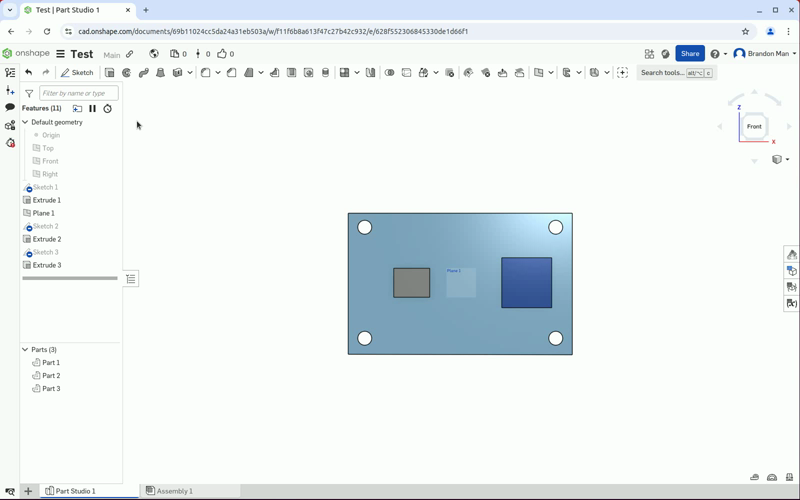
key(shift+h)
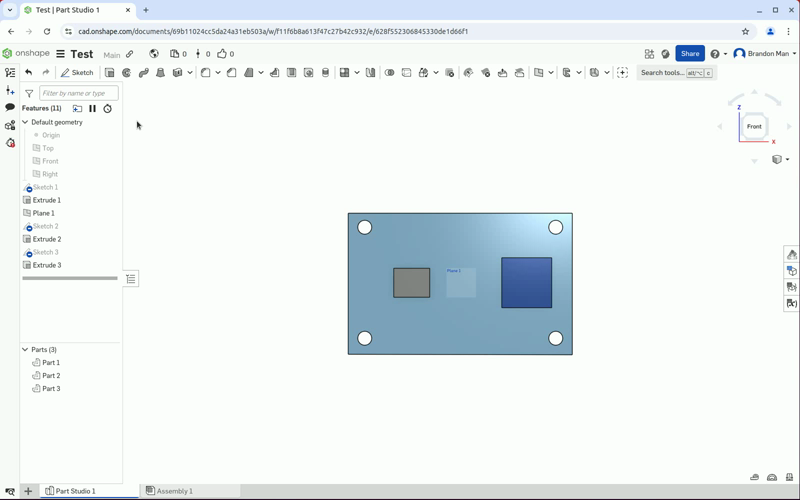
key(shift+h)
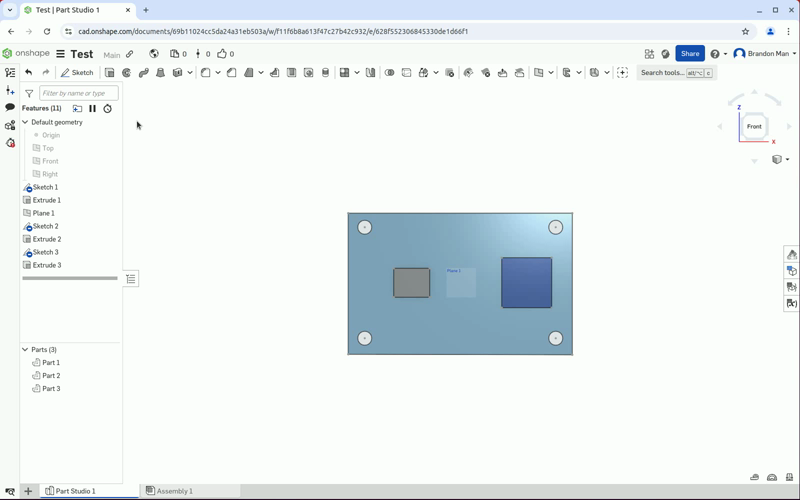
key(shift+7)
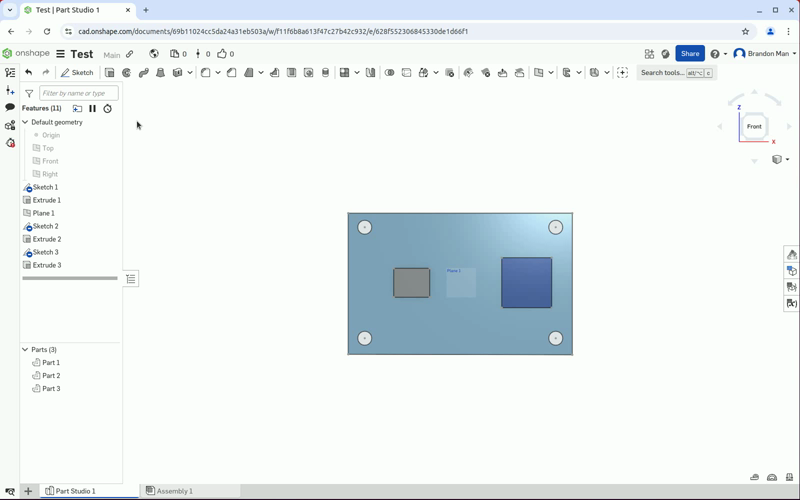
key(left, 2)
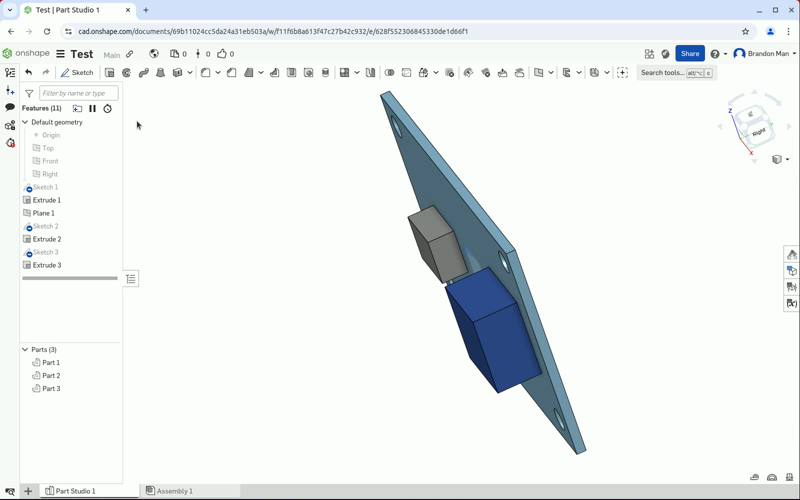
key(down, 2)
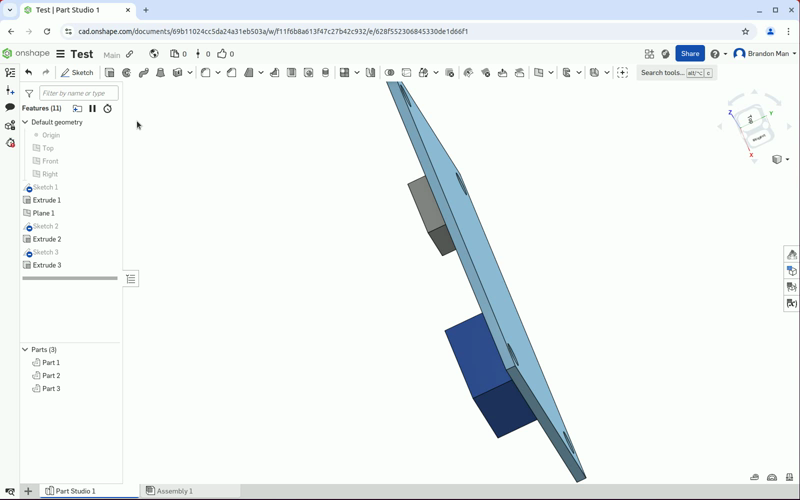
key(up, 2)
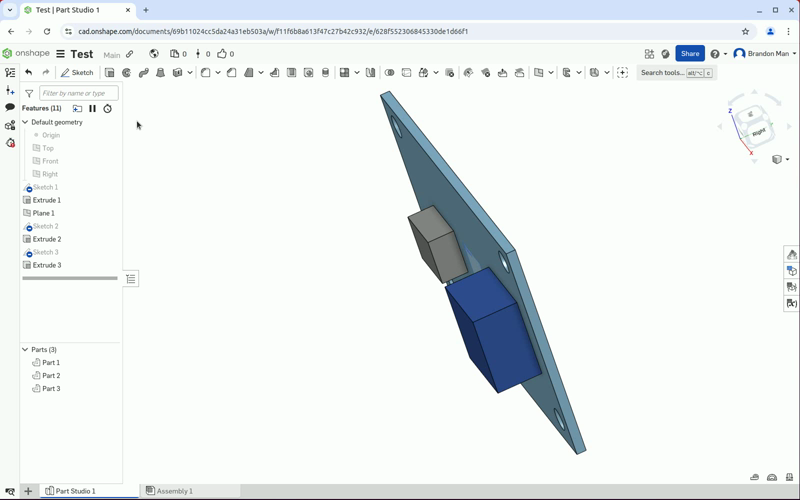
key(right, 2)
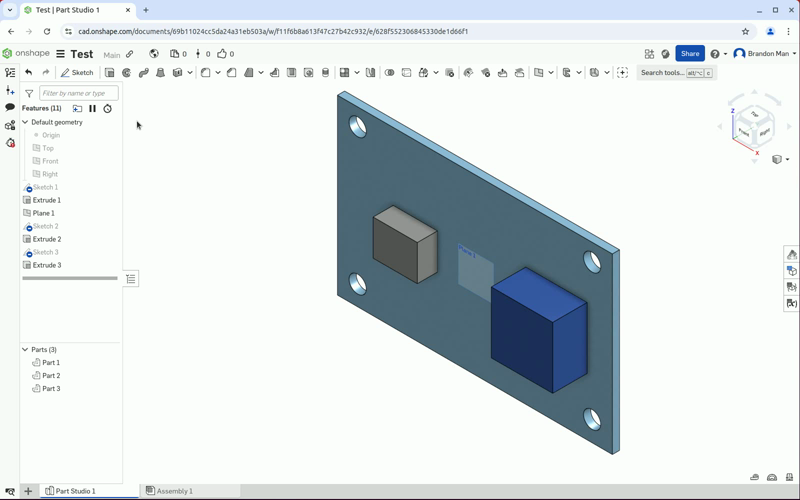
mouse_move(73, 189)
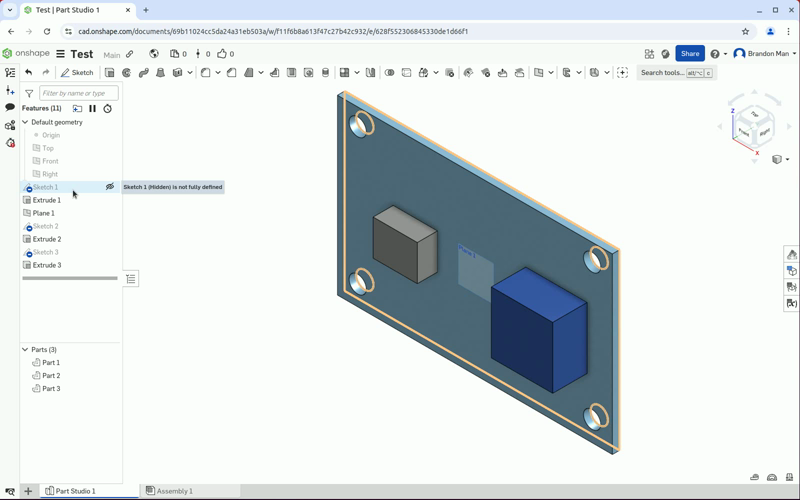
click(73, 189)